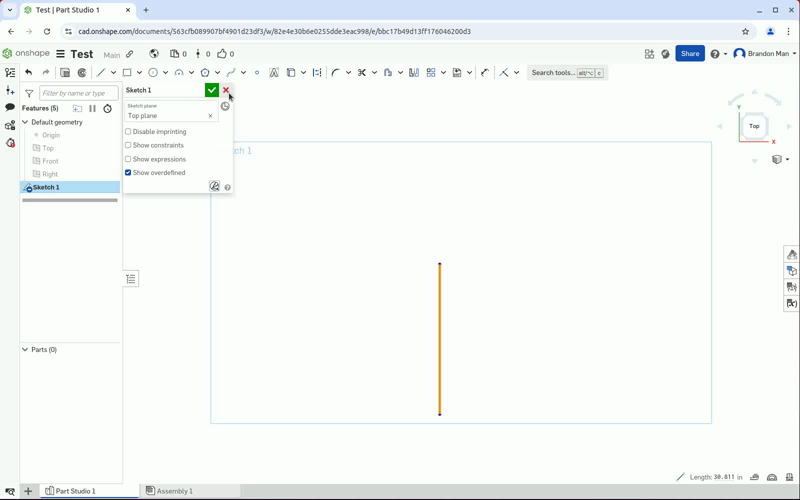
key(shift+h)
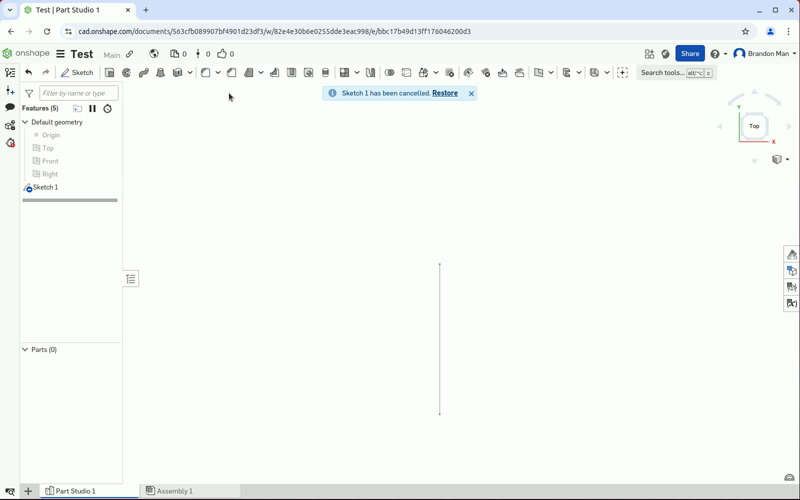
key(shift+s)
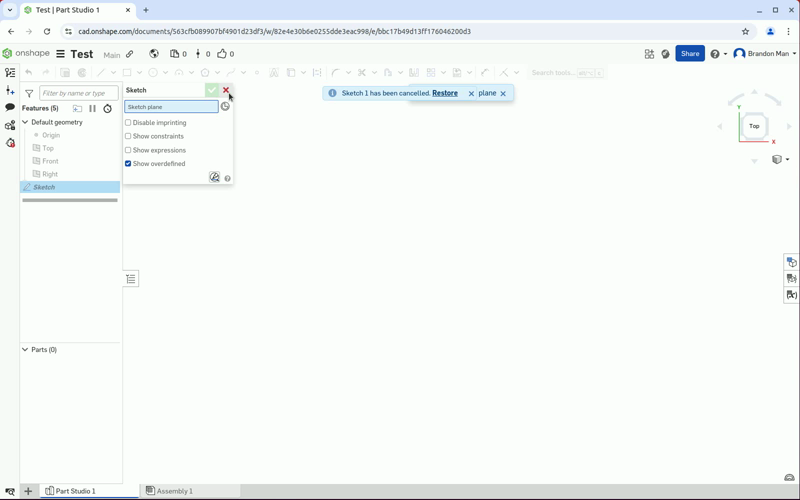
mouse_move(73, 150)
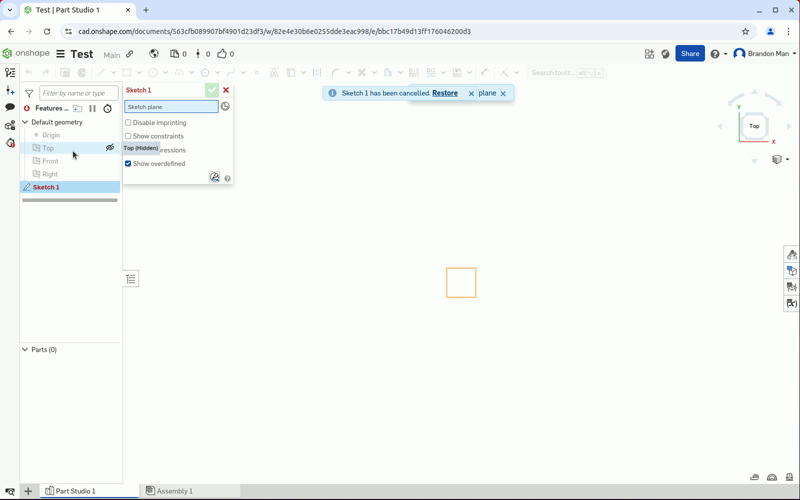
click(73, 150)
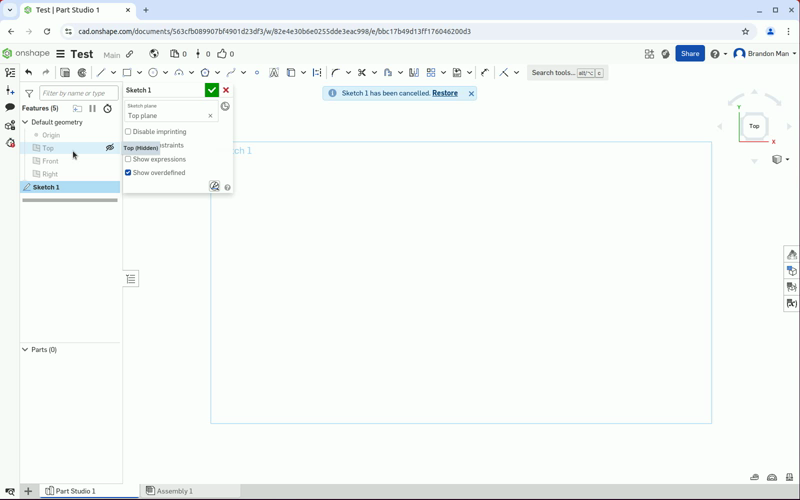
mouse_move(73, 352)
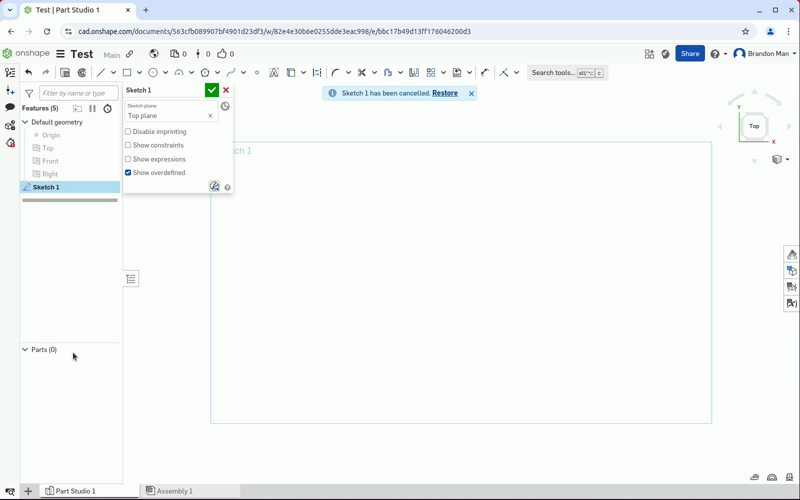
key(y)
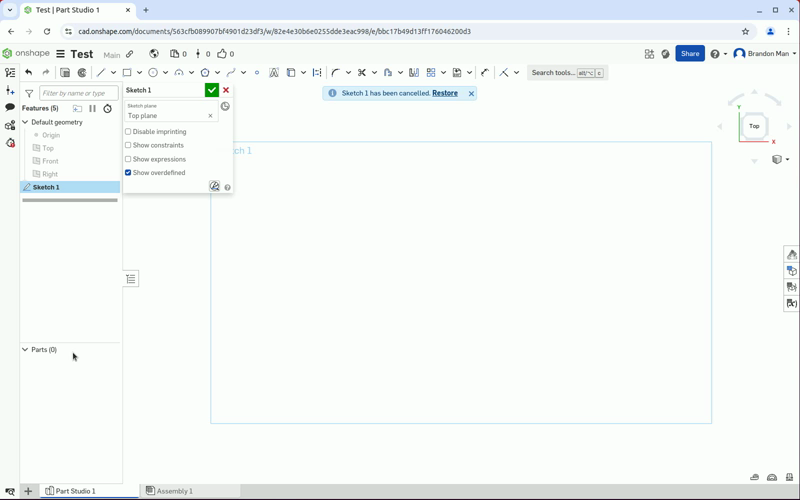
key(l)
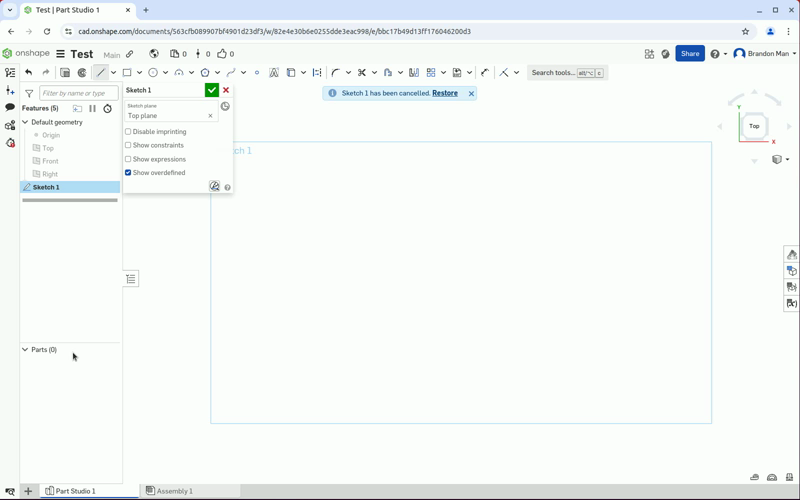
key_down(shift)
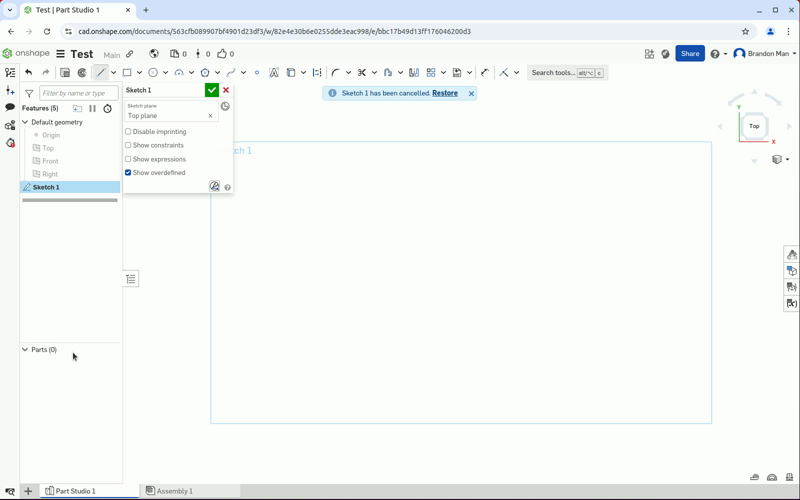
mouse_move(425, 322)
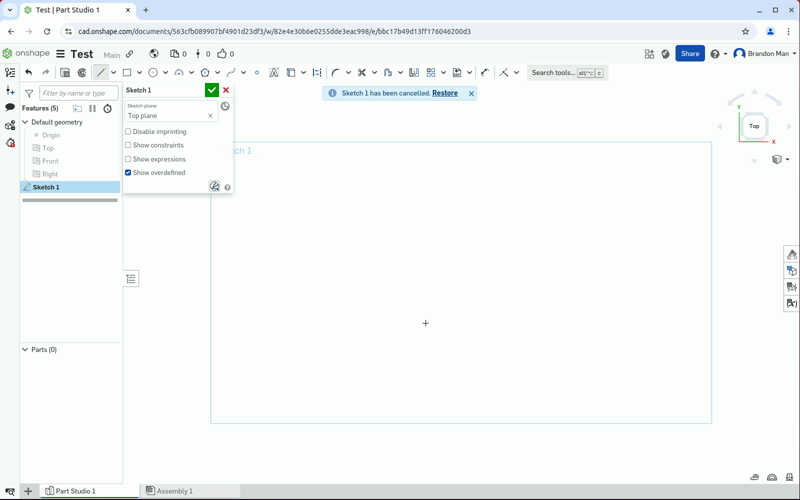
click(425, 322)
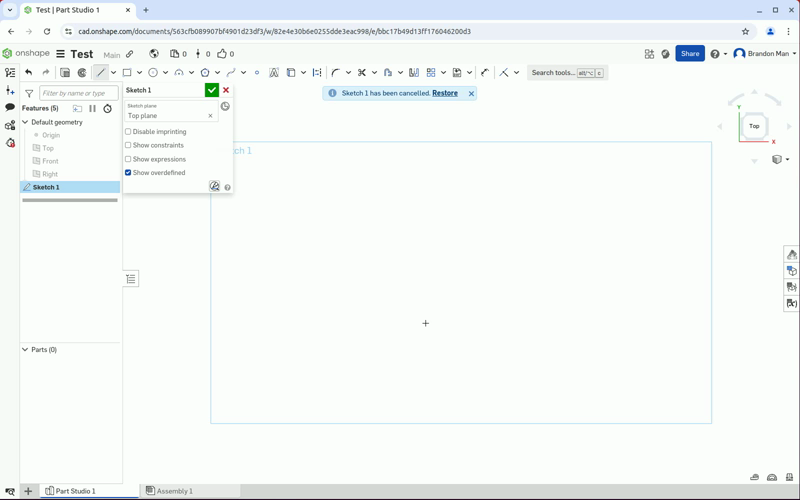
key_up(shift)
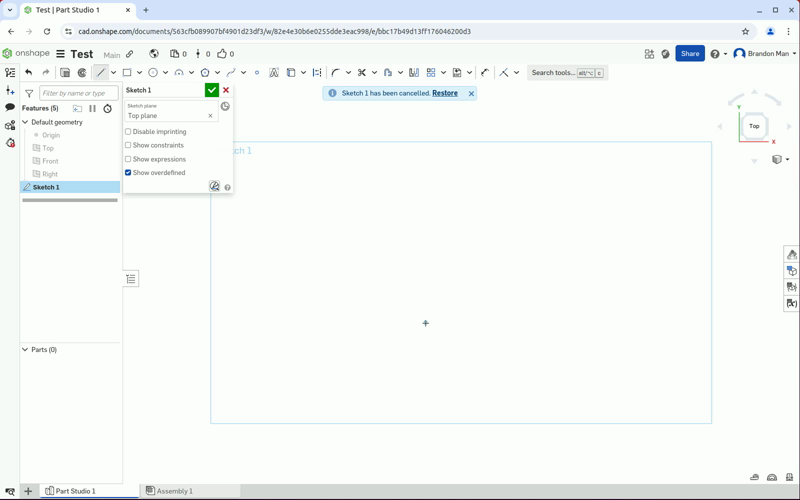
key_down(shift)
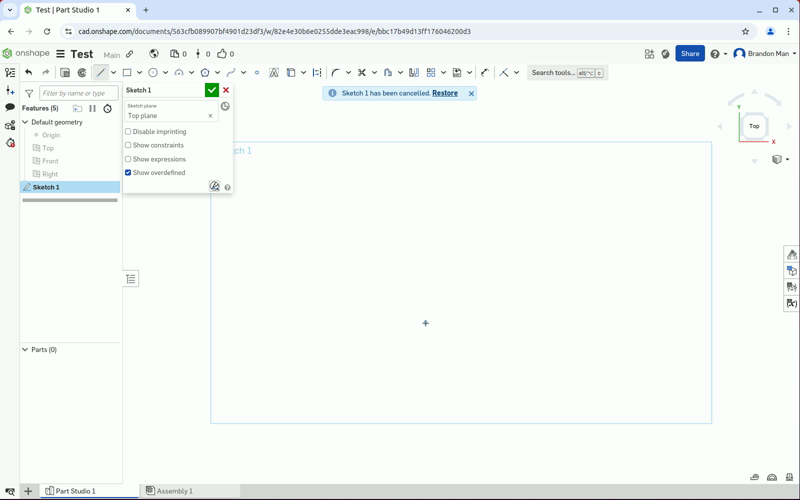
mouse_move(455, 322)
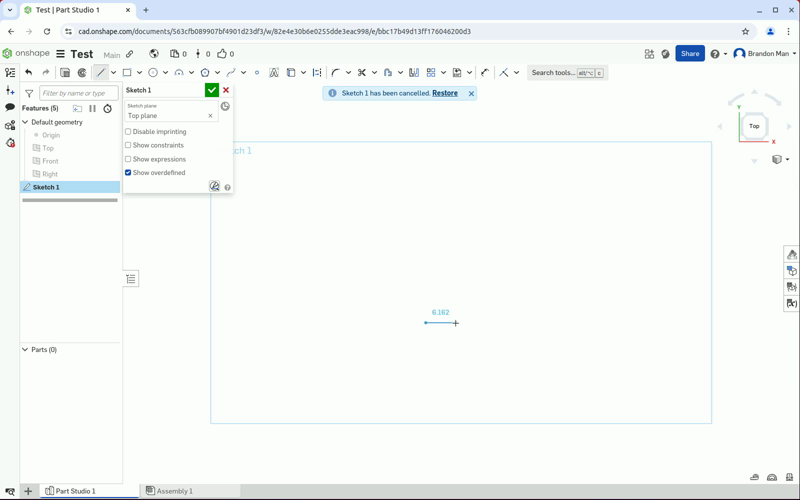
mouse_move(442, 322)
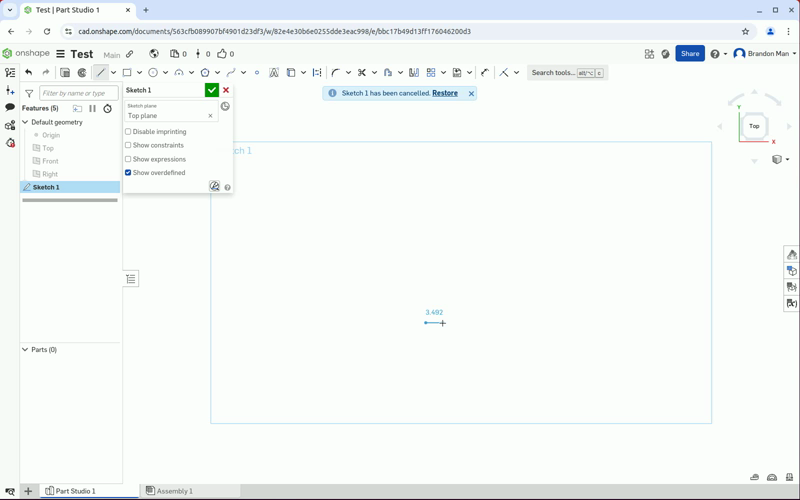
click(442, 322)
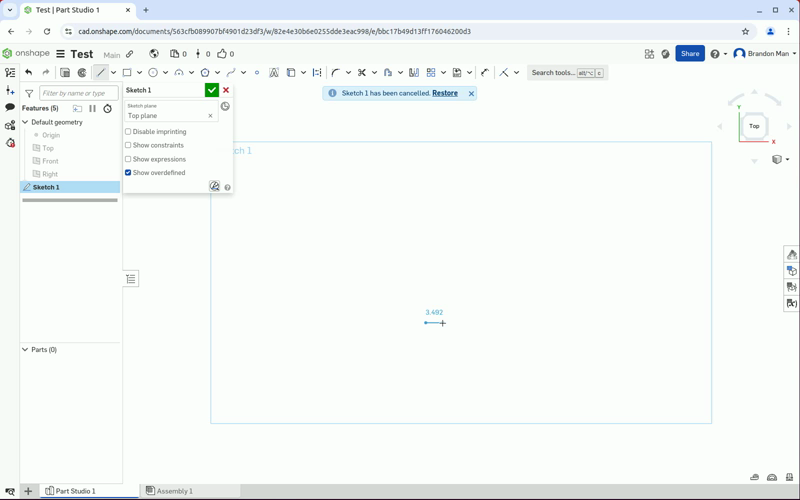
key_up(shift)
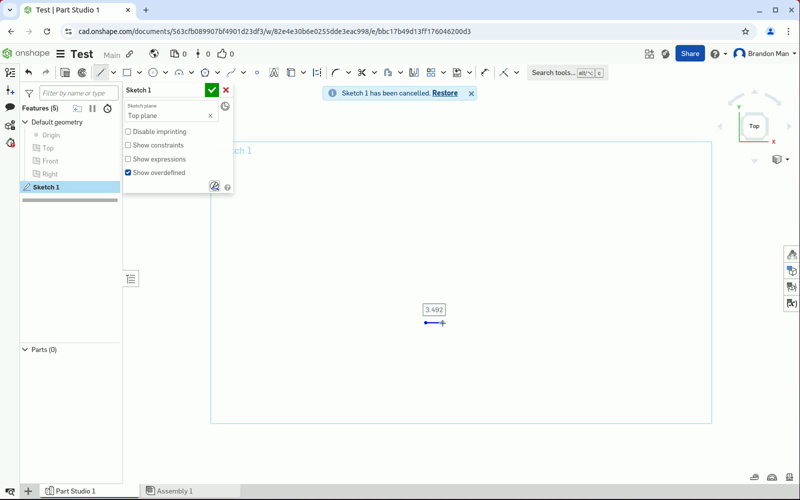
key_down(shift)
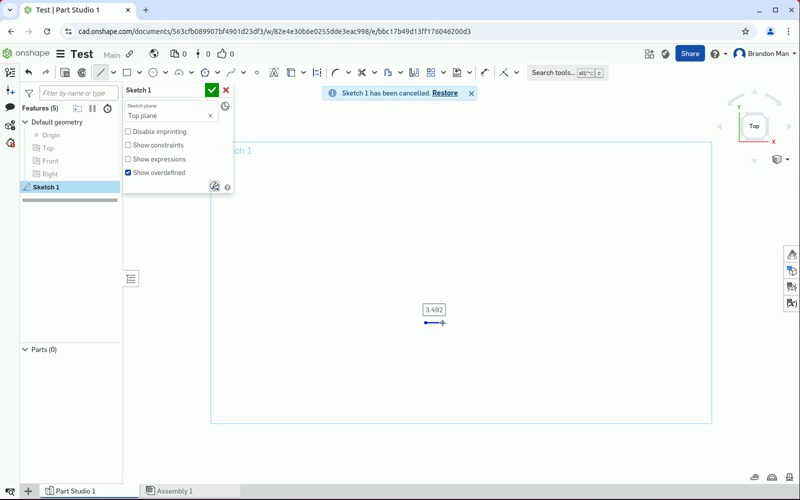
mouse_move(472, 322)
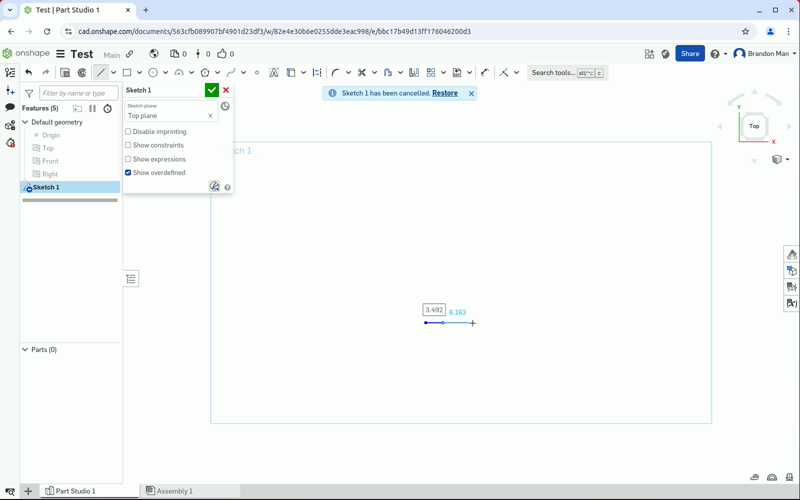
mouse_move(442, 288)
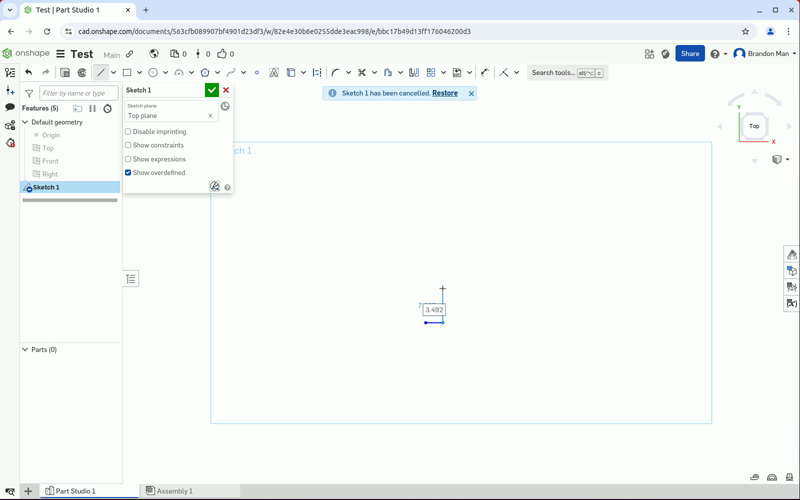
click(442, 288)
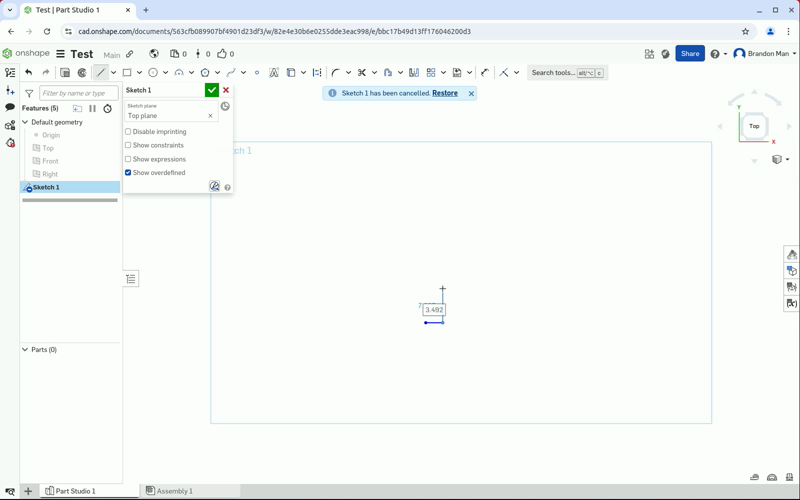
key_up(shift)
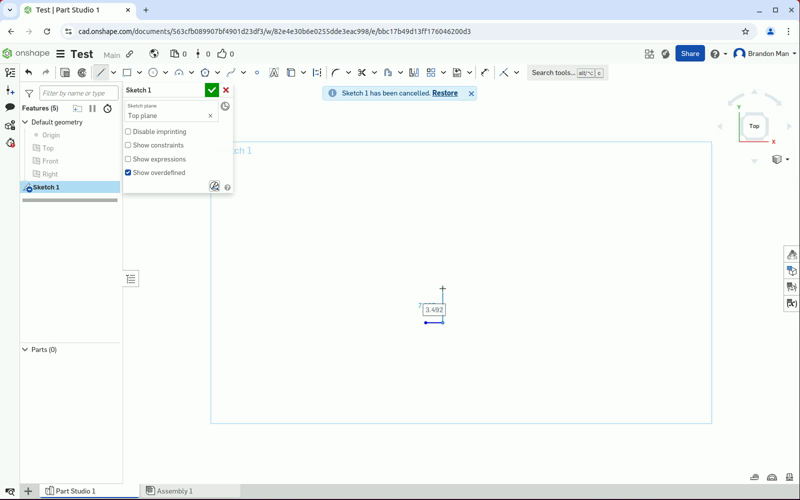
key_down(shift)
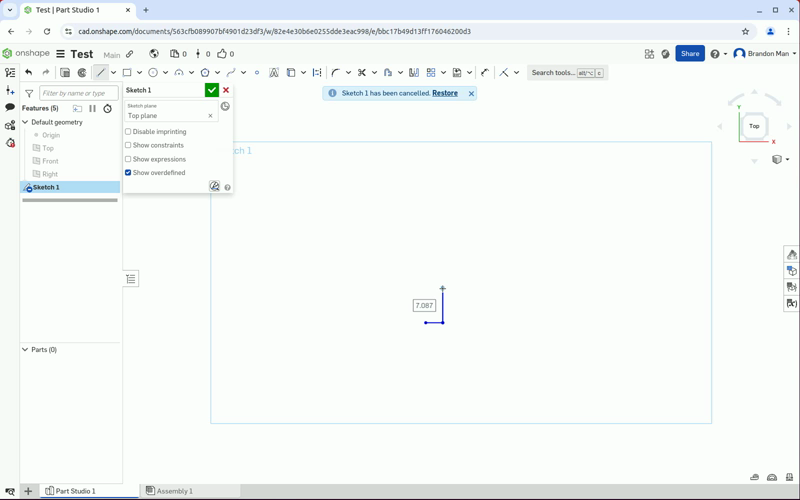
mouse_move(472, 288)
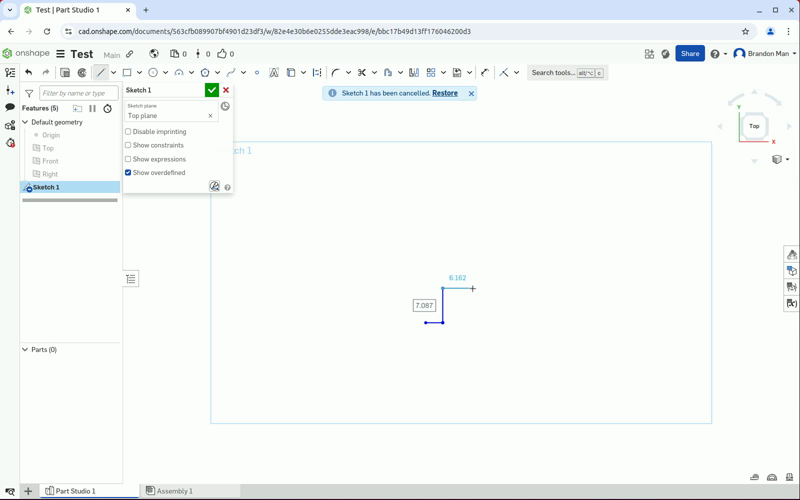
mouse_move(425, 288)
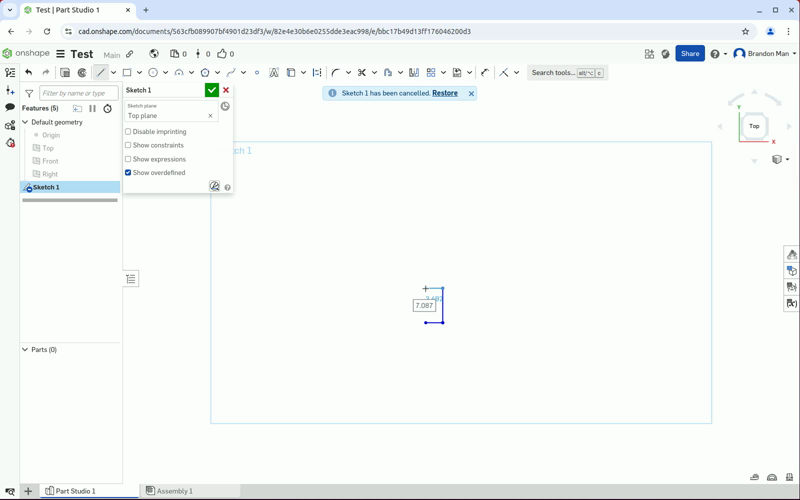
click(425, 288)
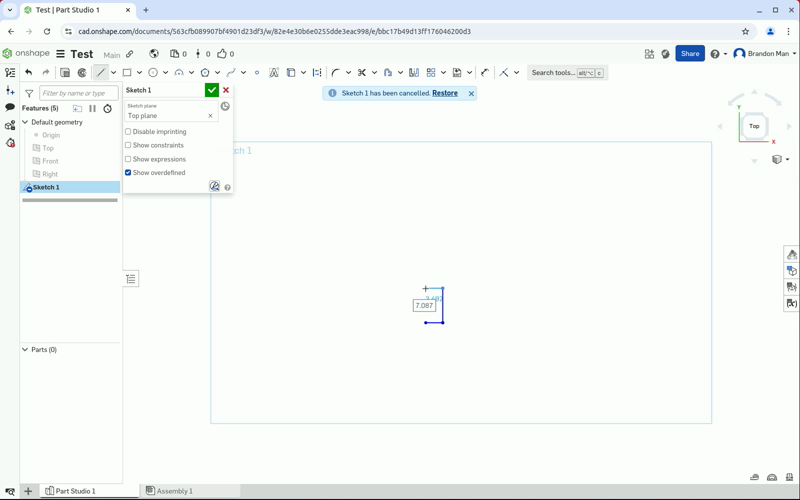
key_up(shift)
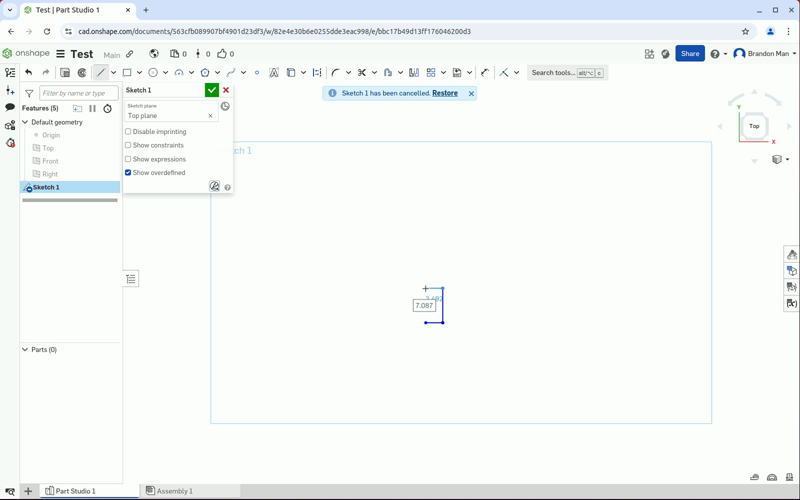
mouse_move(455, 288)
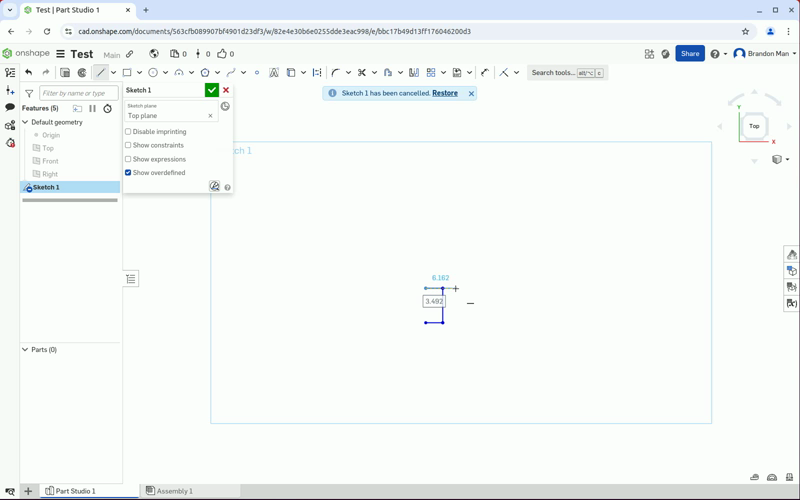
key_down(shift)
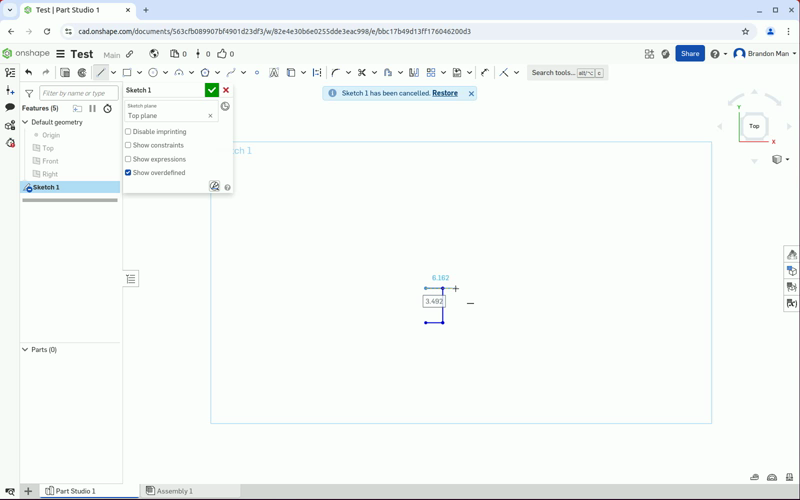
mouse_move(425, 322)
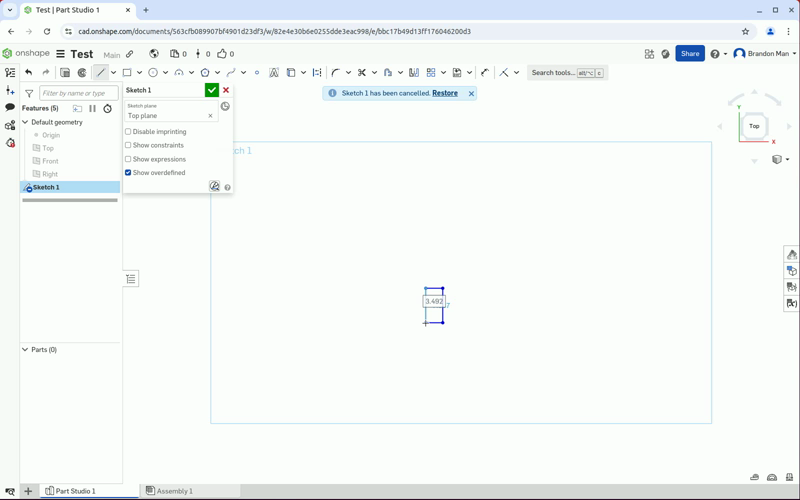
key_up(shift)
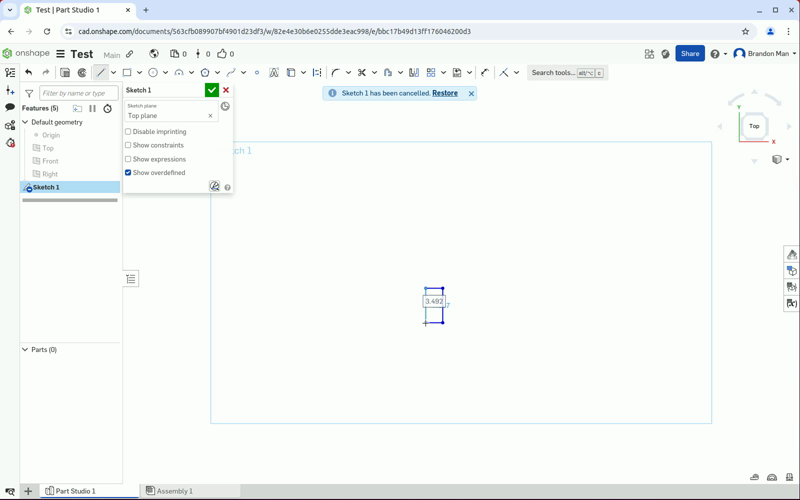
click(425, 322)
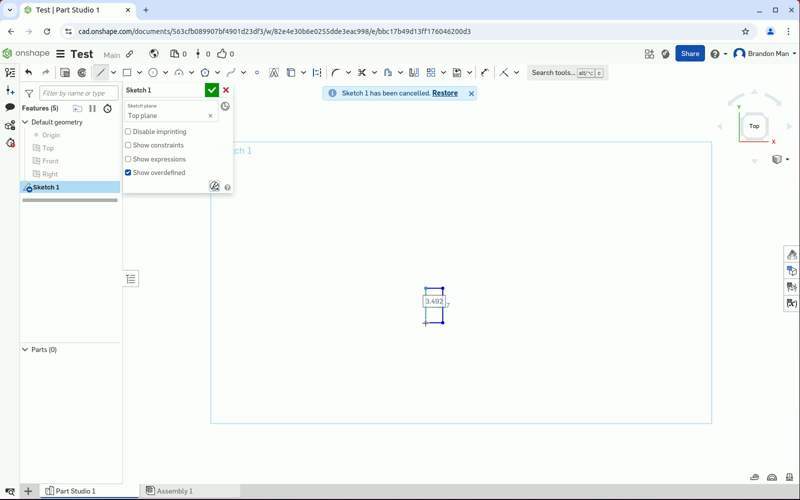
key(esc)
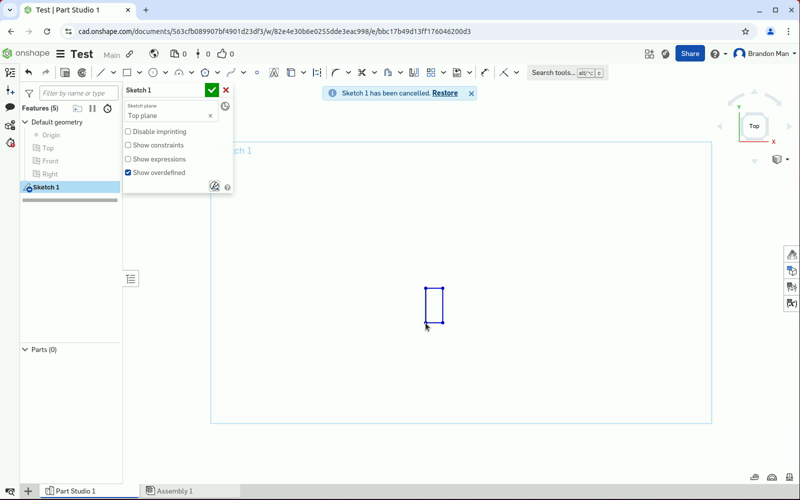
mouse_move(436, 292)
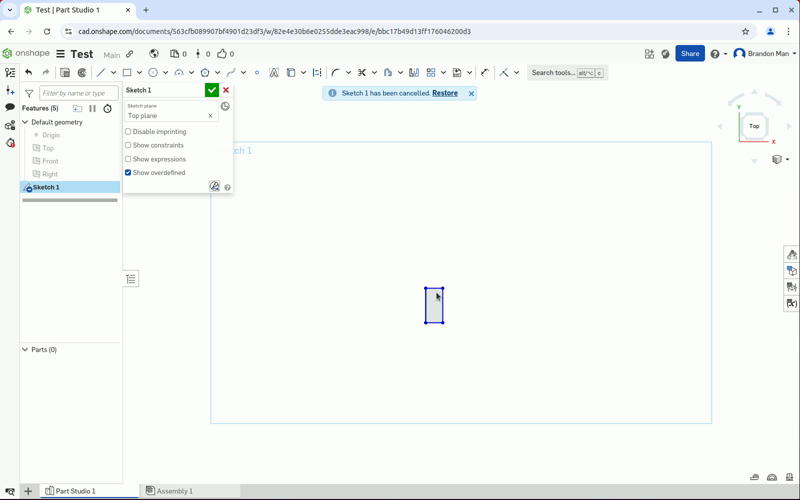
scroll(6)
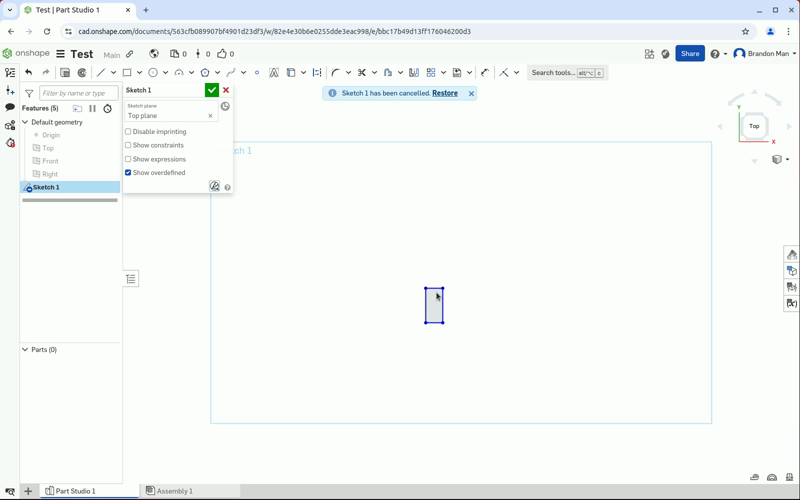
scroll(6)
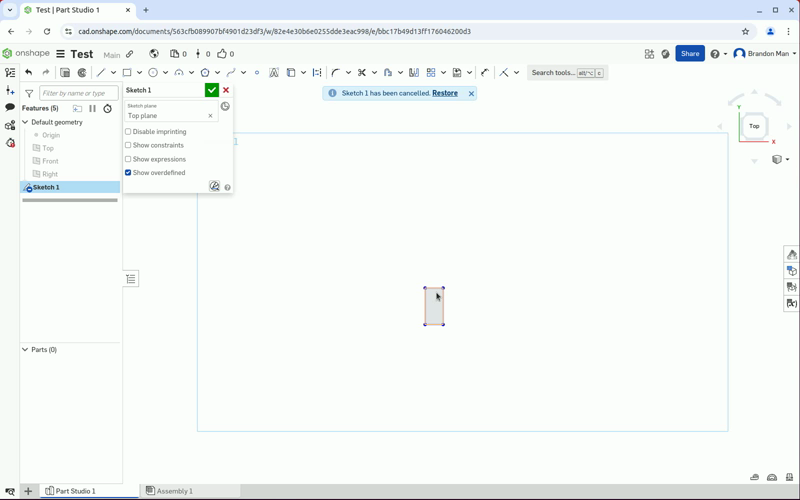
scroll(6)
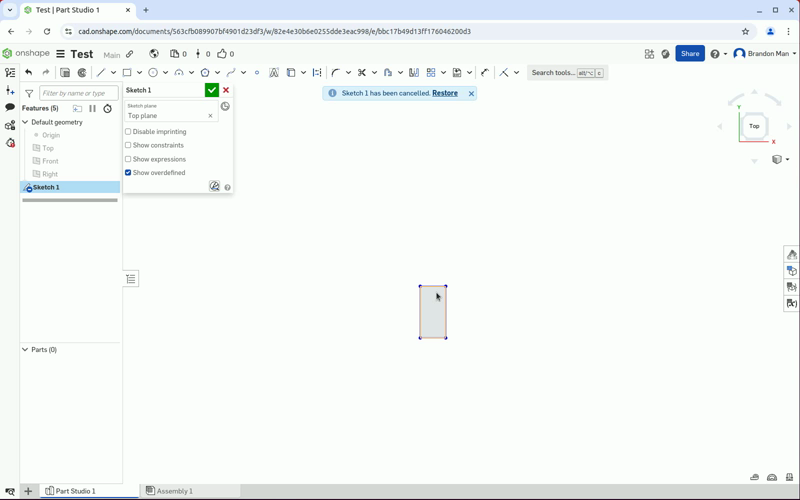
scroll(6)
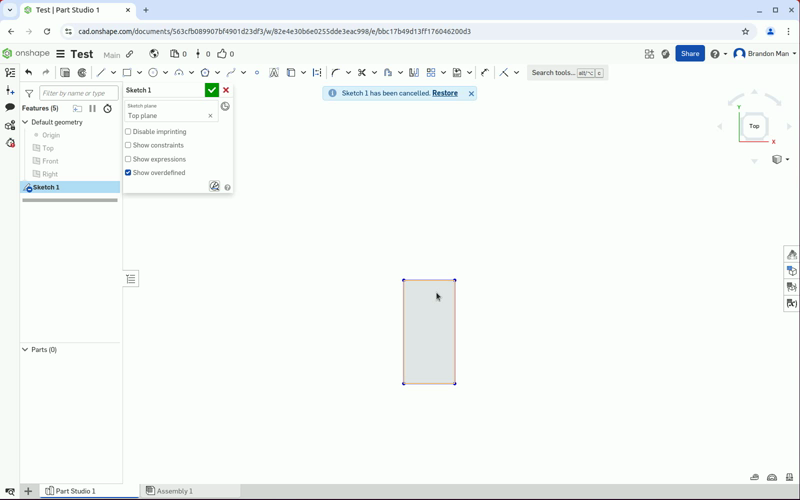
scroll(6)
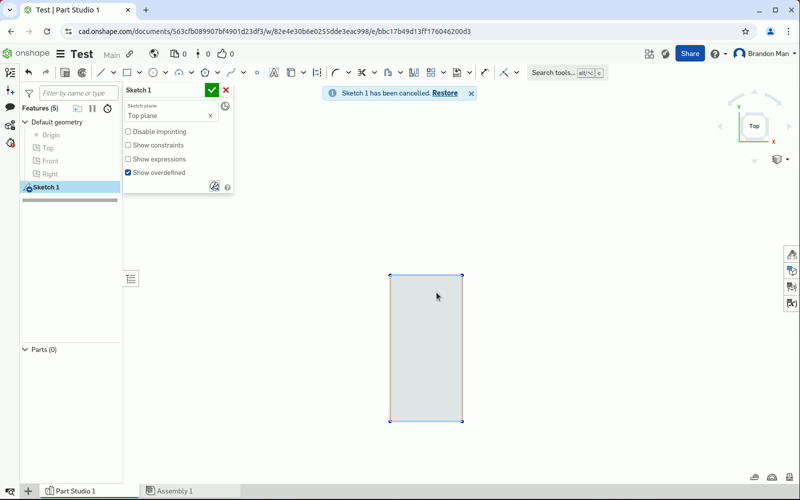
scroll(6)
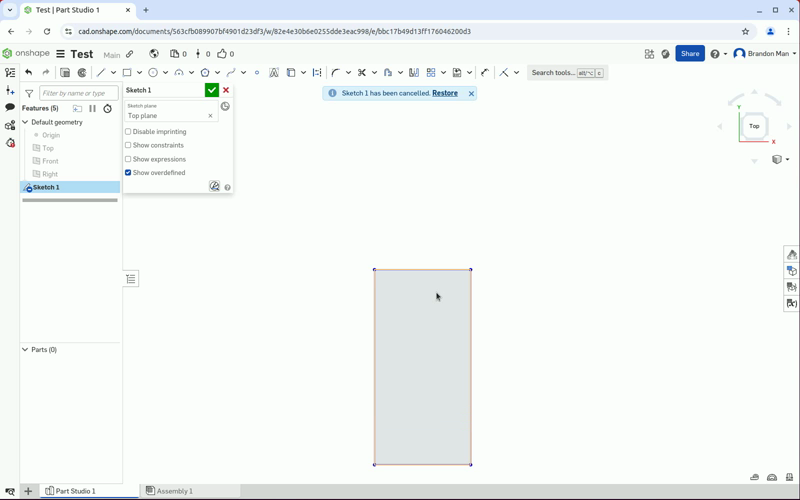
scroll(6)
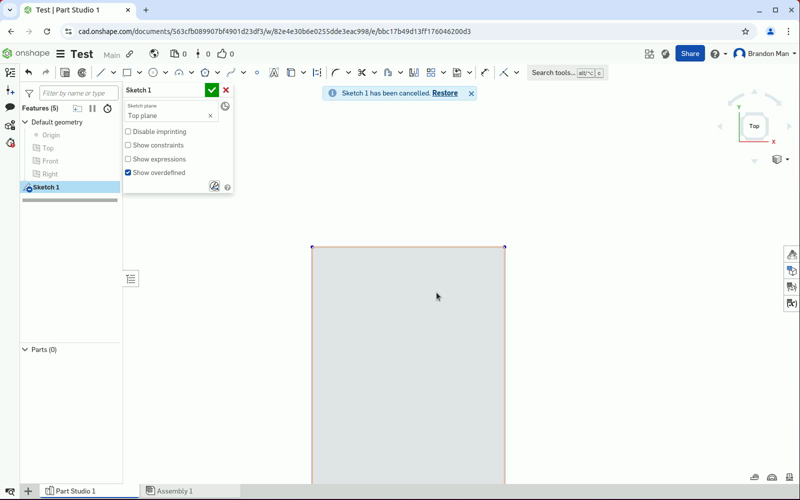
click(436, 292)
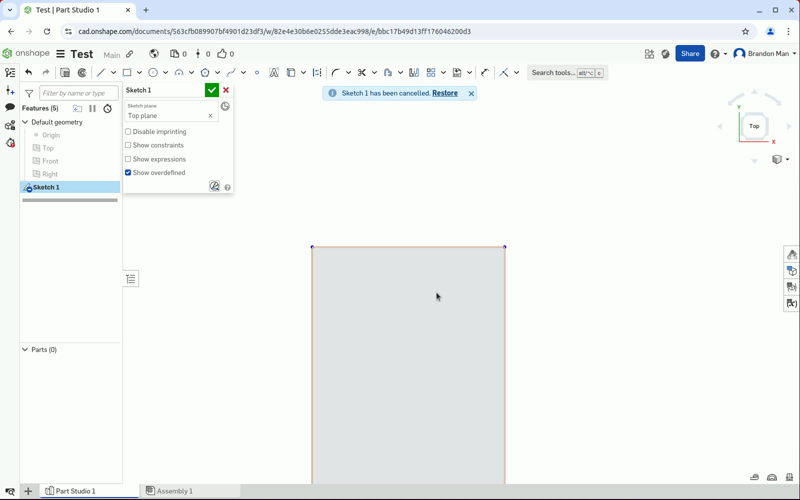
scroll(-6)
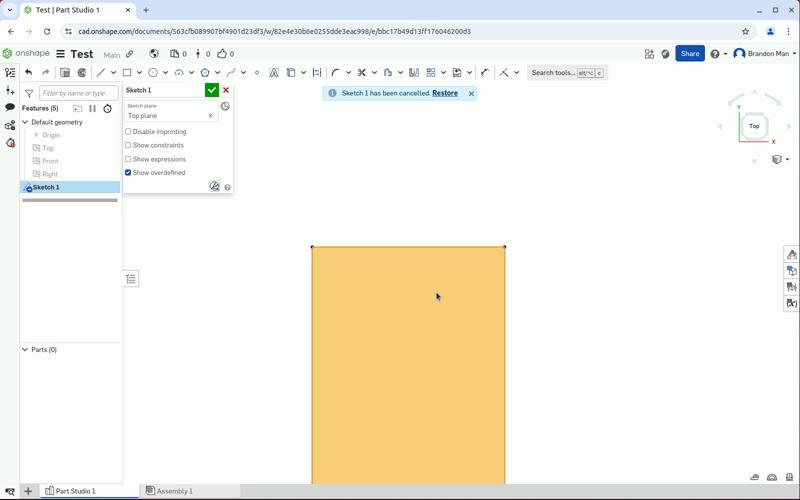
scroll(-6)
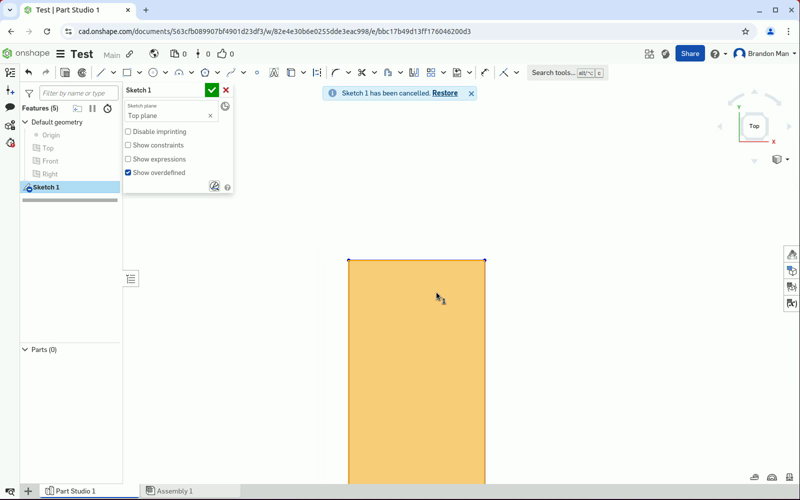
scroll(-6)
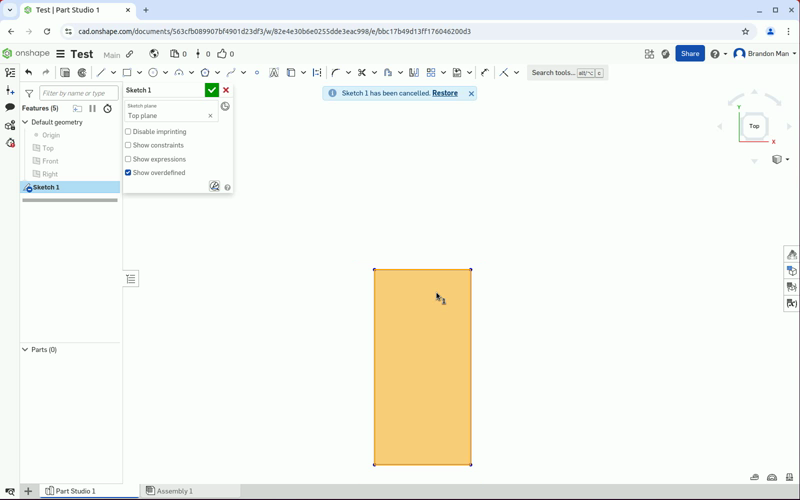
scroll(-6)
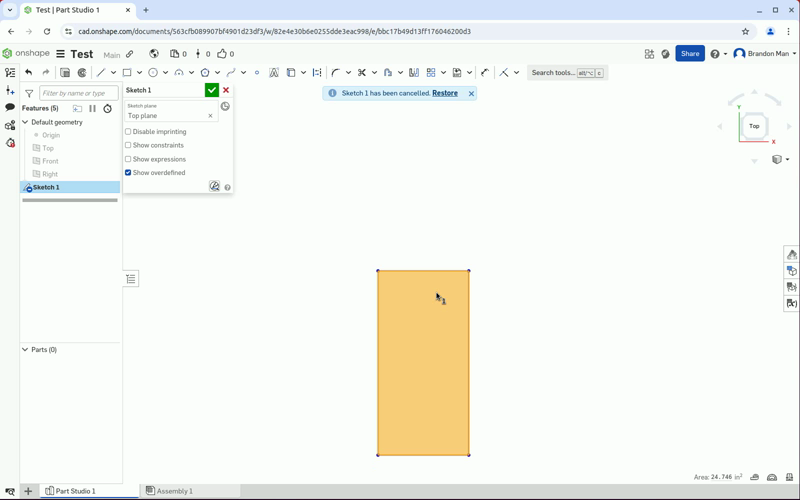
scroll(-6)
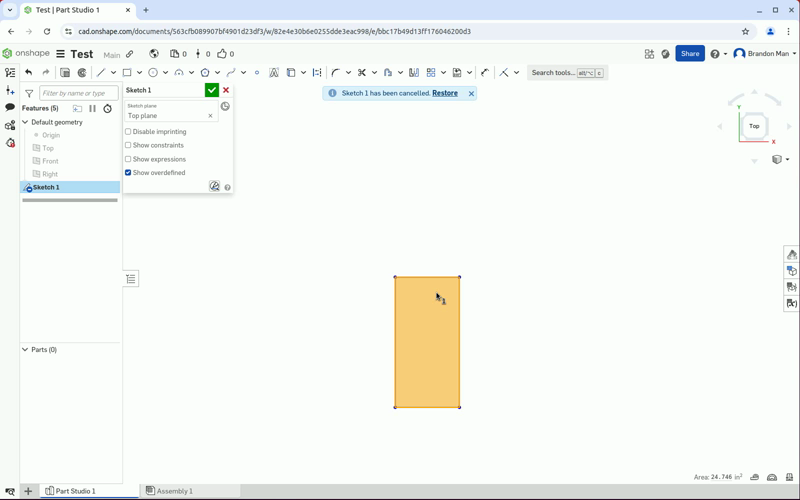
scroll(-6)
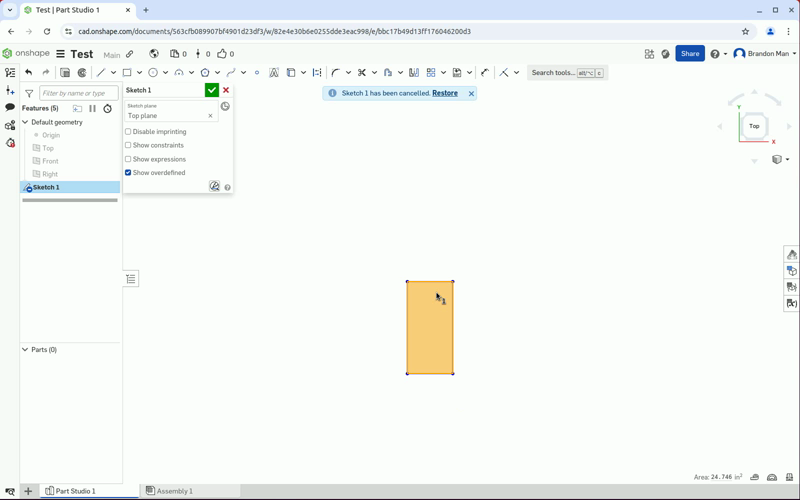
scroll(-6)
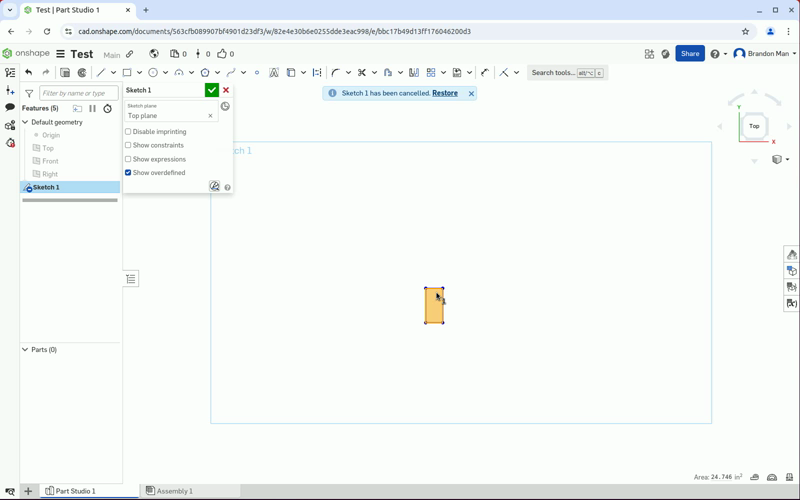
mouse_move(73, 352)
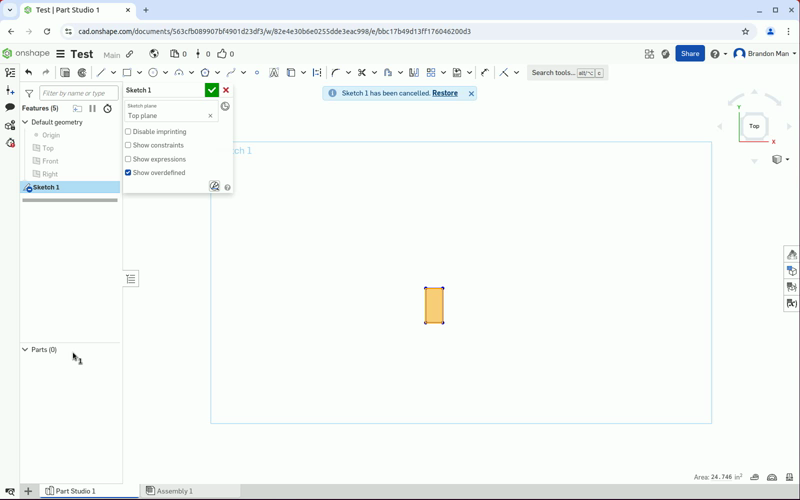
key(shift+y)
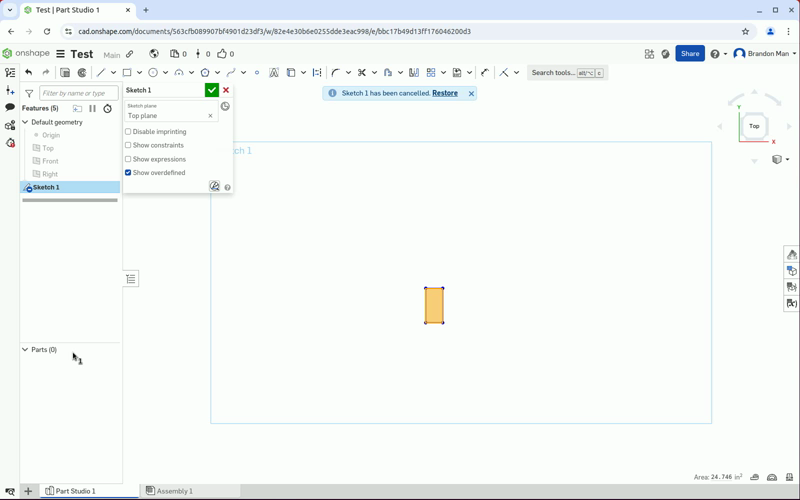
key(shift+e)
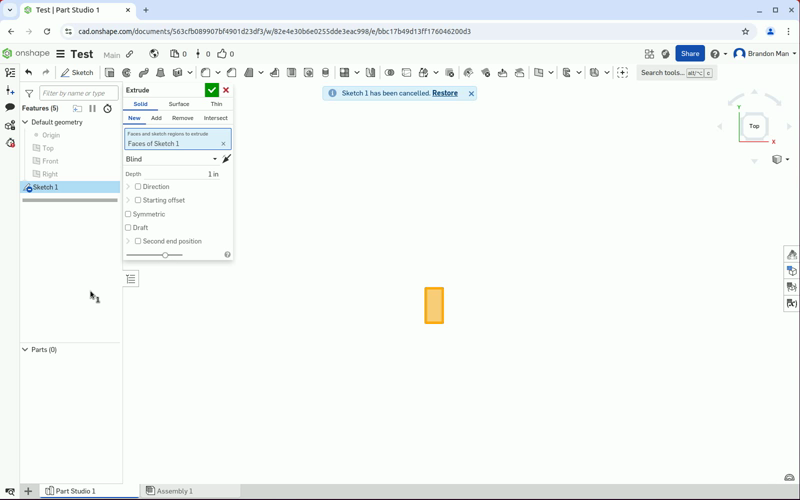
mouse_move(143, 106)
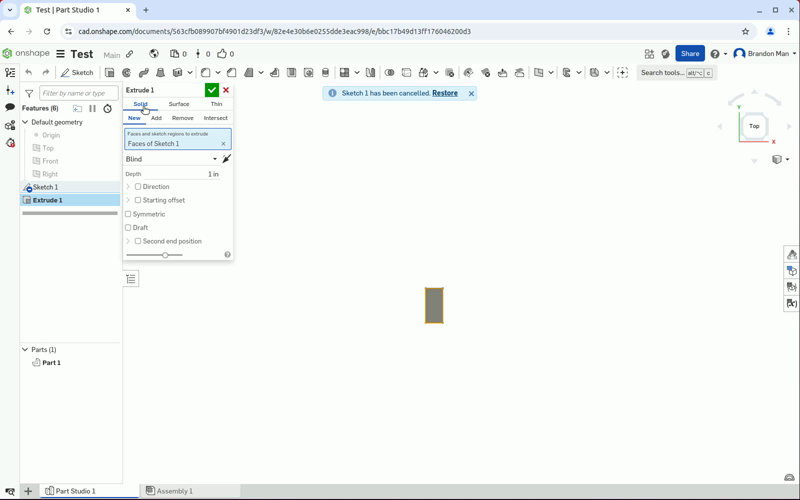
click(143, 106)
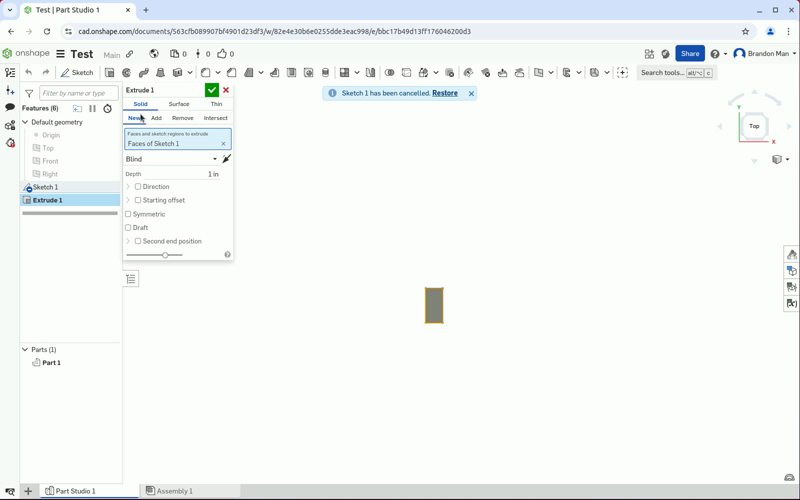
mouse_move(137, 120)
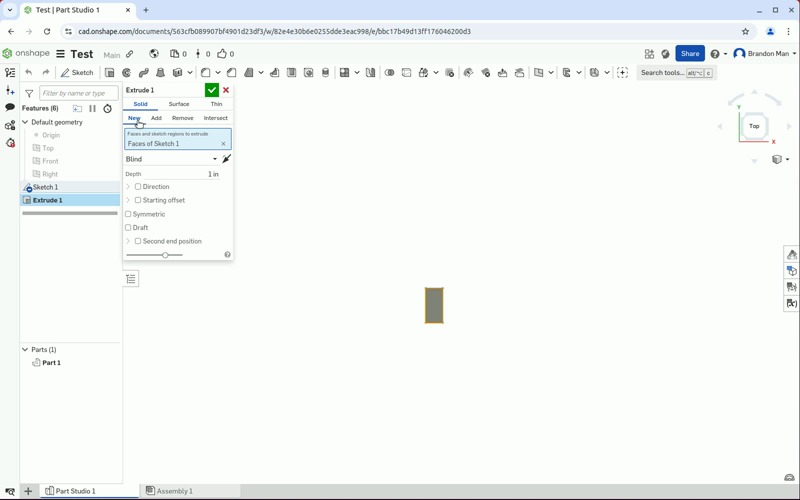
click(137, 120)
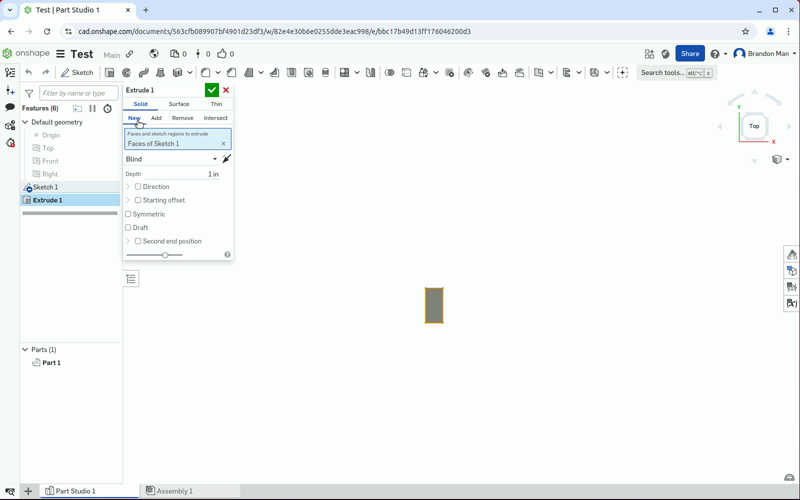
key(tab, 4)
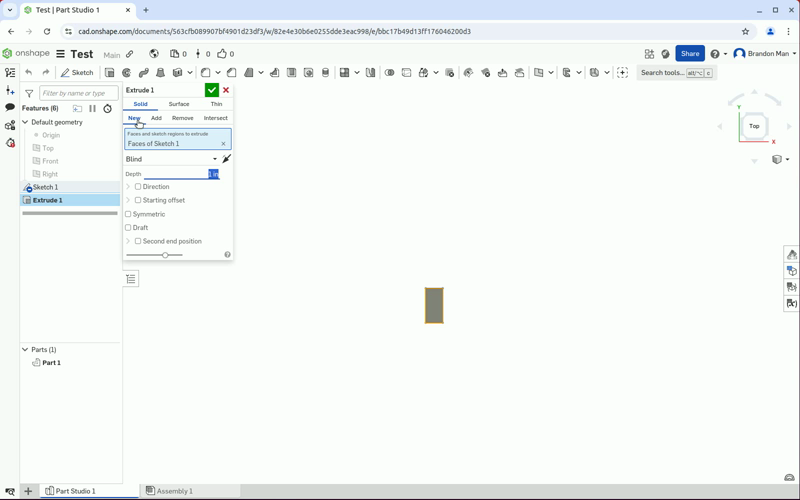
text(0.722)
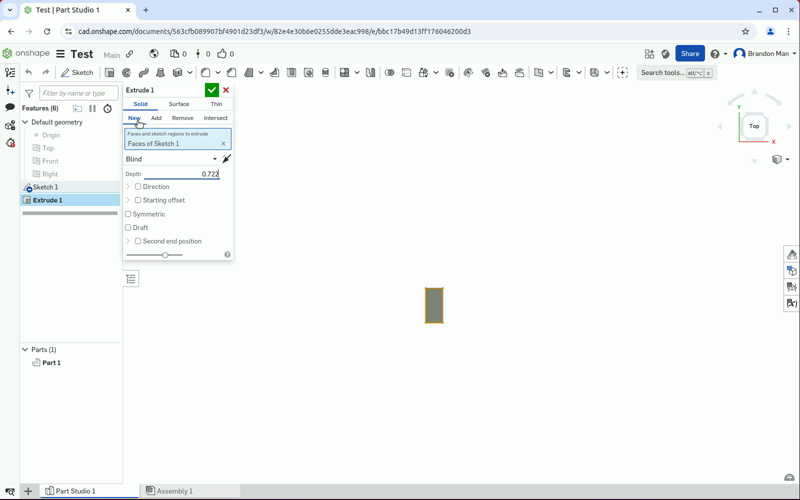
key(enter)
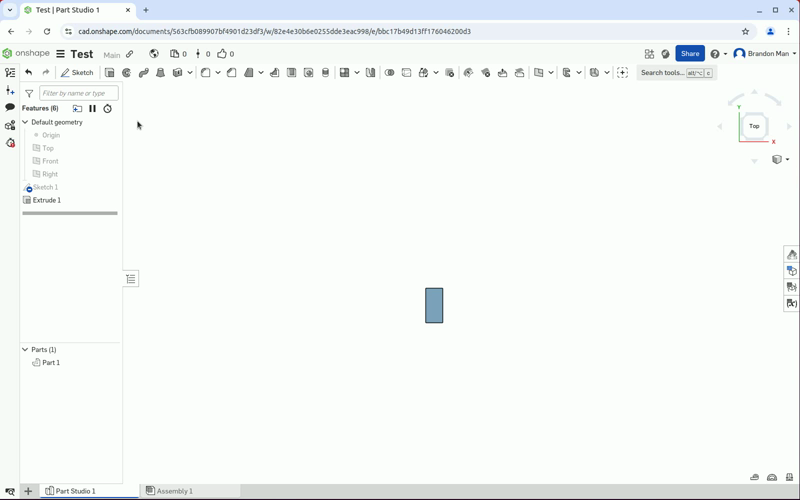
key(shift+h)
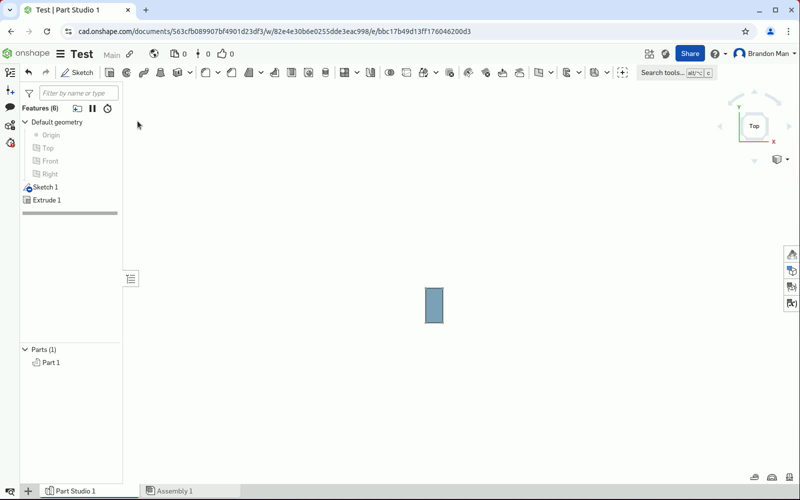
key(shift+h)
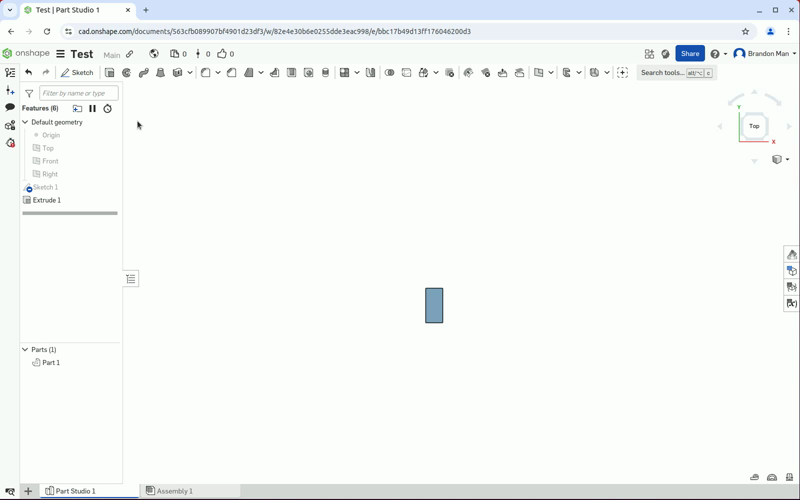
mouse_move(73, 189)
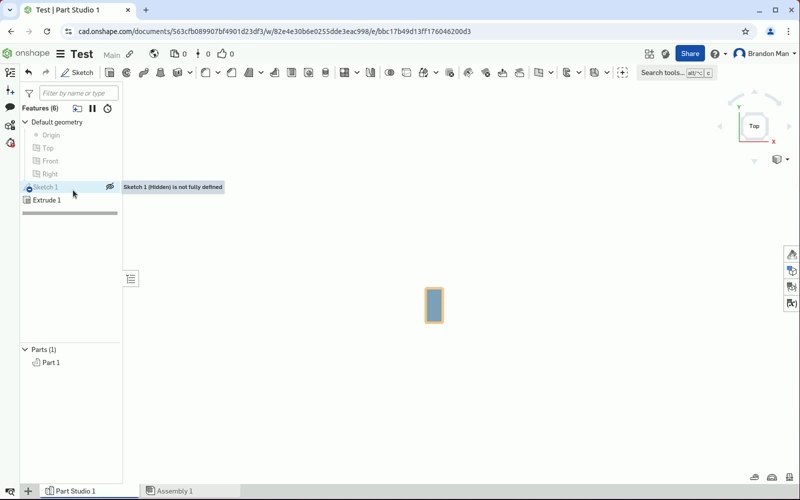
click(73, 189)
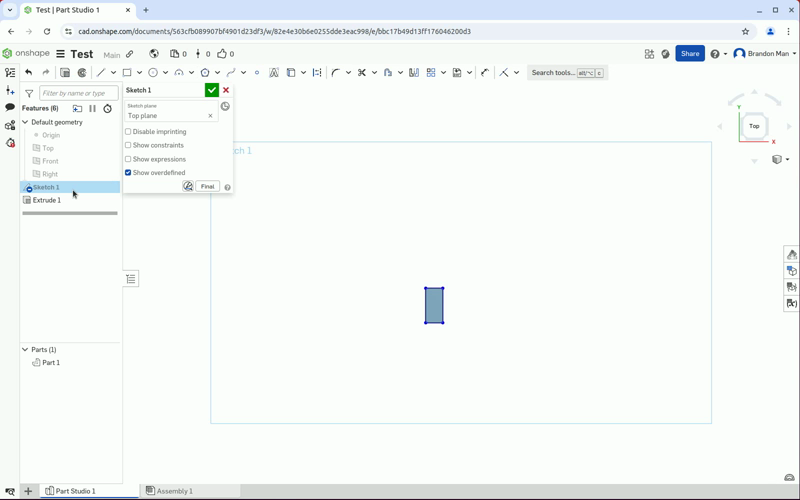
mouse_move(229, 92)
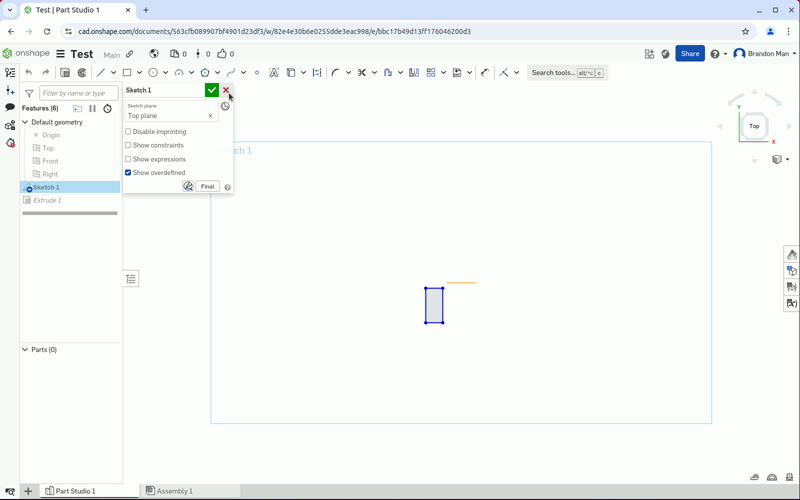
click(229, 92)
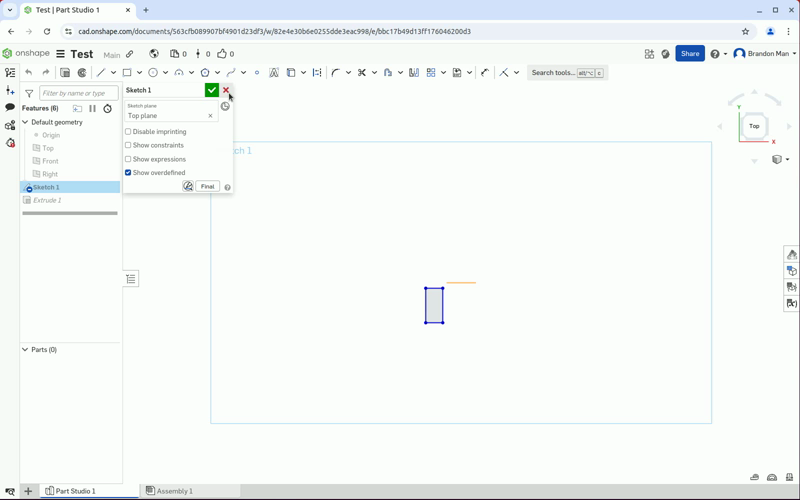
key(shift+s)
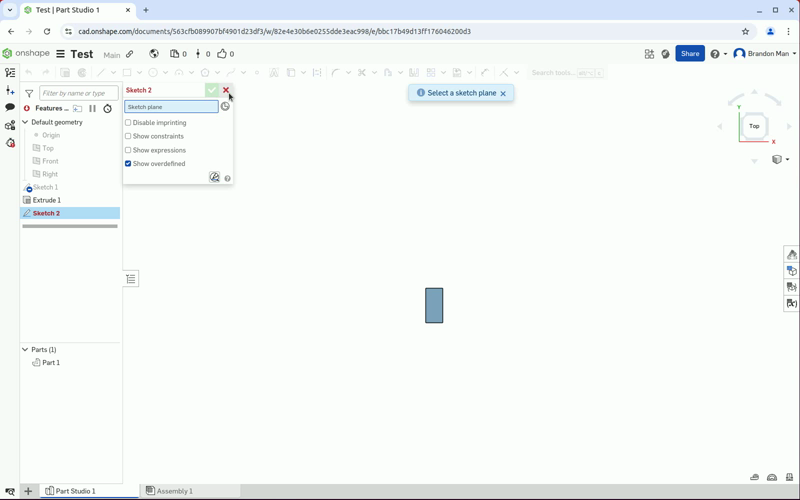
mouse_move(73, 150)
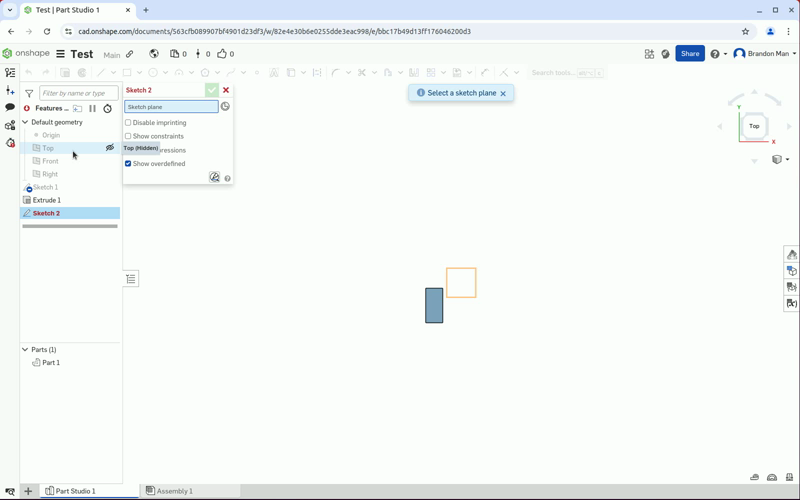
click(73, 150)
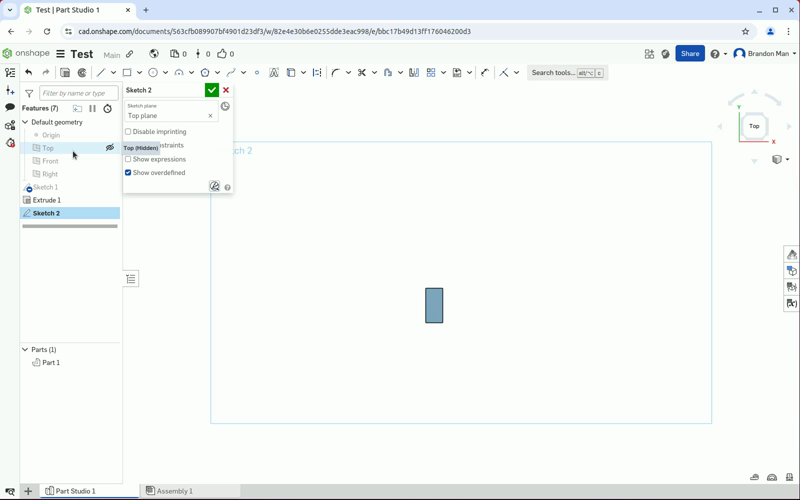
mouse_move(73, 352)
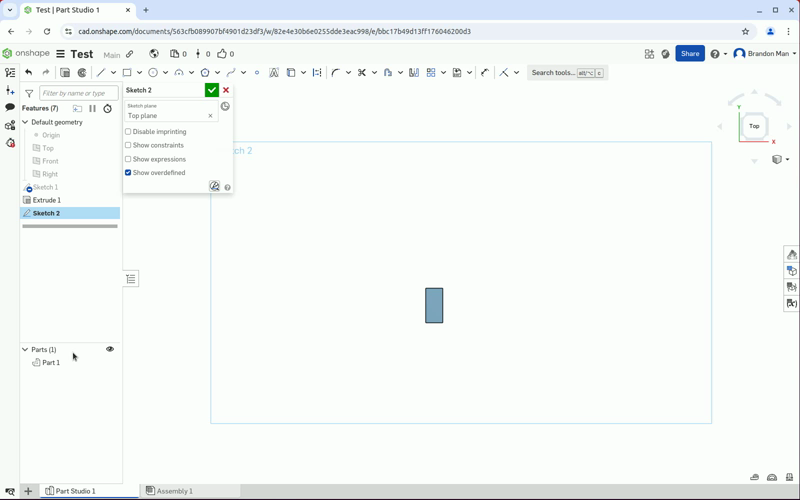
key(y)
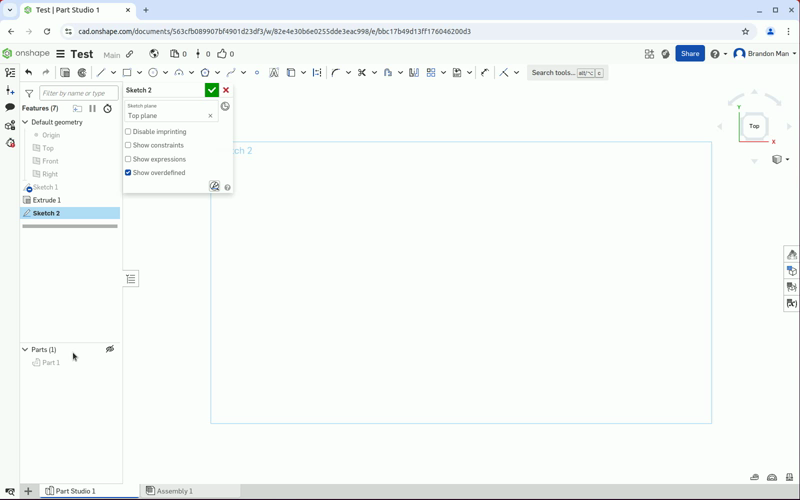
key(l)
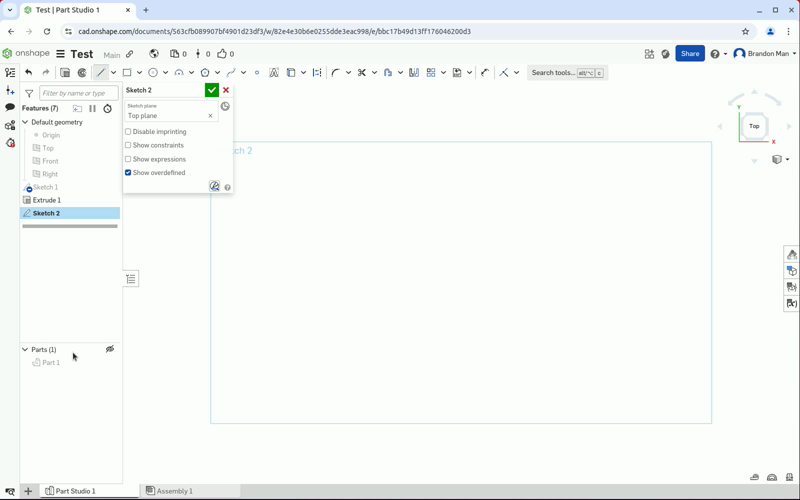
key_down(shift)
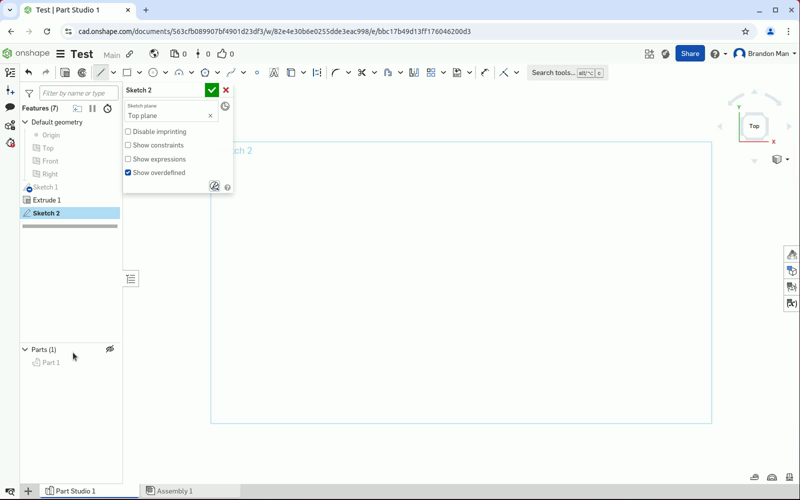
mouse_move(425, 288)
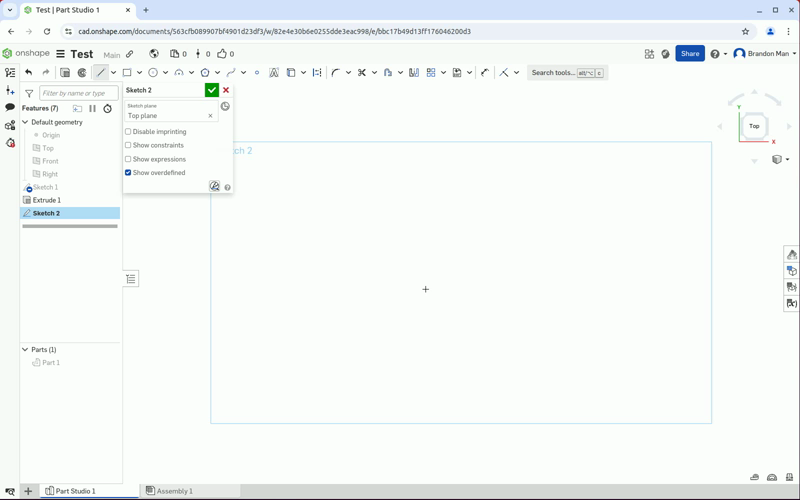
click(425, 288)
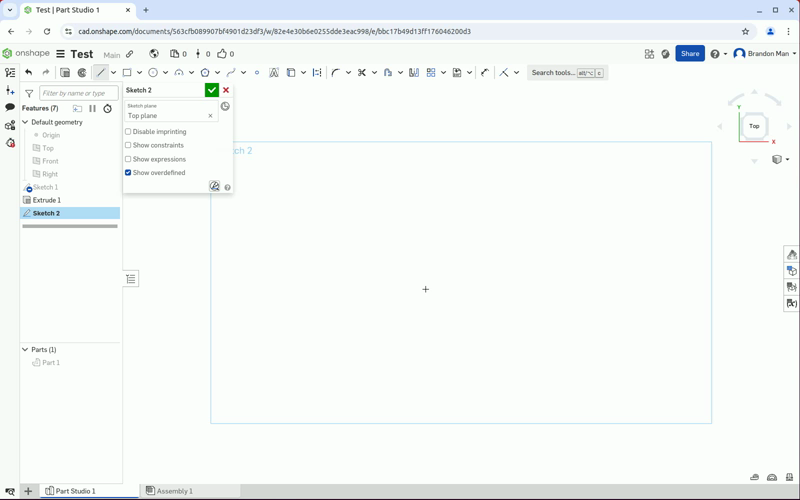
key_up(shift)
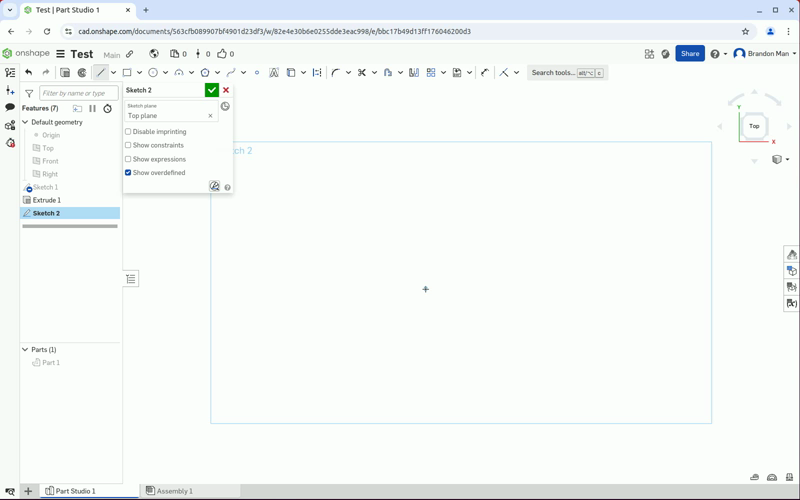
key_down(shift)
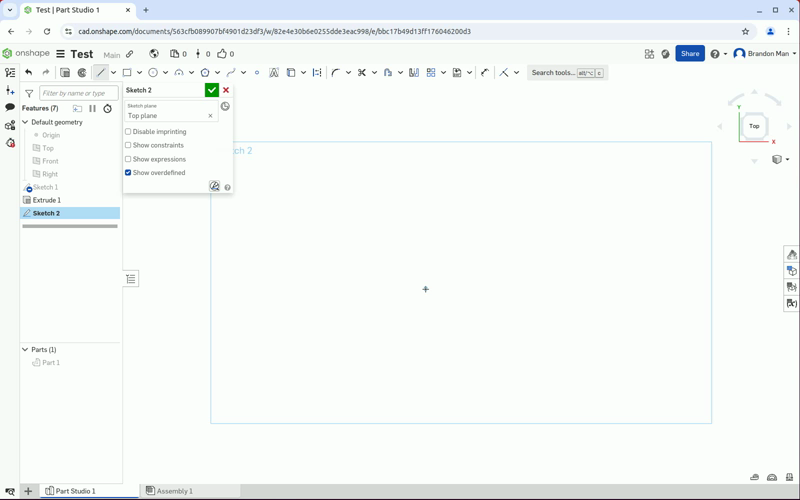
mouse_move(455, 288)
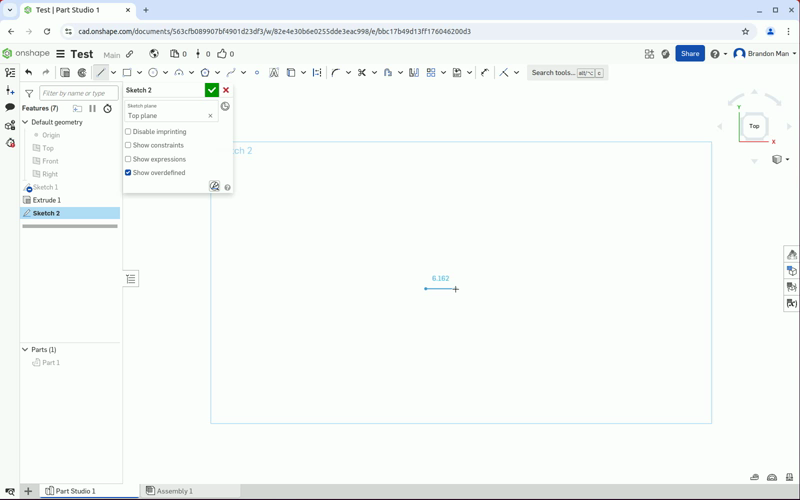
mouse_move(443, 288)
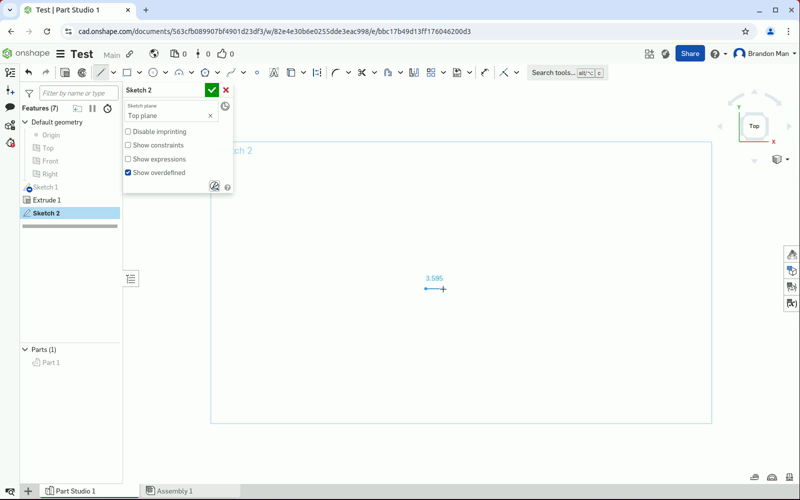
click(443, 288)
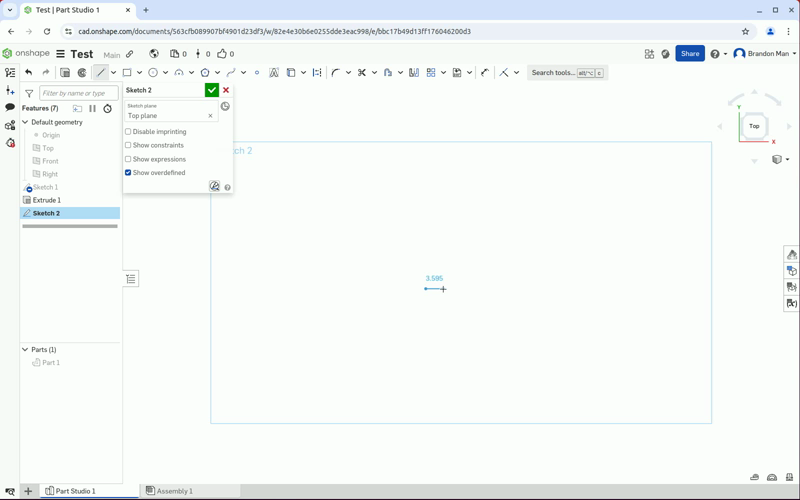
key_up(shift)
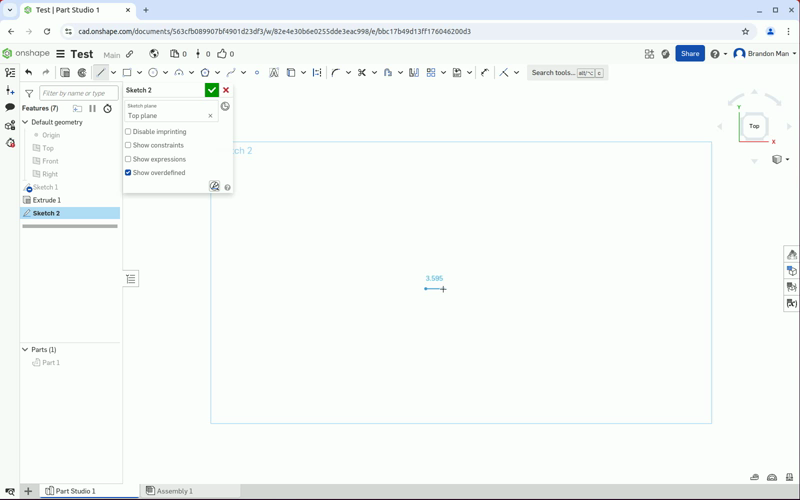
key_down(shift)
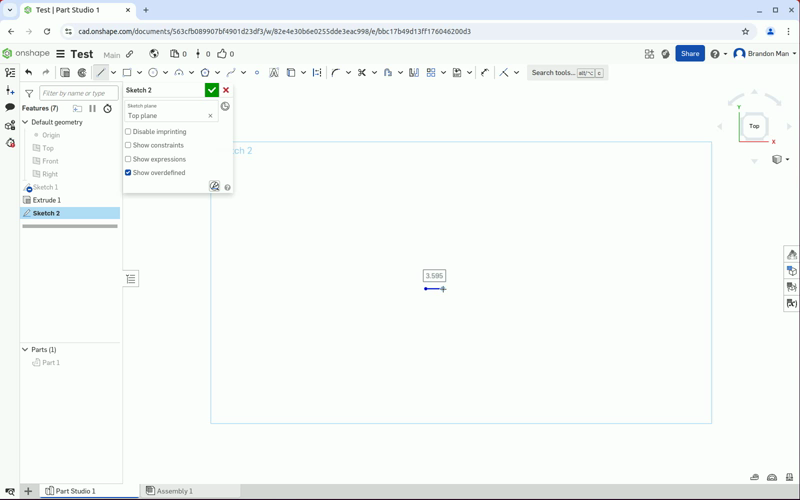
mouse_move(473, 288)
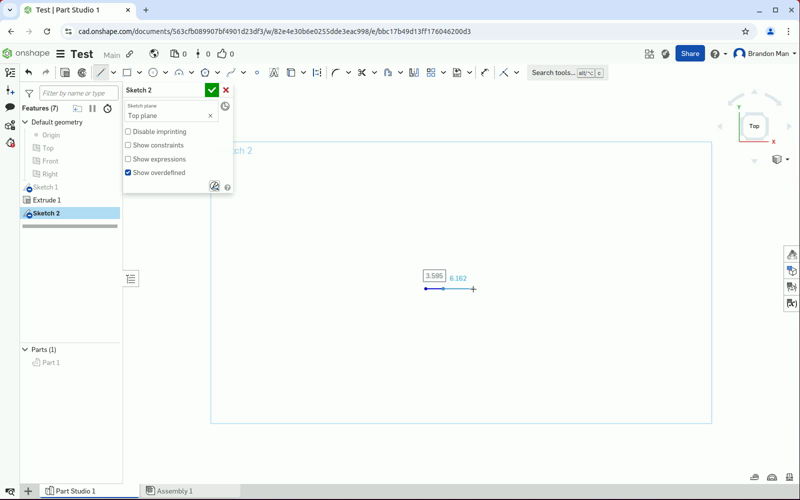
mouse_move(443, 282)
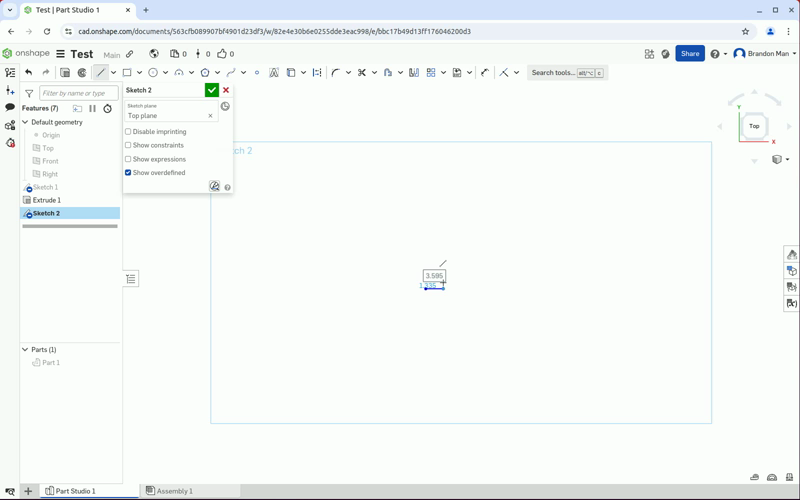
scroll(6)
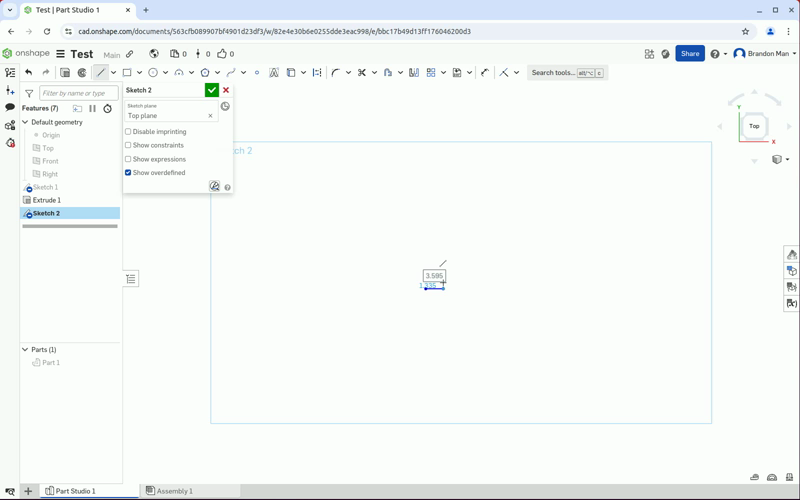
scroll(6)
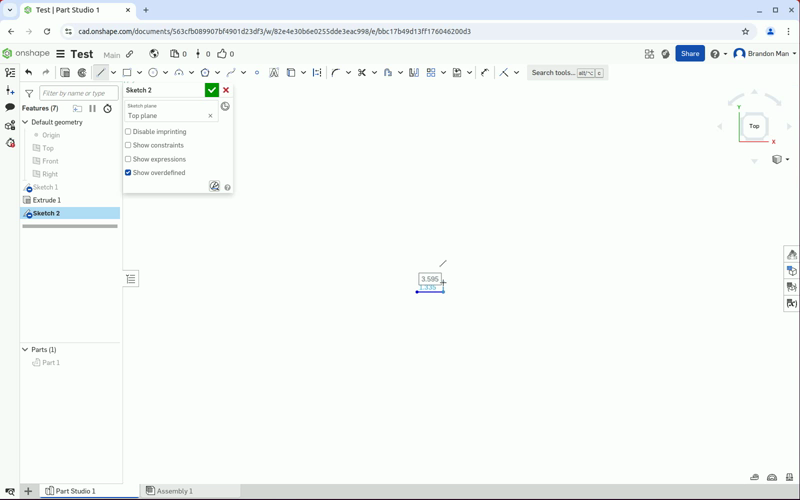
scroll(6)
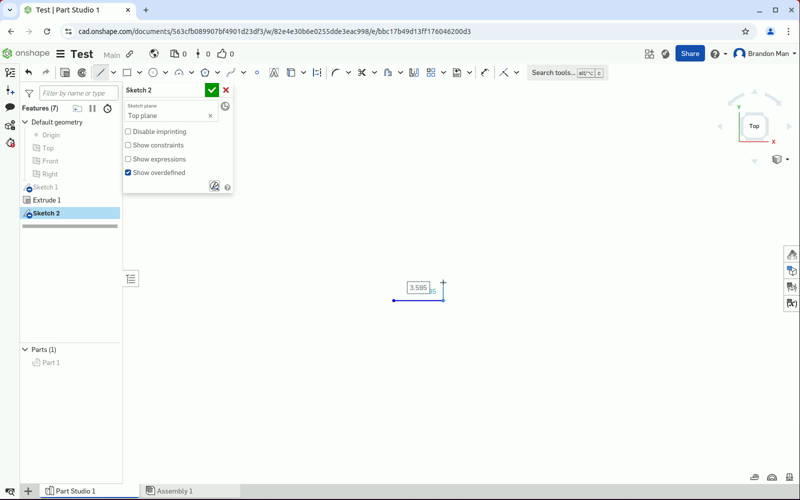
scroll(6)
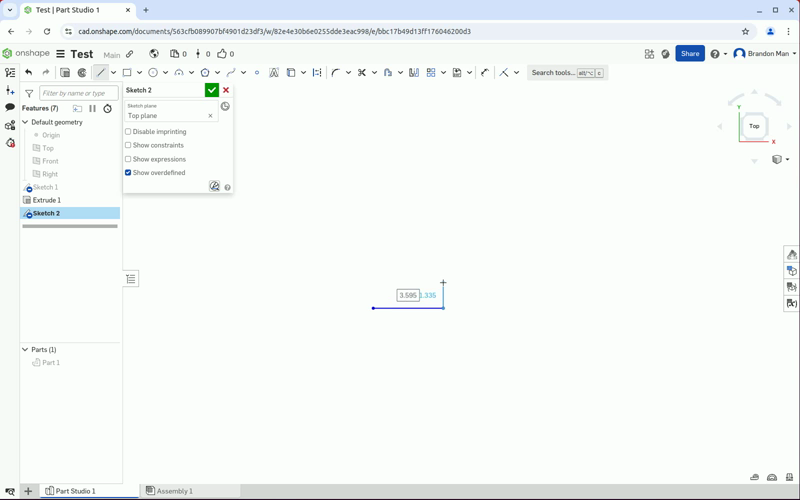
scroll(6)
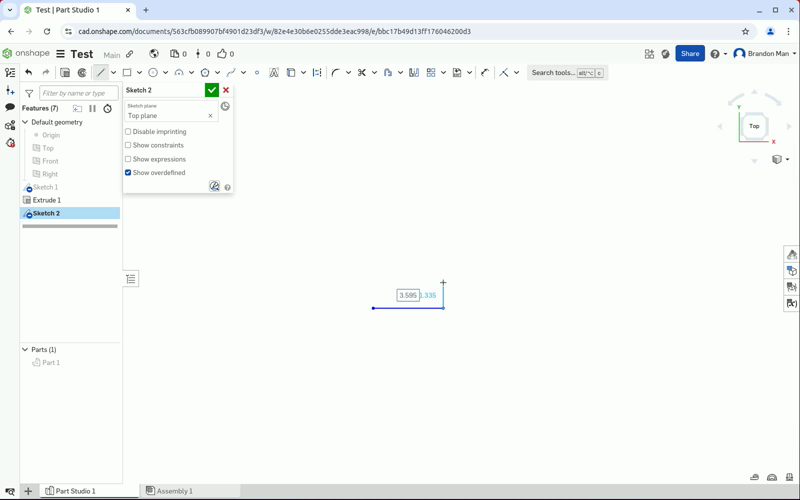
scroll(6)
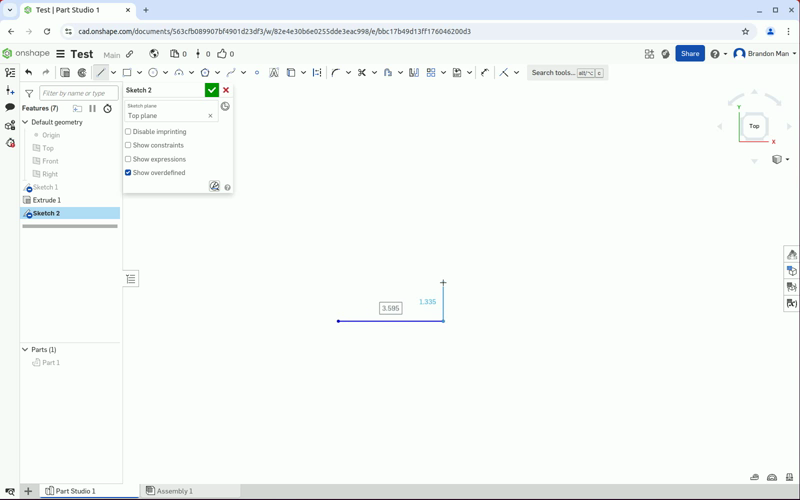
scroll(6)
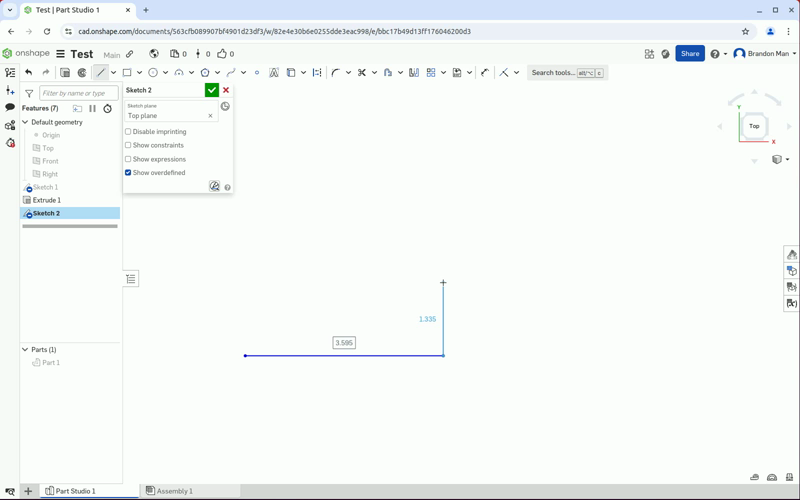
click(443, 282)
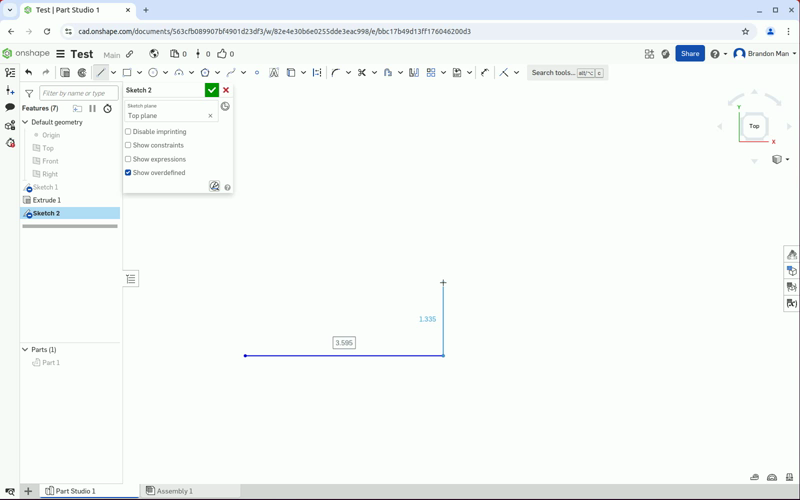
scroll(-6)
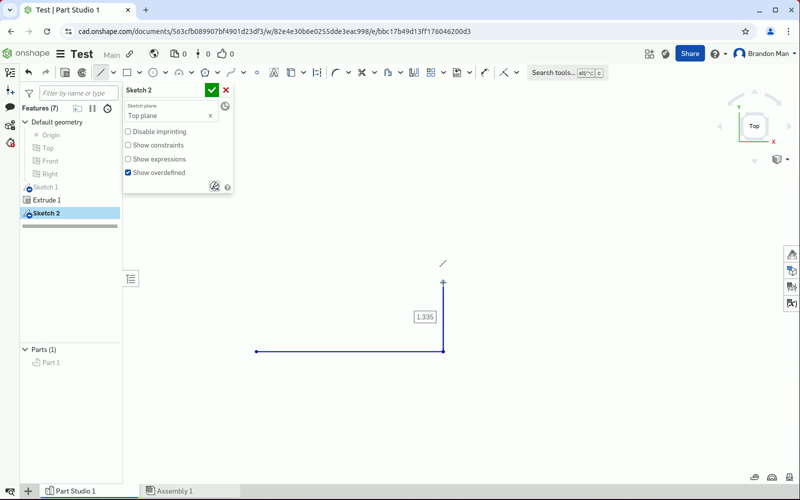
scroll(-6)
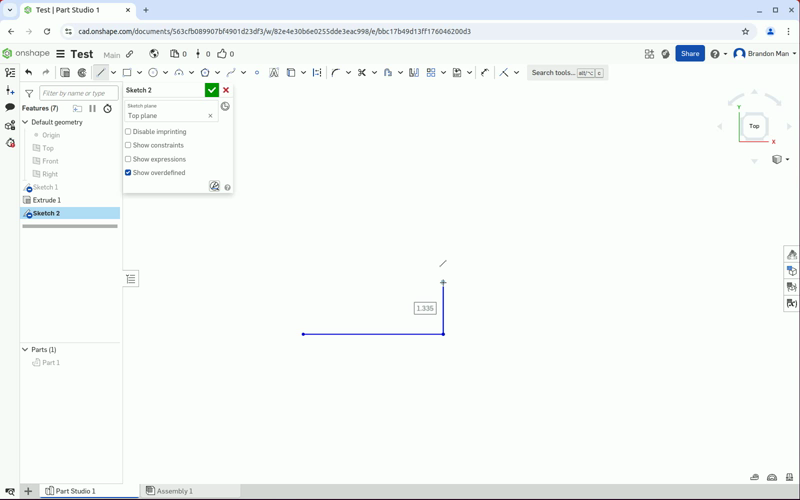
scroll(-6)
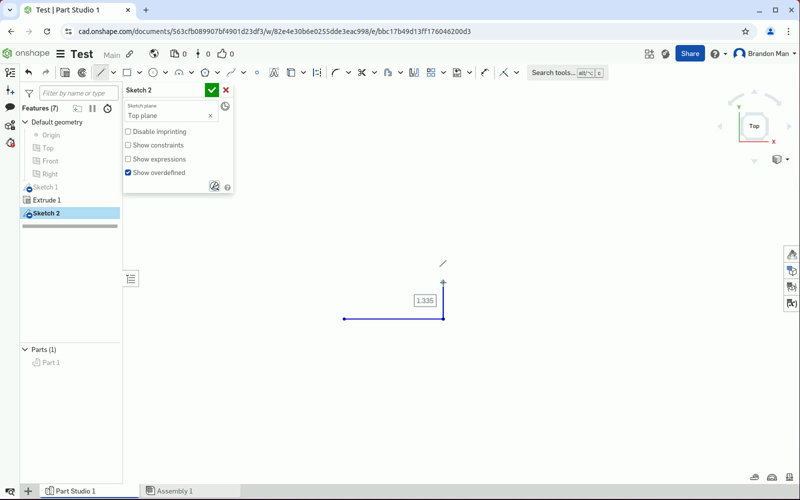
scroll(-6)
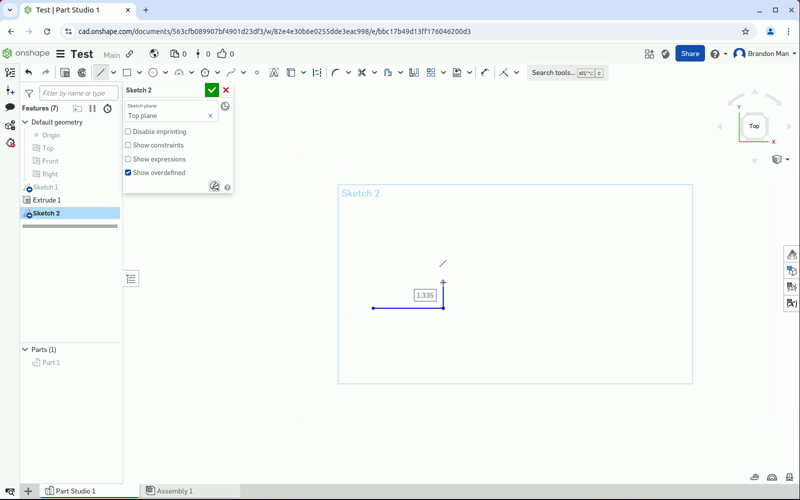
scroll(-6)
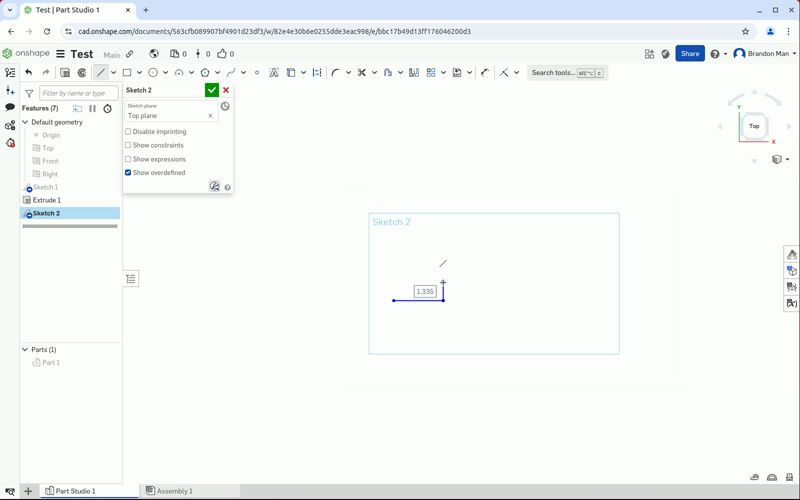
scroll(-6)
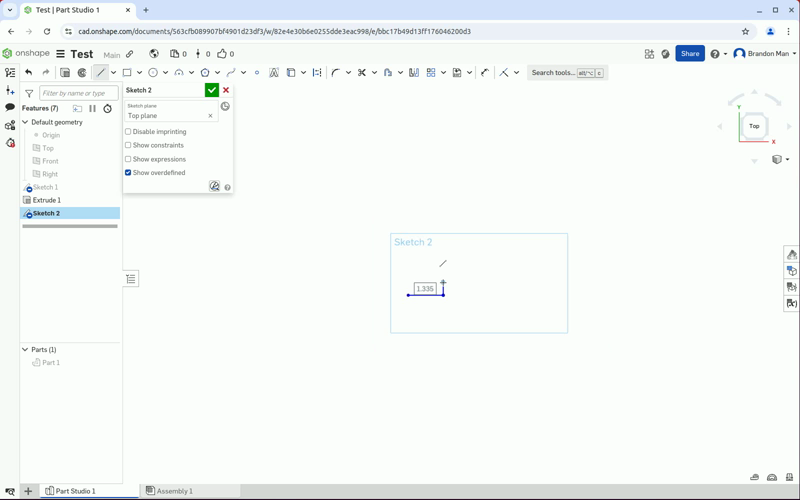
scroll(-6)
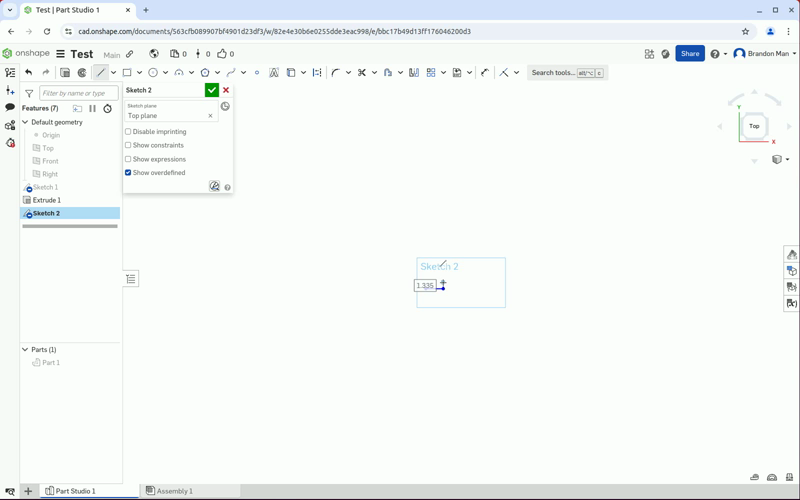
key_up(shift)
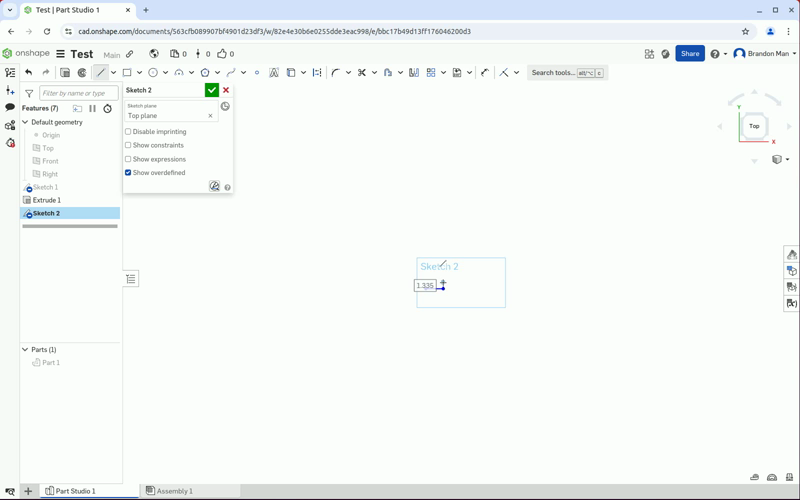
key_down(shift)
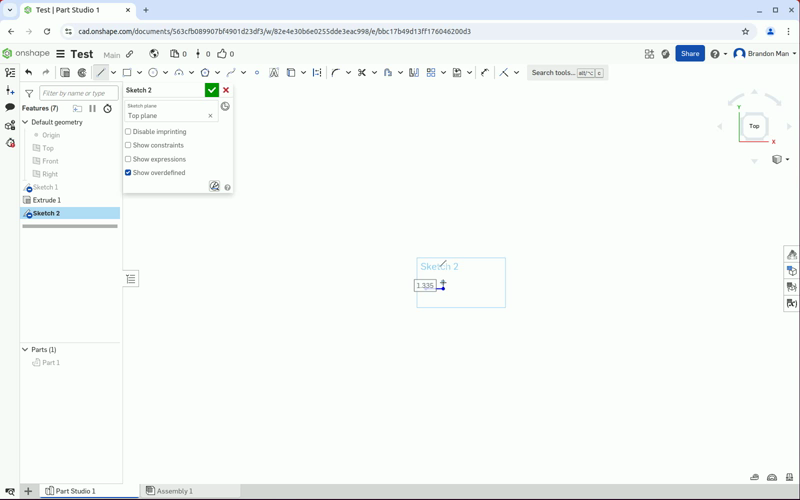
mouse_move(473, 282)
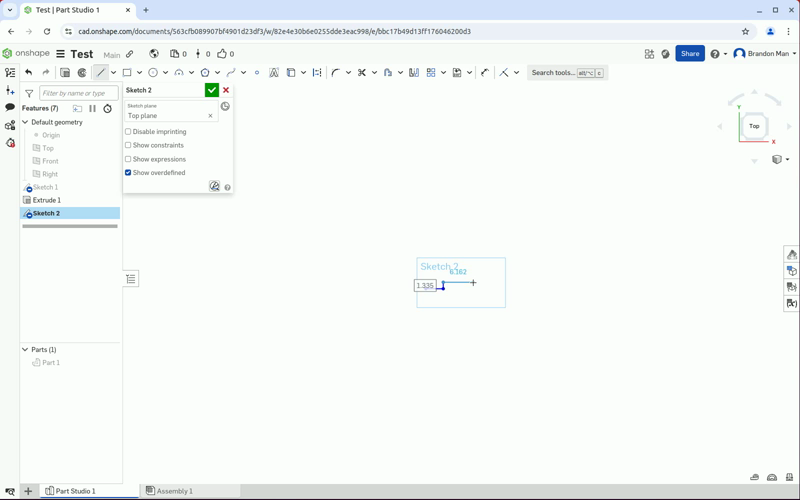
mouse_move(425, 282)
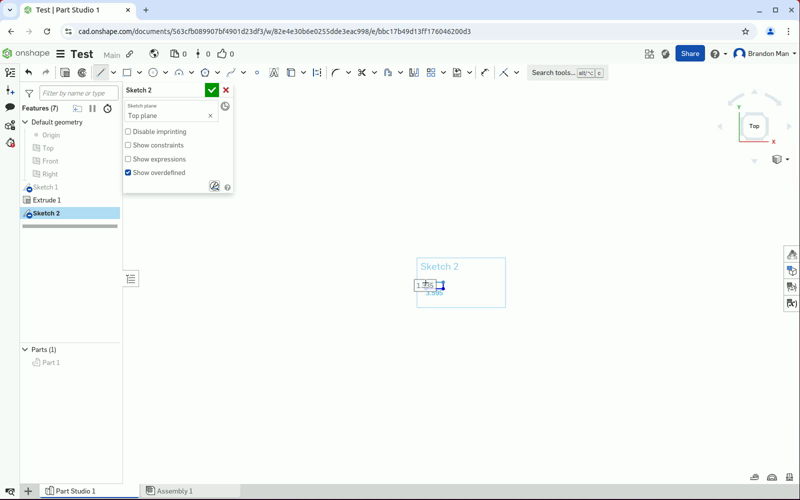
click(425, 282)
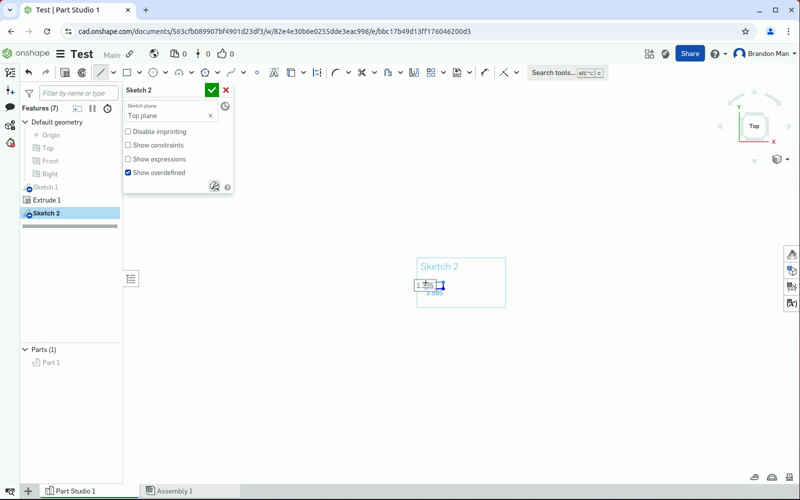
key_up(shift)
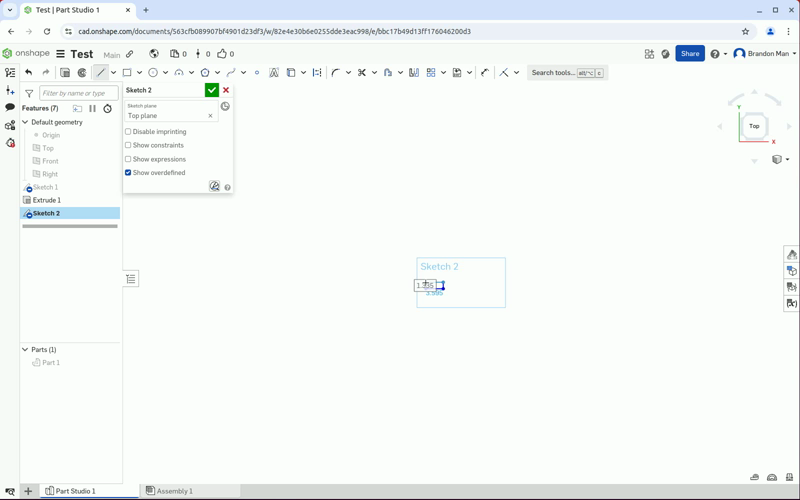
mouse_move(455, 282)
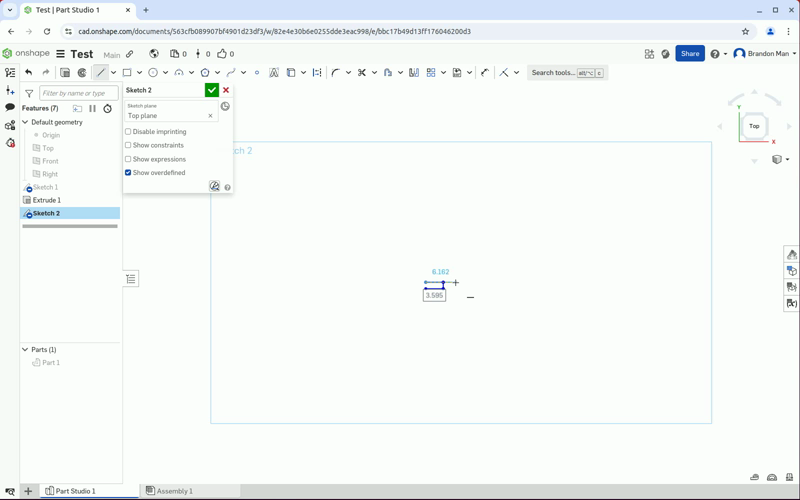
key_down(shift)
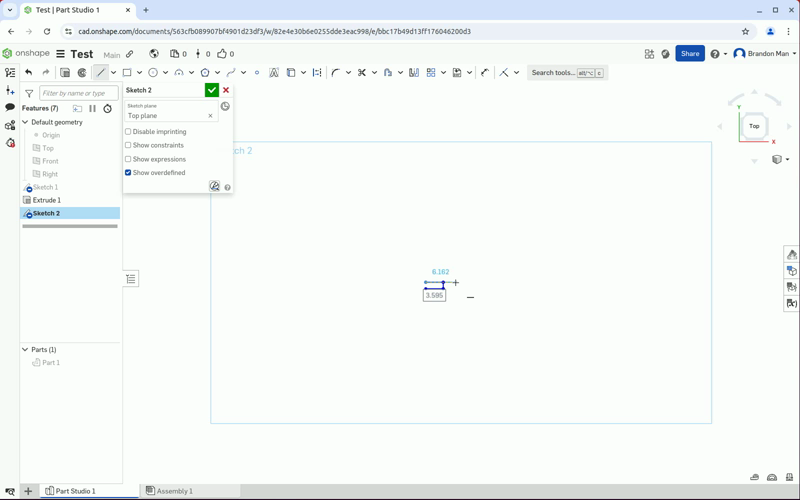
mouse_move(425, 288)
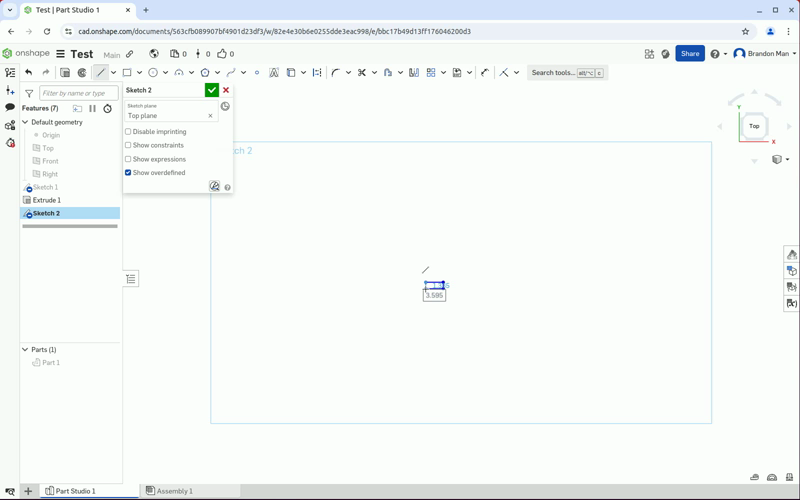
scroll(6)
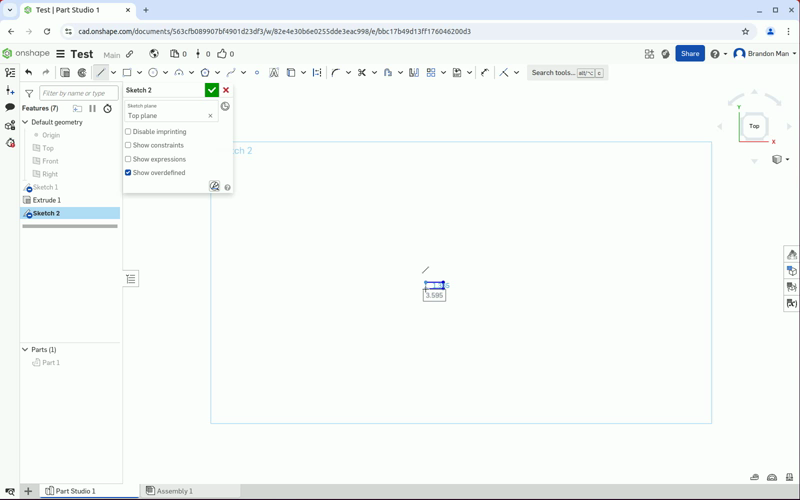
scroll(6)
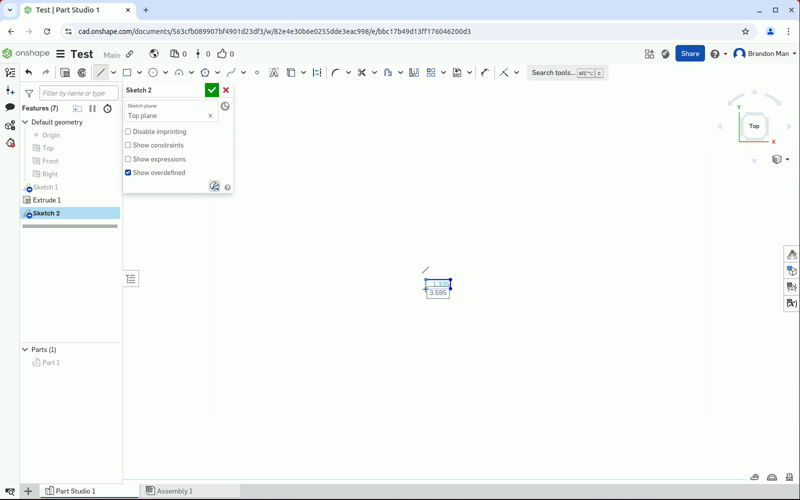
scroll(6)
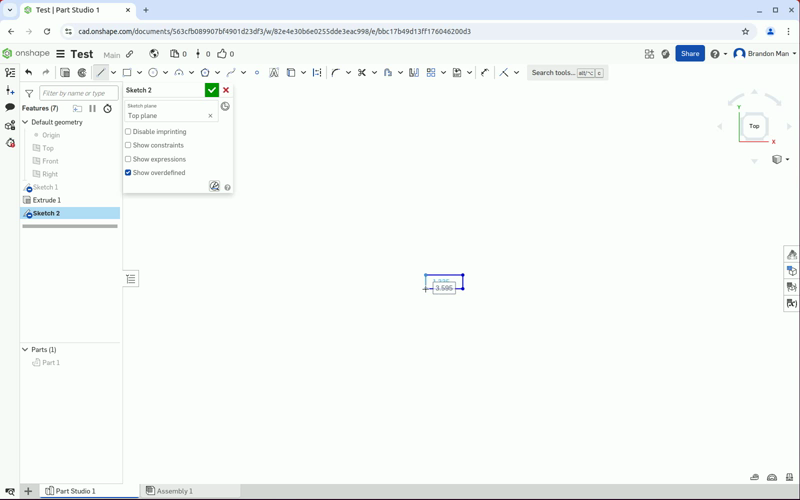
scroll(6)
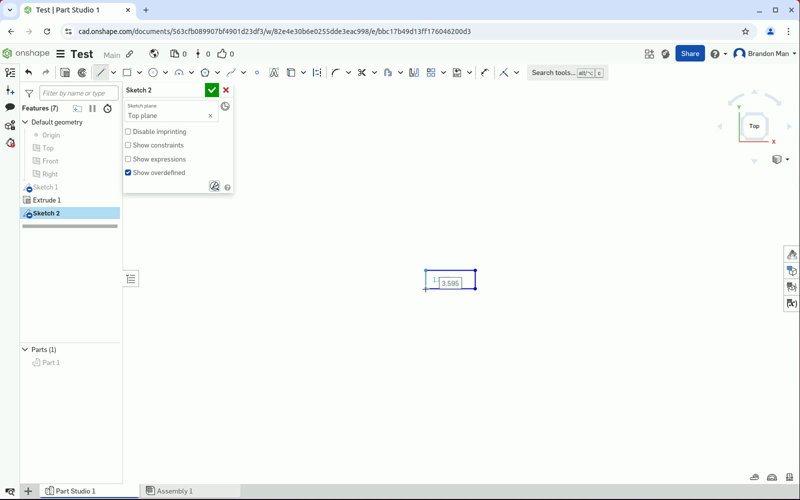
scroll(6)
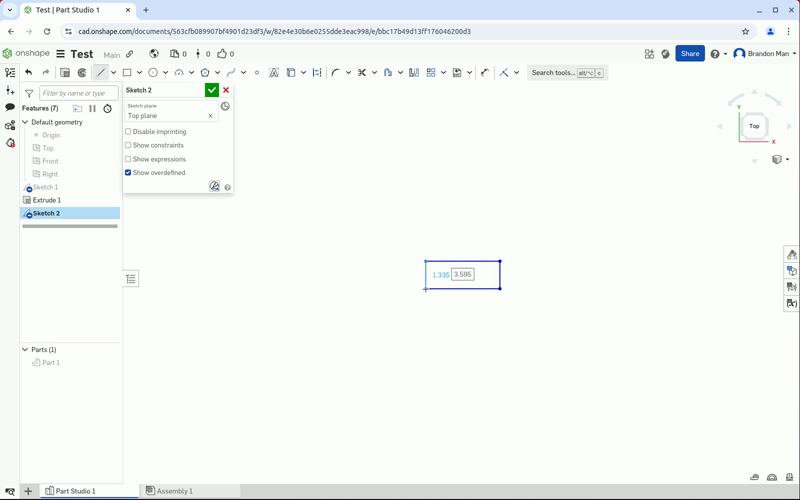
scroll(6)
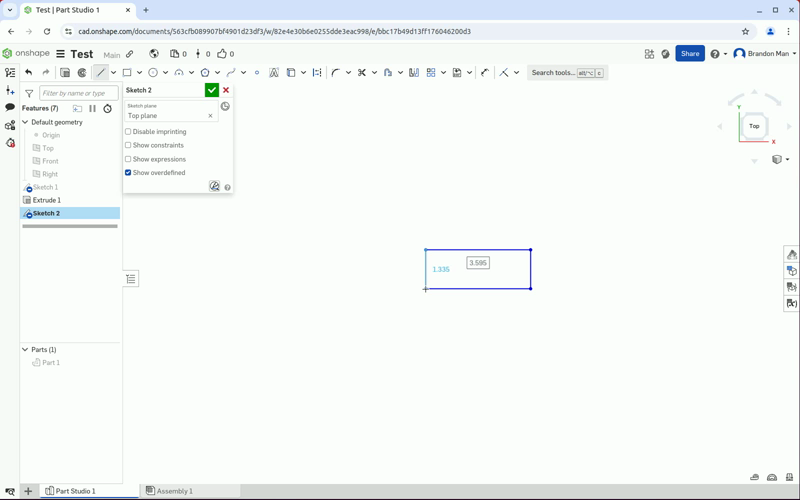
scroll(6)
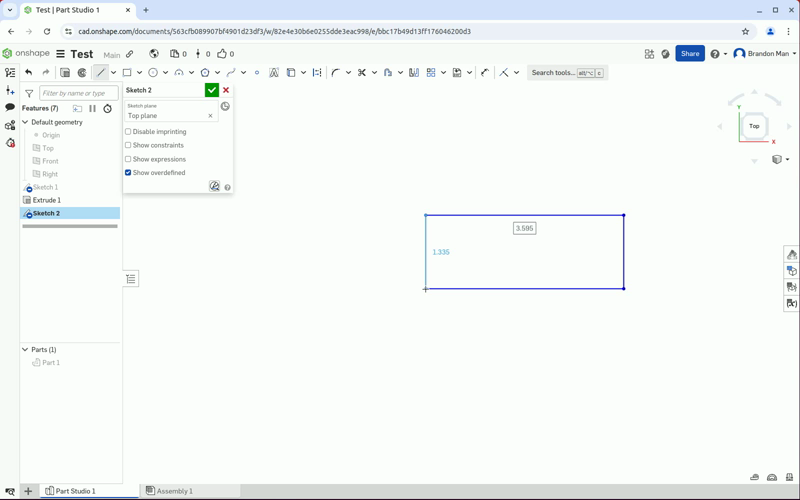
key_up(shift)
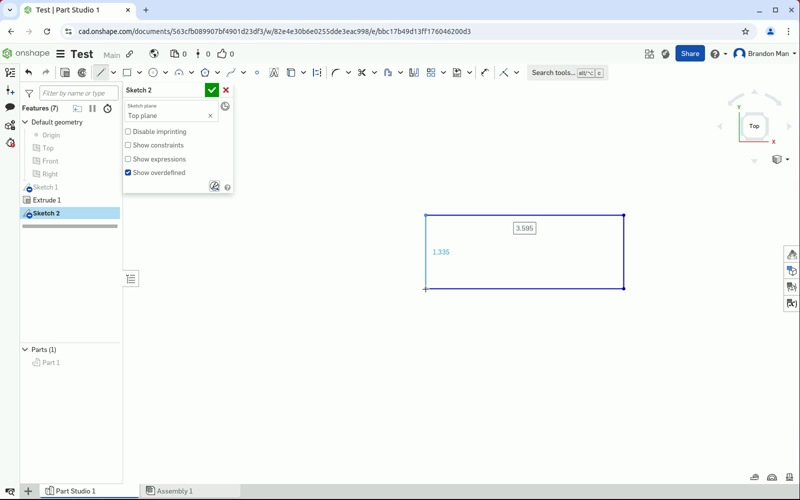
click(425, 288)
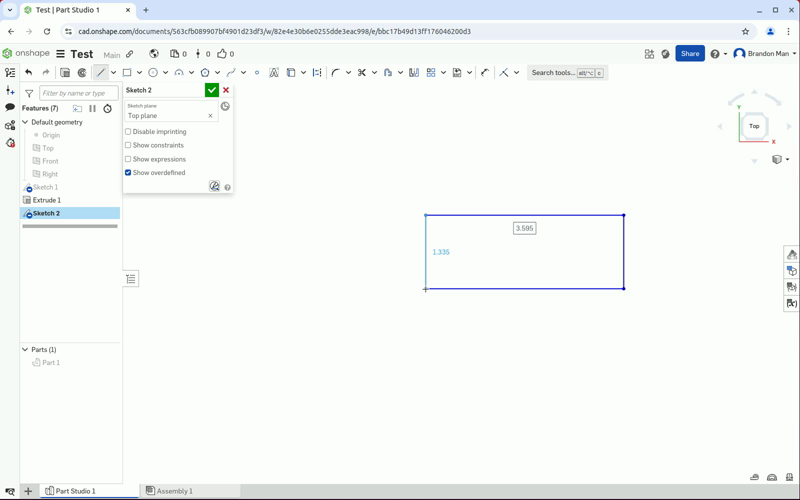
scroll(-6)
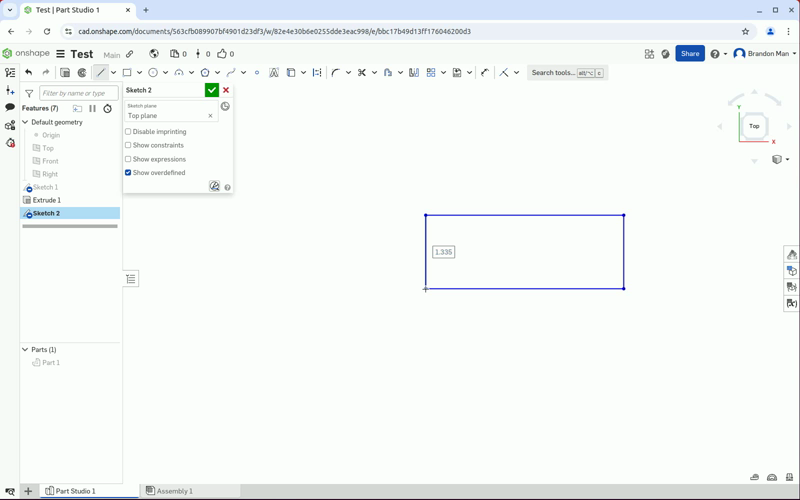
scroll(-6)
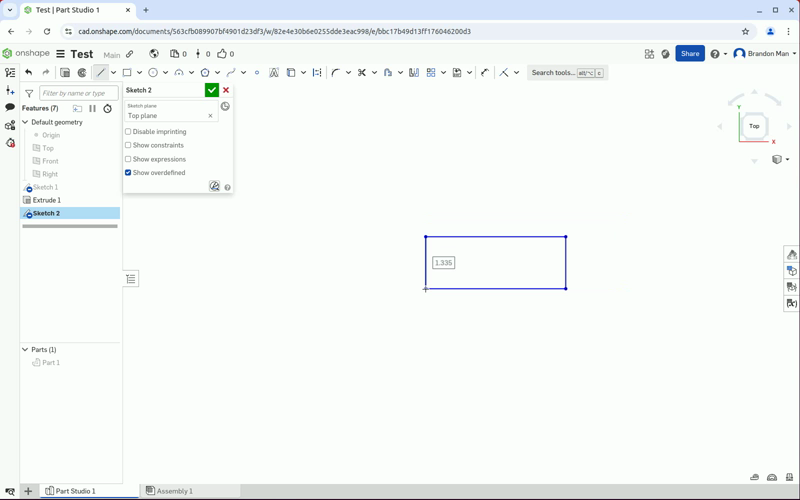
scroll(-6)
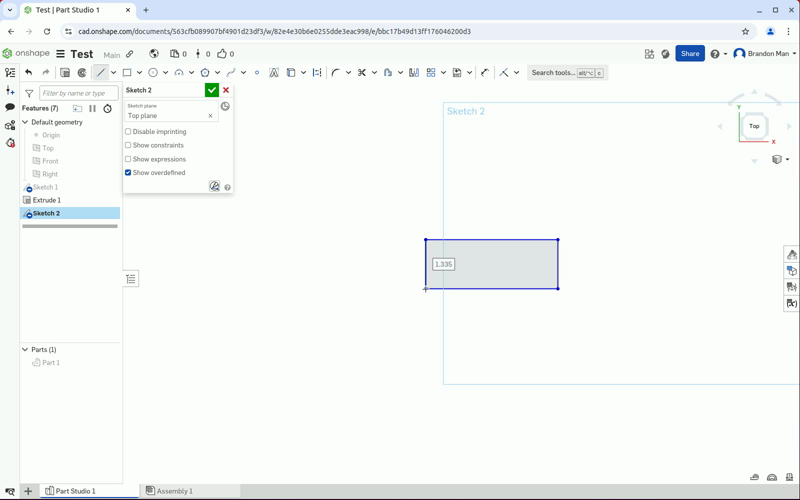
scroll(-6)
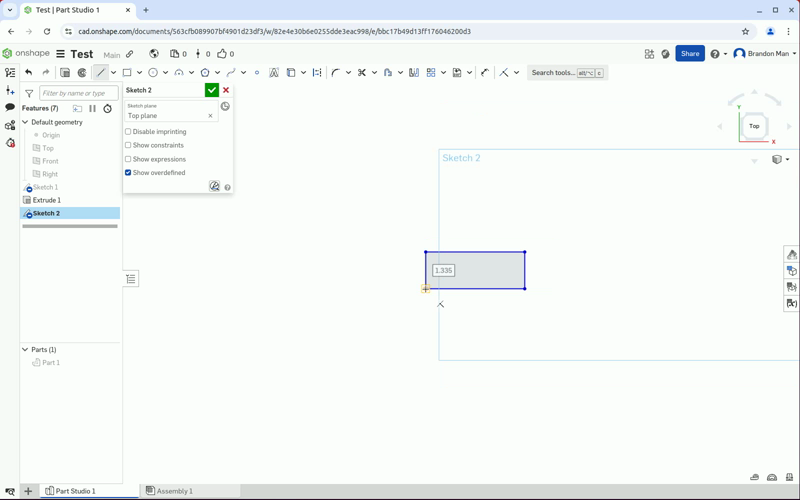
scroll(-6)
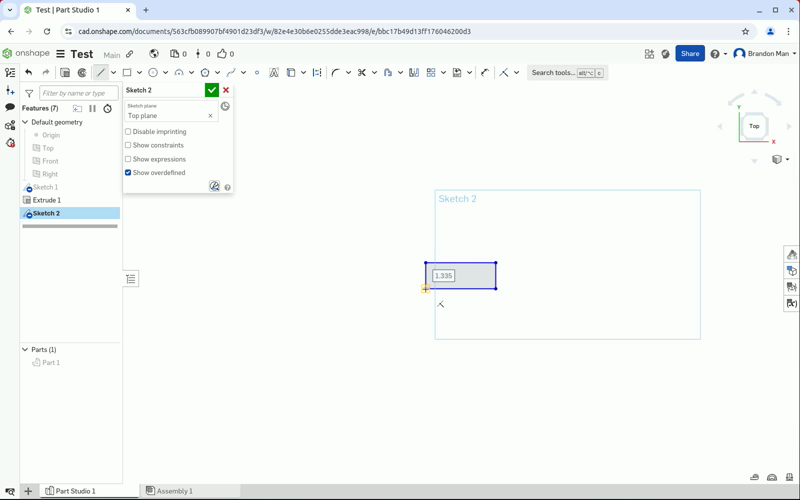
scroll(-6)
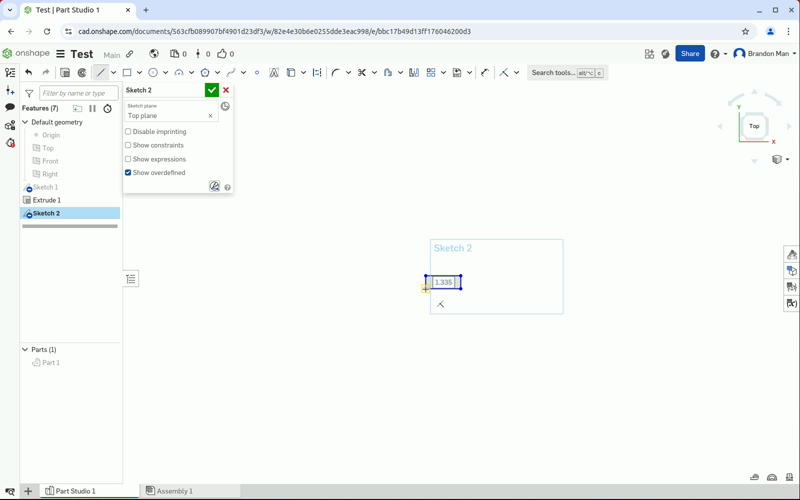
scroll(-6)
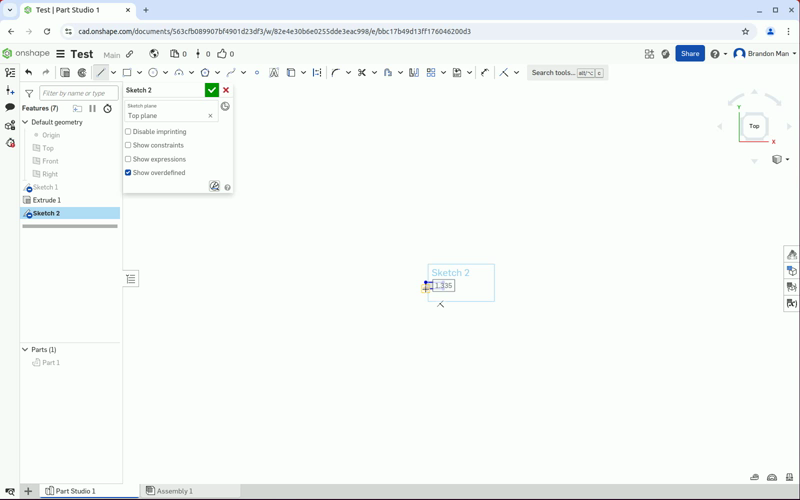
key(esc)
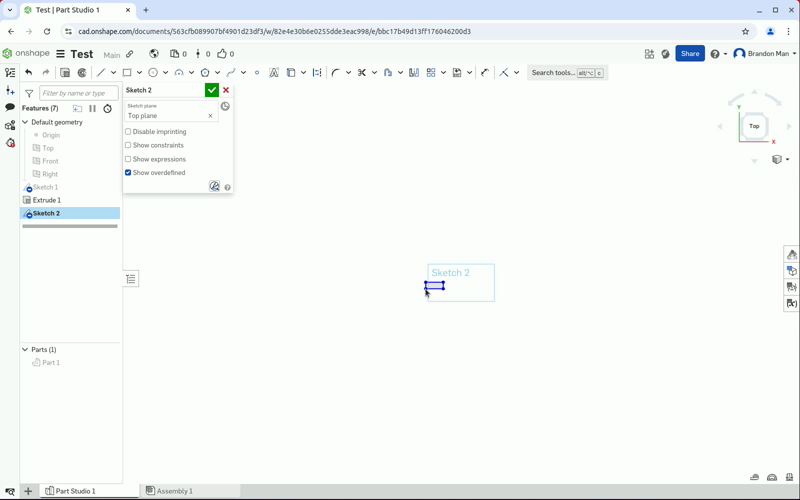
mouse_move(427, 287)
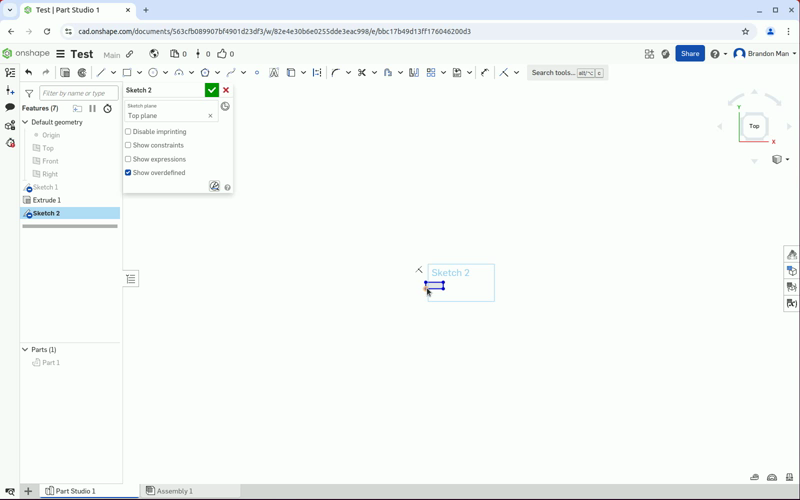
scroll(6)
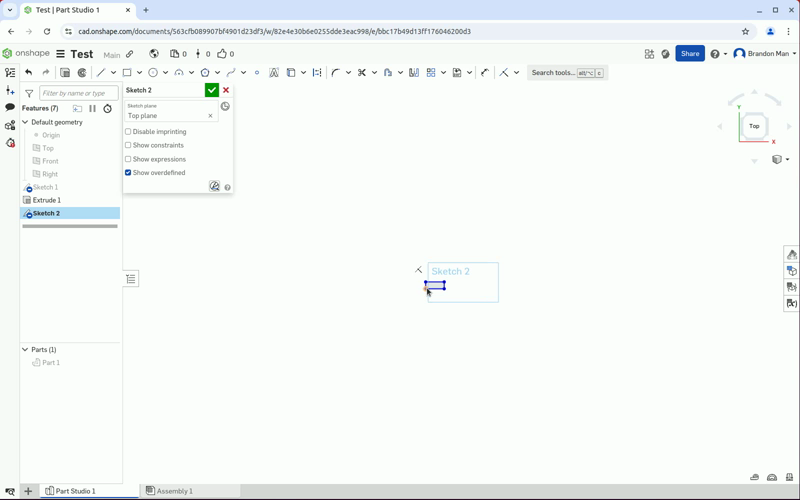
scroll(6)
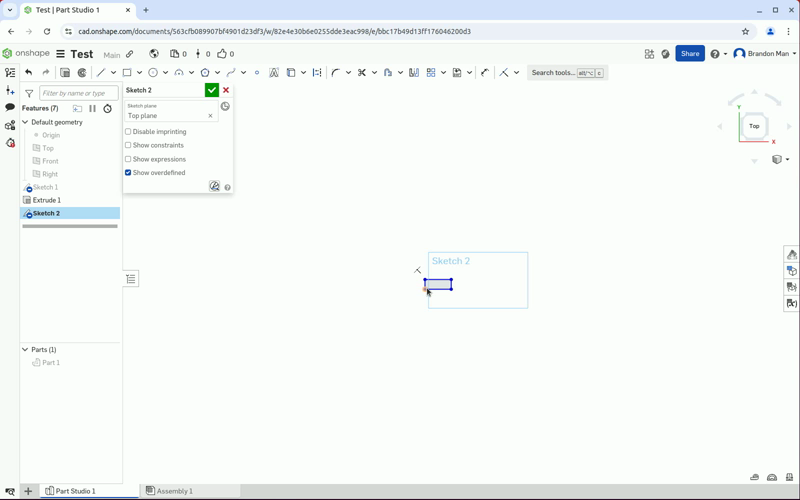
scroll(6)
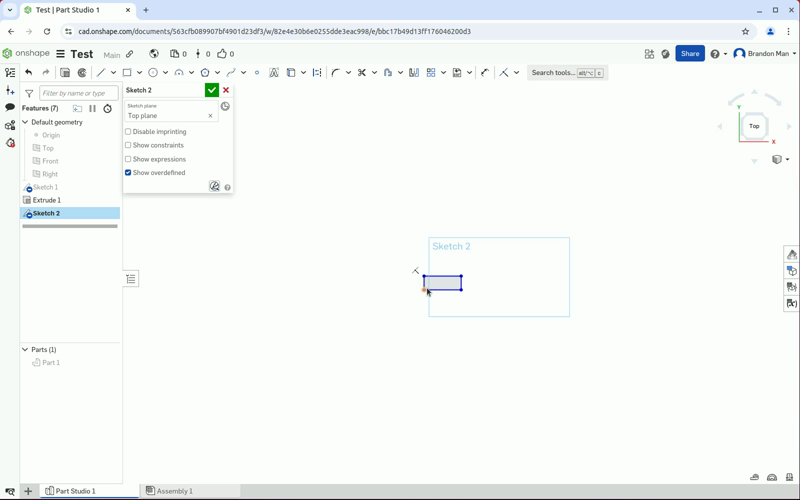
scroll(6)
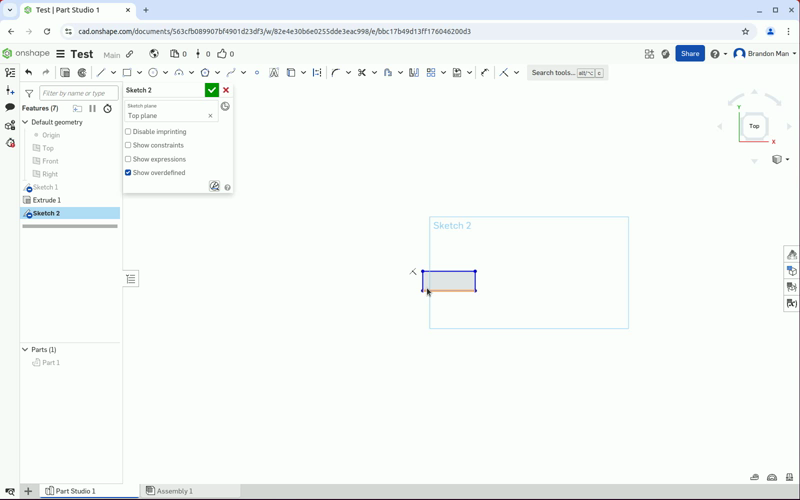
scroll(6)
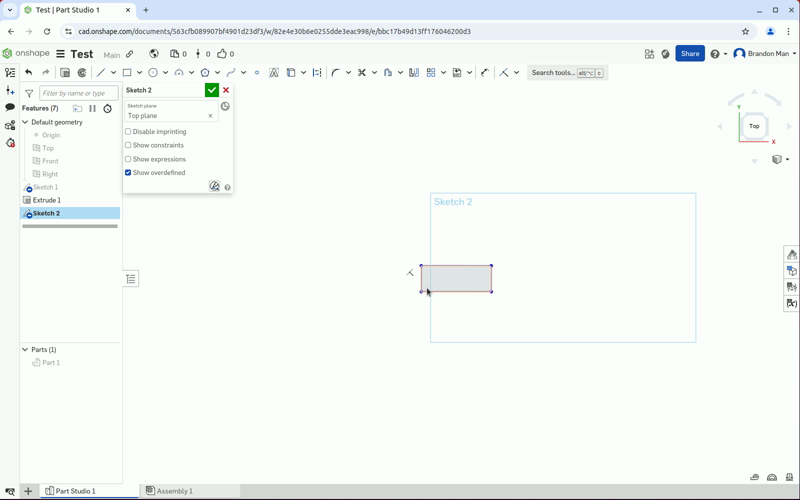
scroll(6)
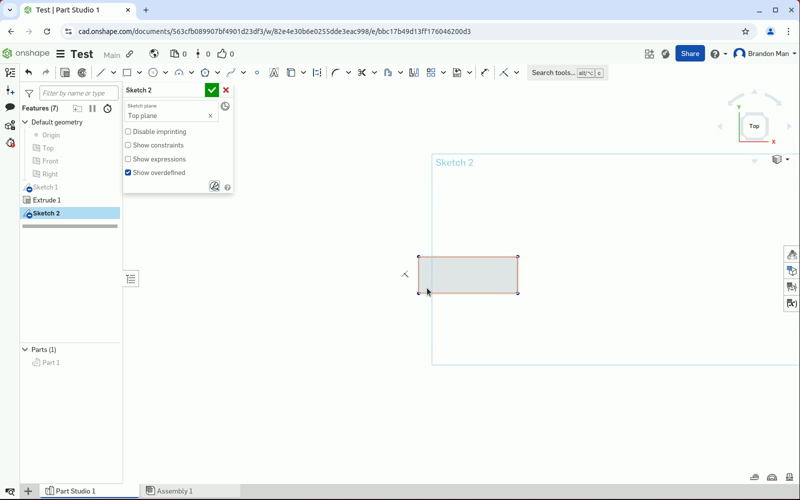
scroll(6)
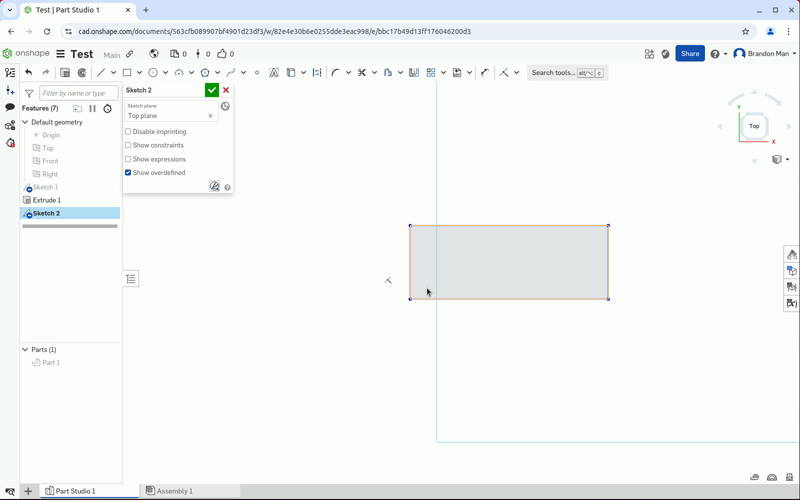
click(427, 287)
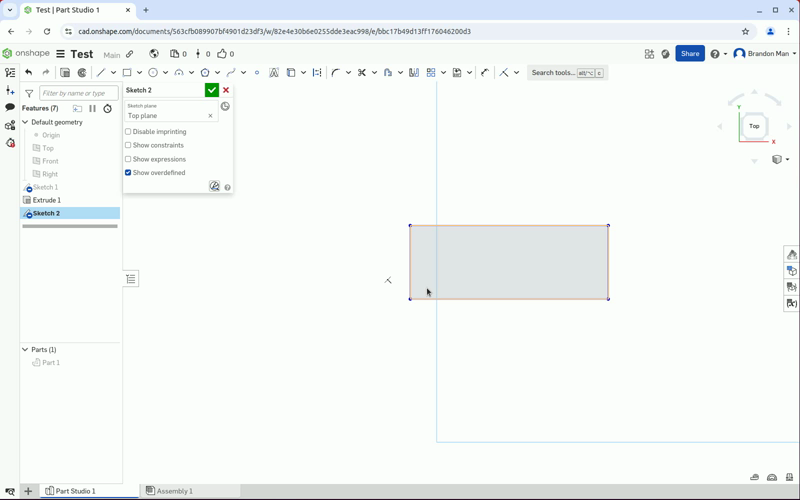
scroll(-6)
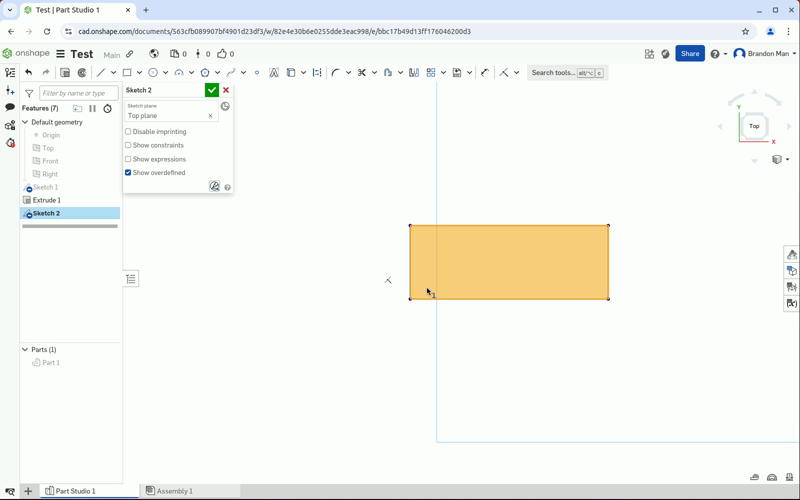
scroll(-6)
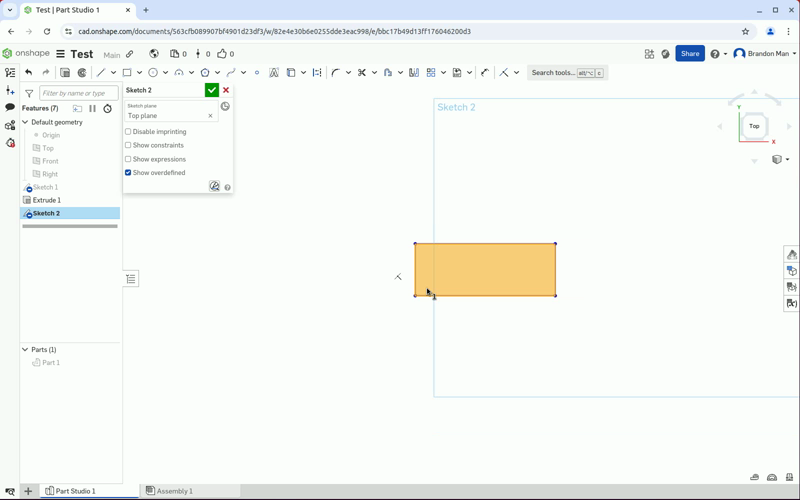
scroll(-6)
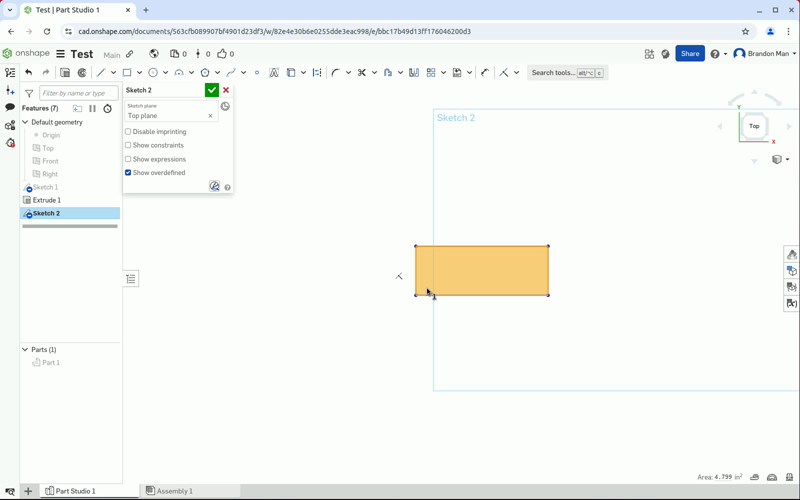
scroll(-6)
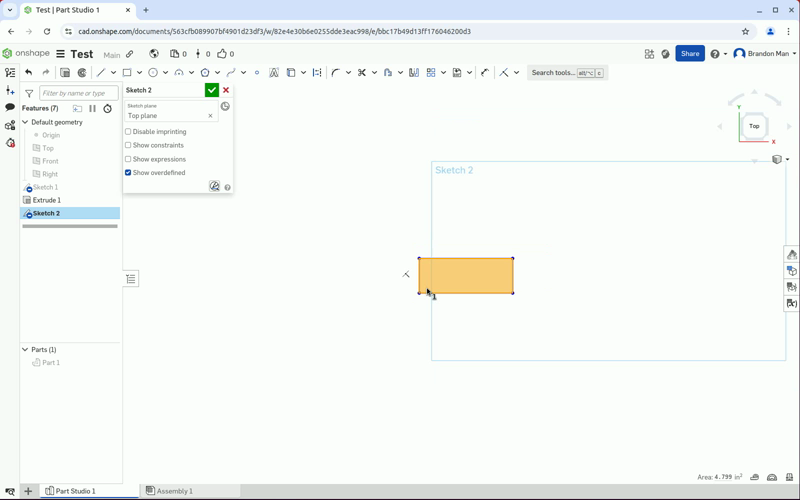
scroll(-6)
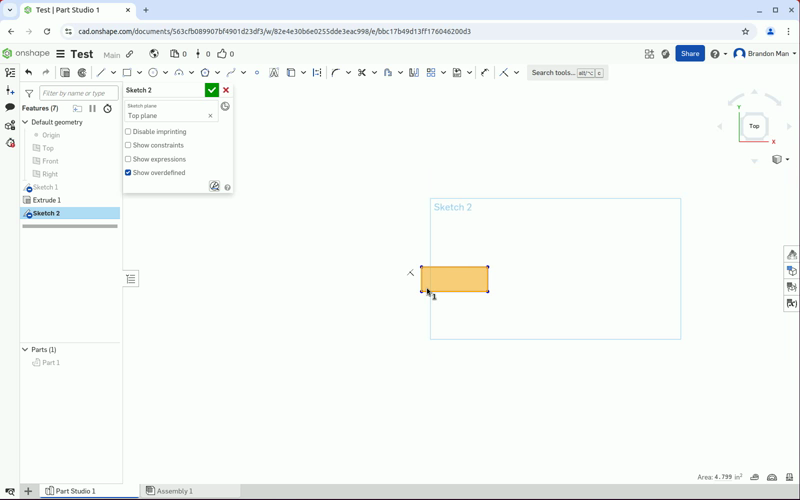
scroll(-6)
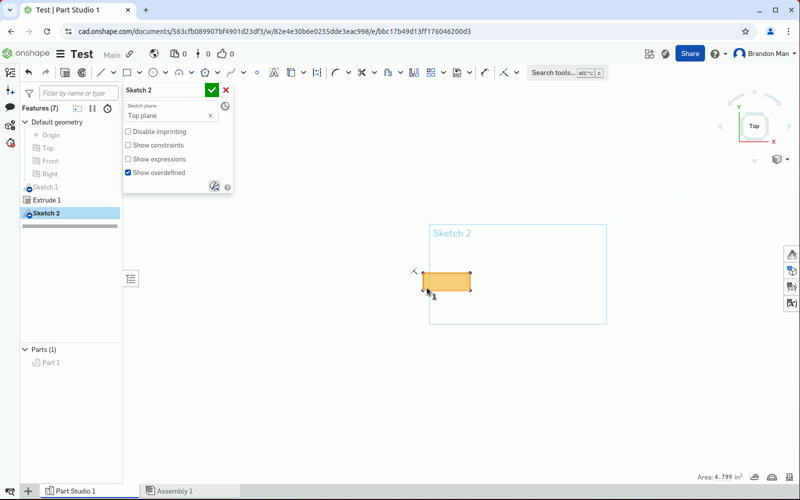
scroll(-6)
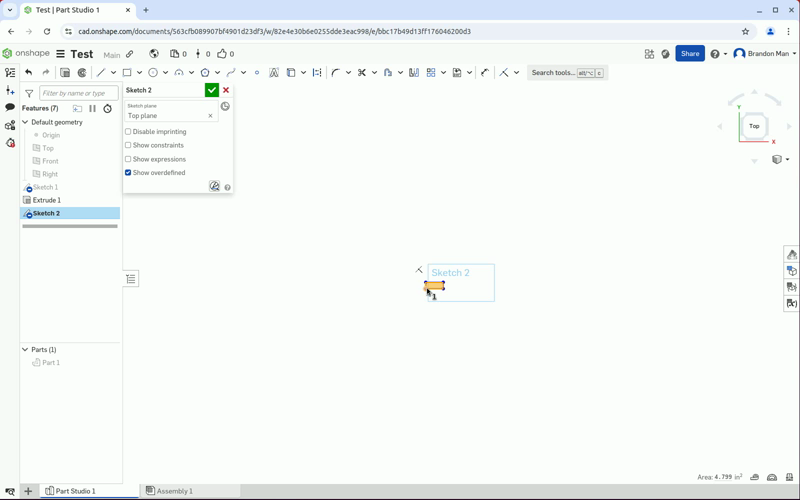
mouse_move(73, 352)
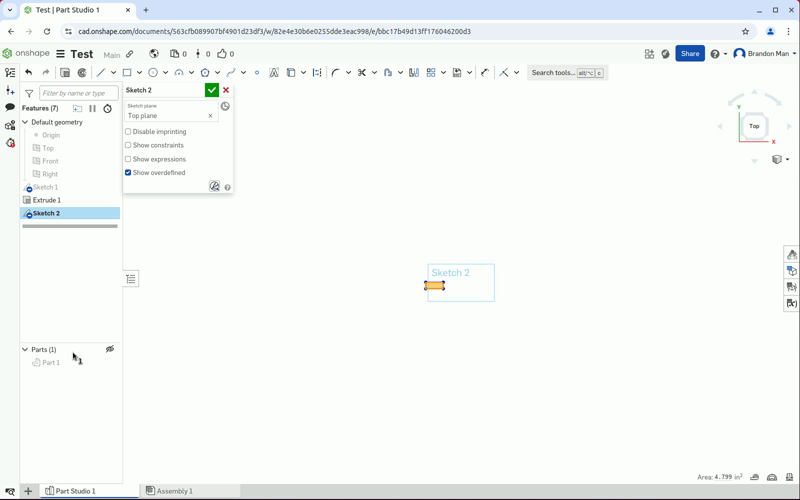
key(shift+y)
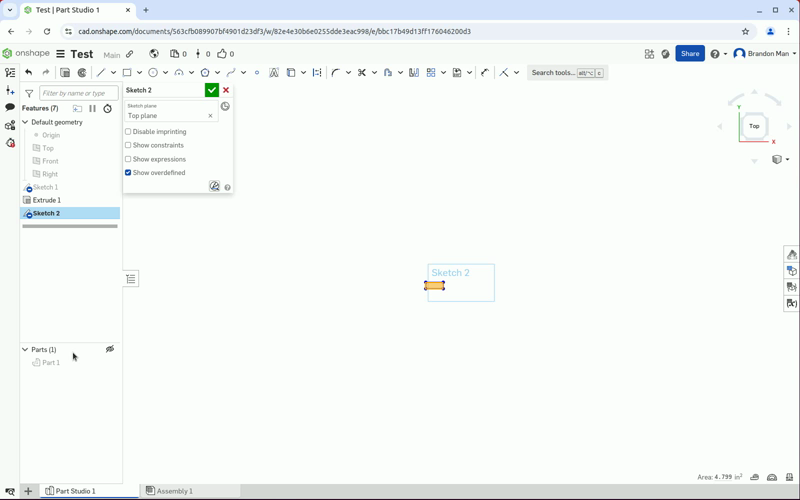
key(shift+e)
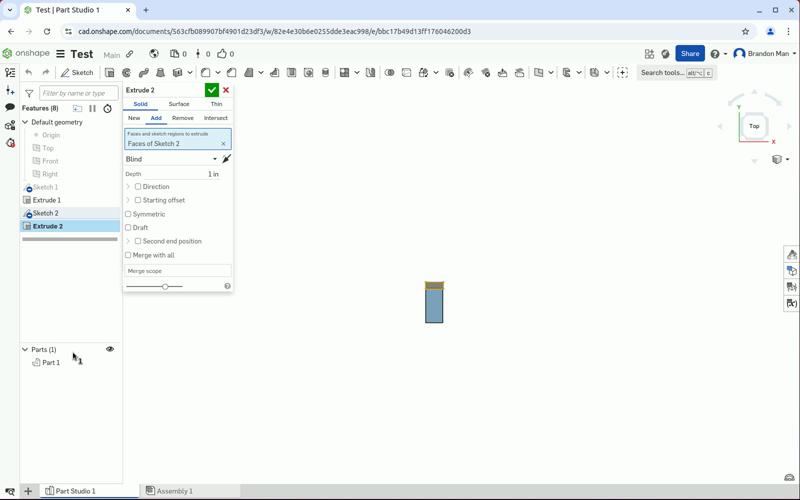
mouse_move(143, 106)
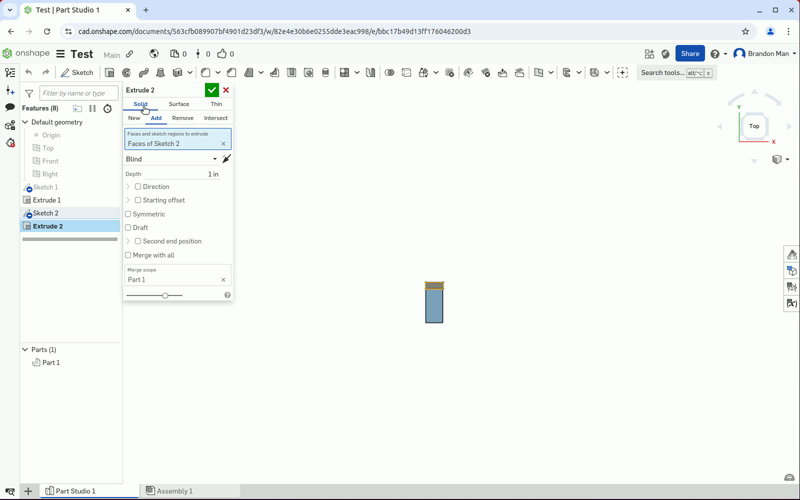
click(143, 106)
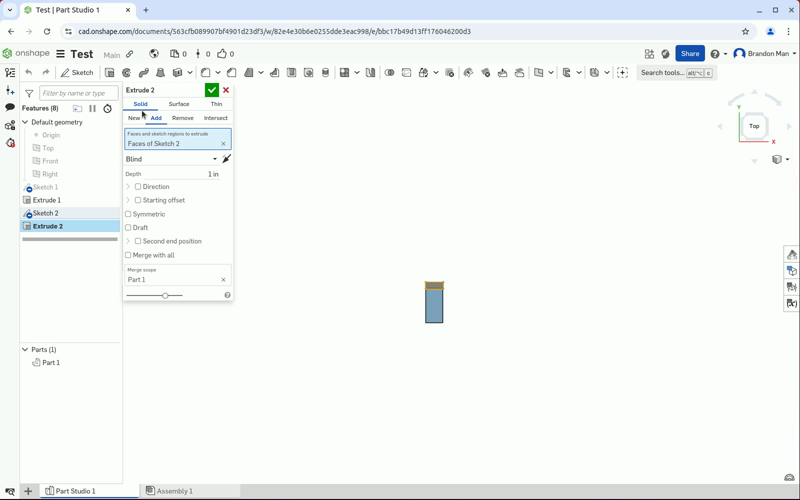
mouse_move(137, 120)
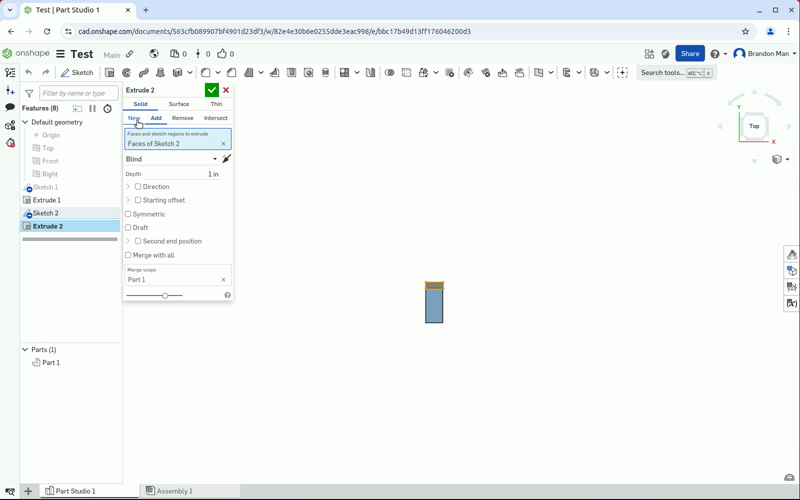
click(137, 120)
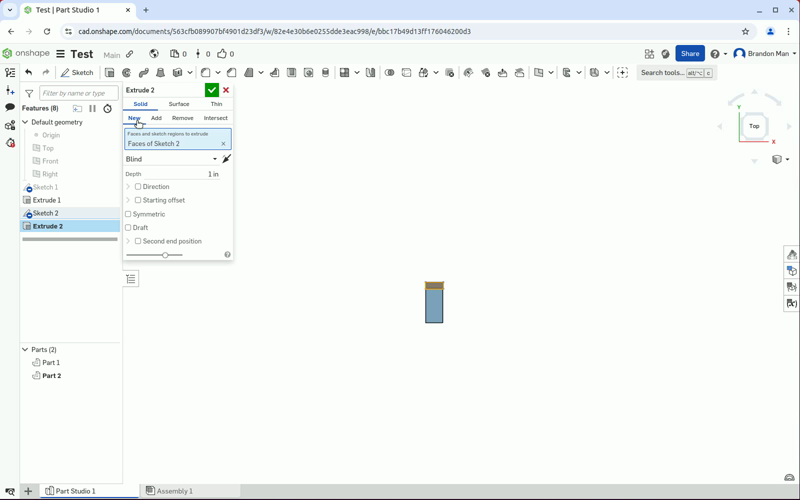
key(tab, 4)
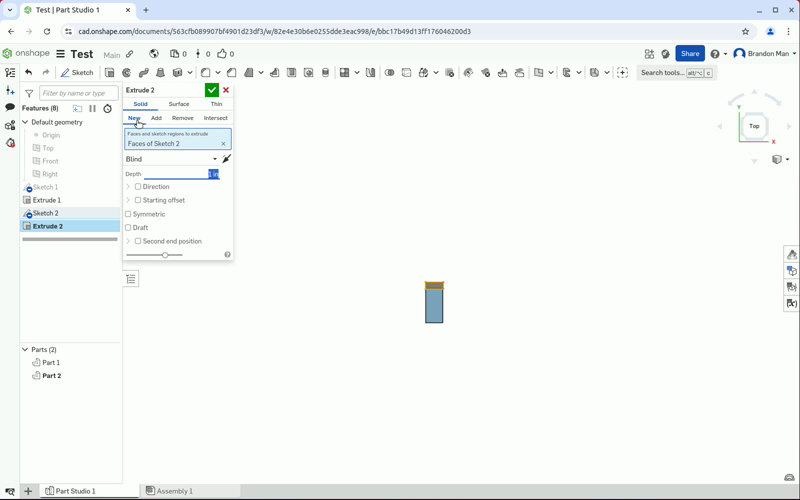
text(1.204)
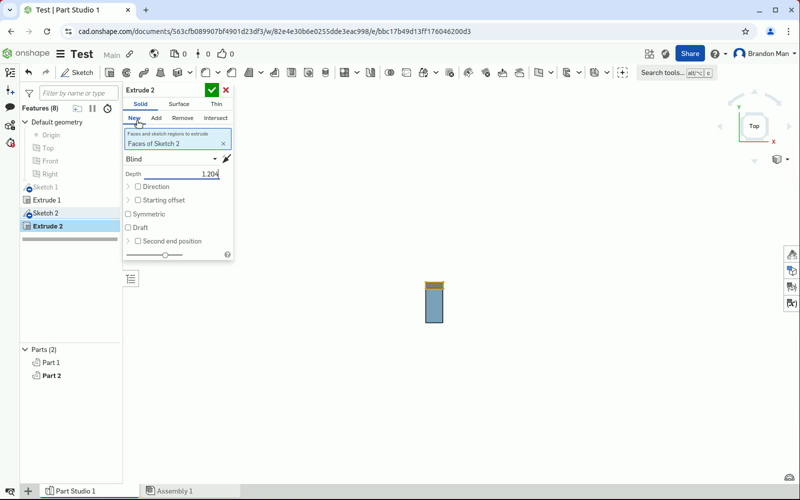
key(enter)
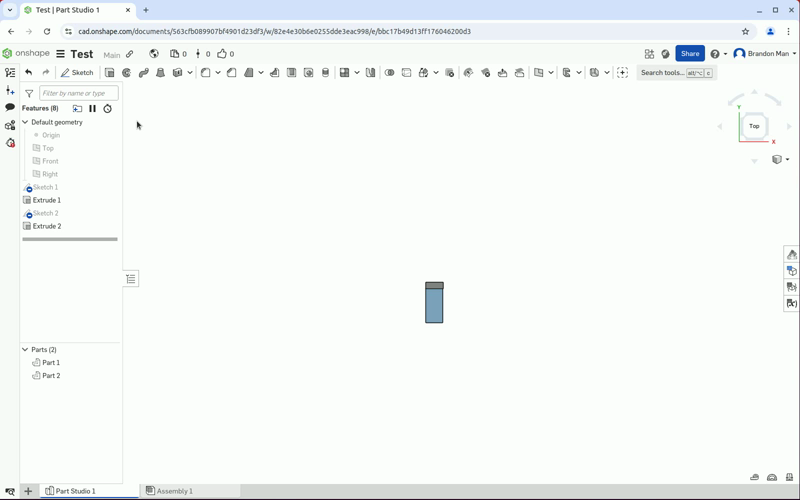
key(shift+h)
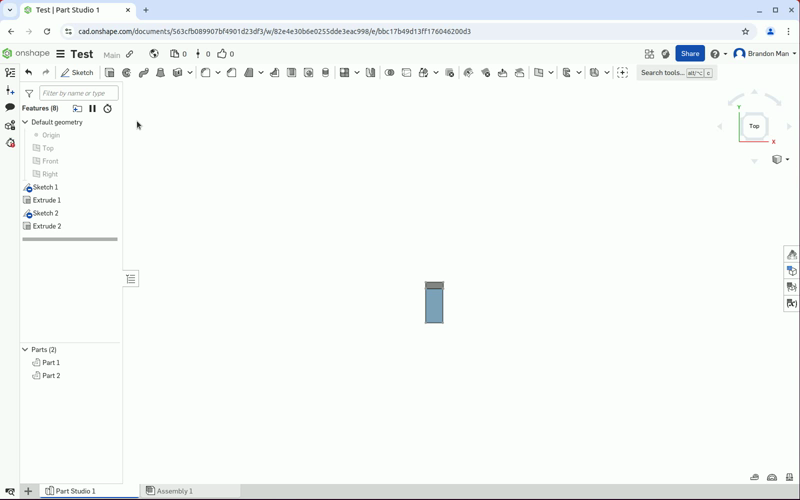
key(shift+h)
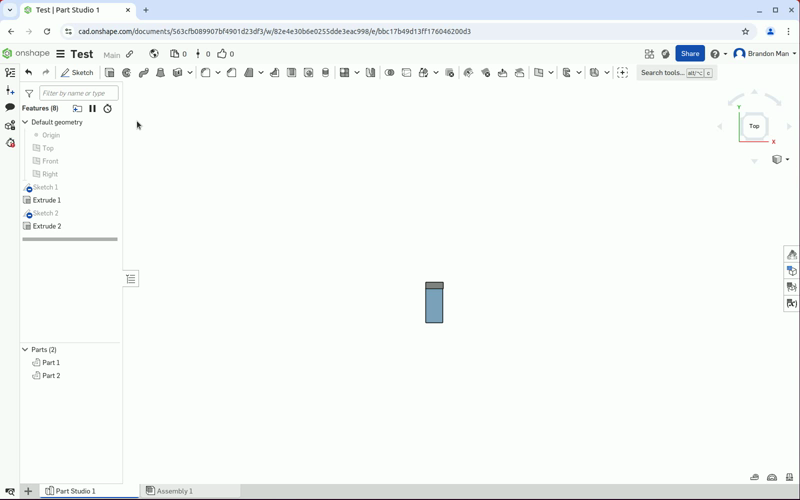
mouse_move(73, 189)
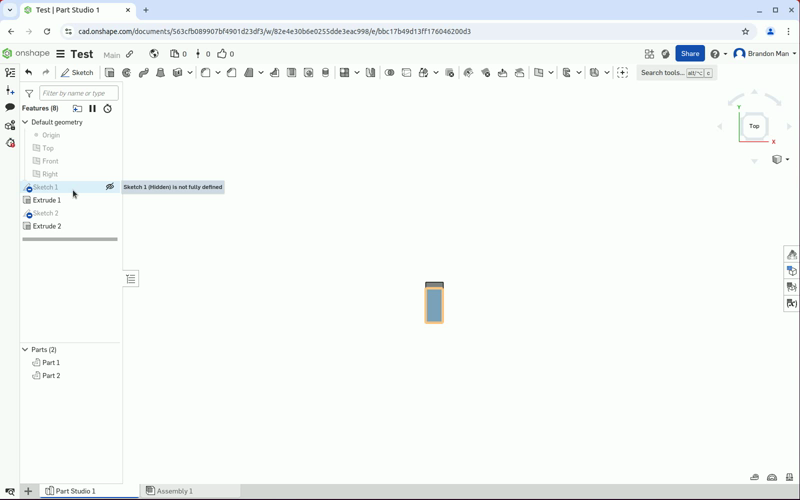
click(73, 189)
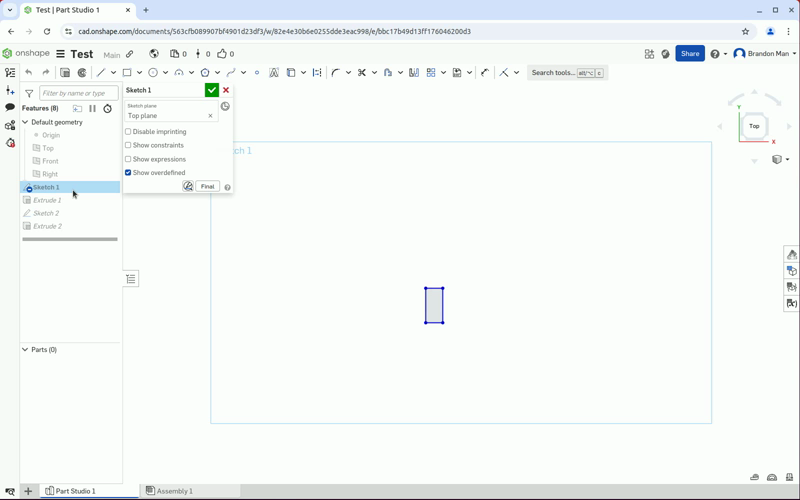
mouse_move(229, 92)
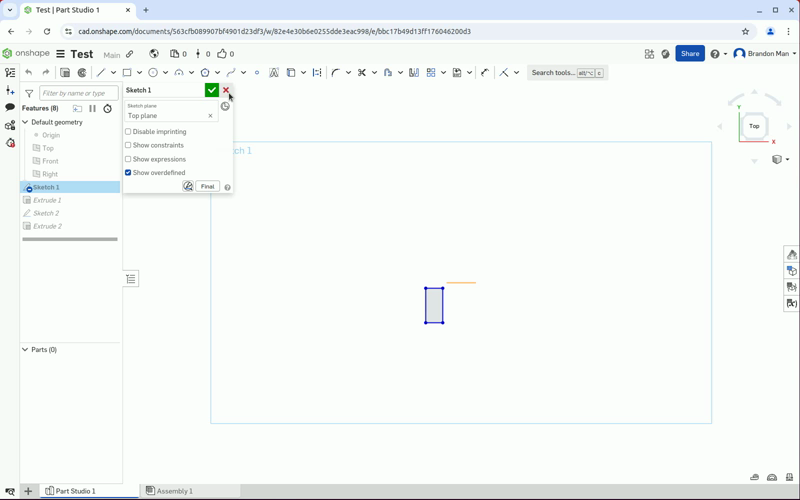
click(229, 92)
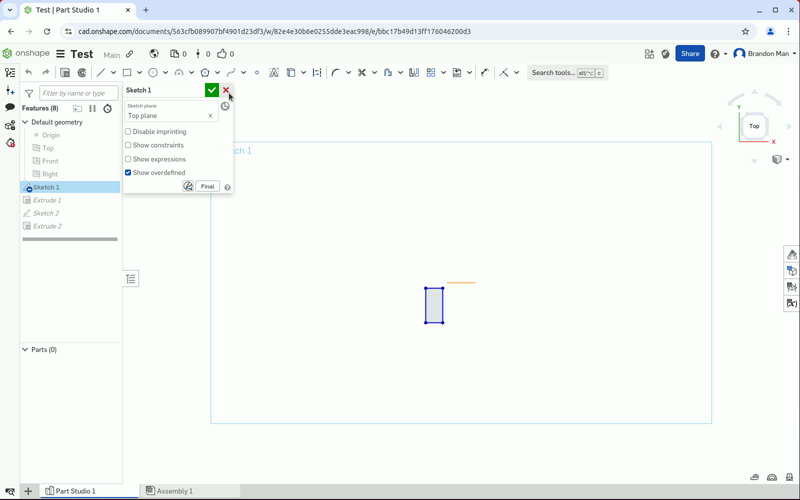
key(shift+s)
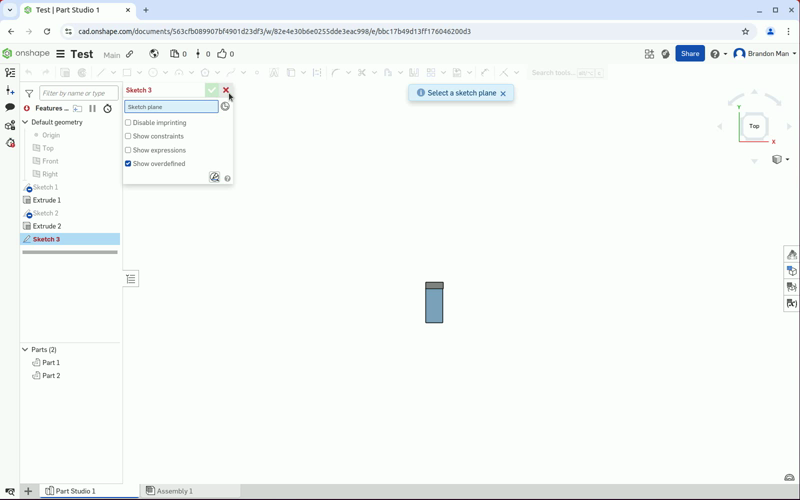
mouse_move(73, 150)
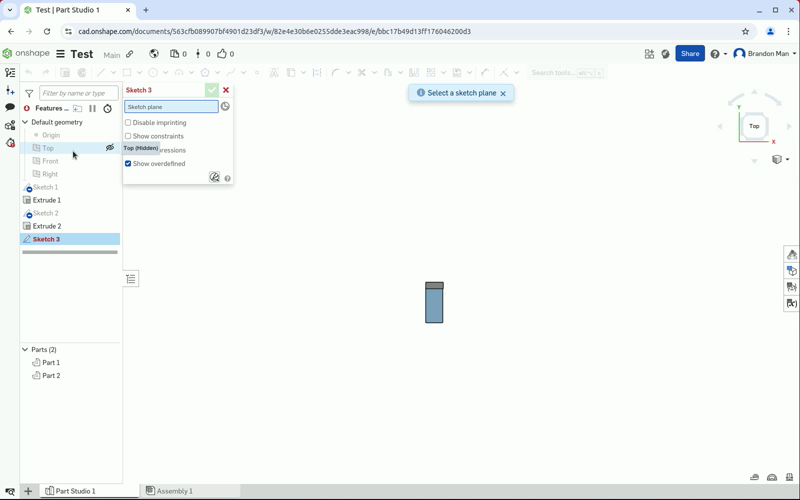
click(73, 150)
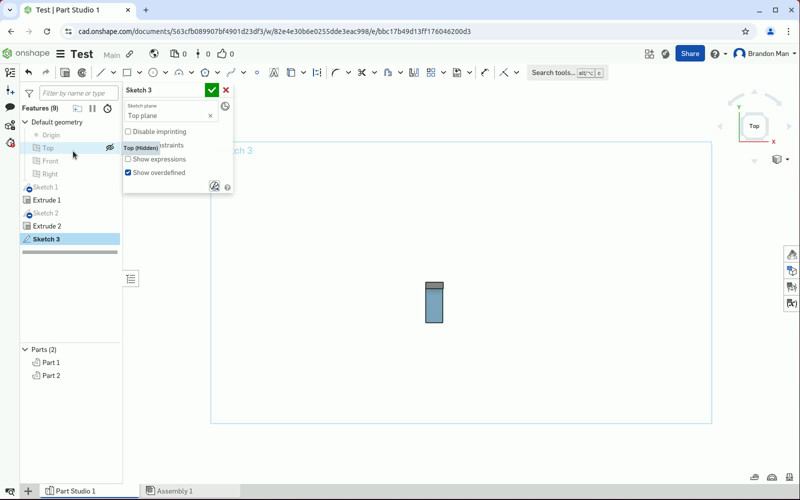
mouse_move(73, 352)
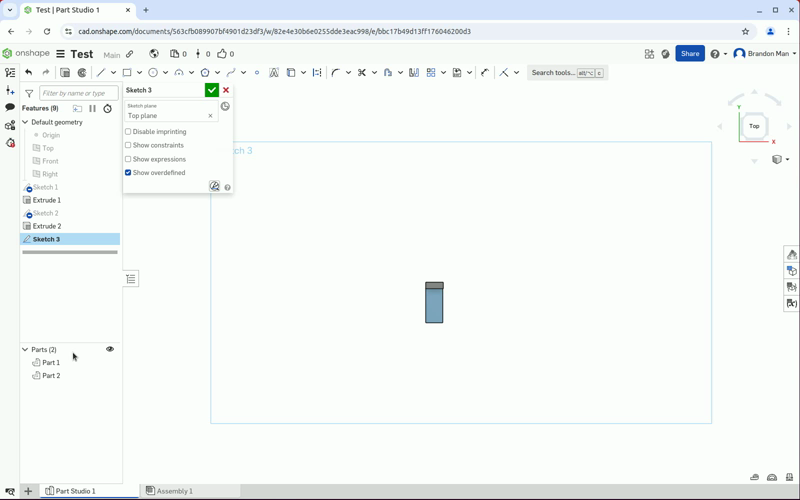
key(y)
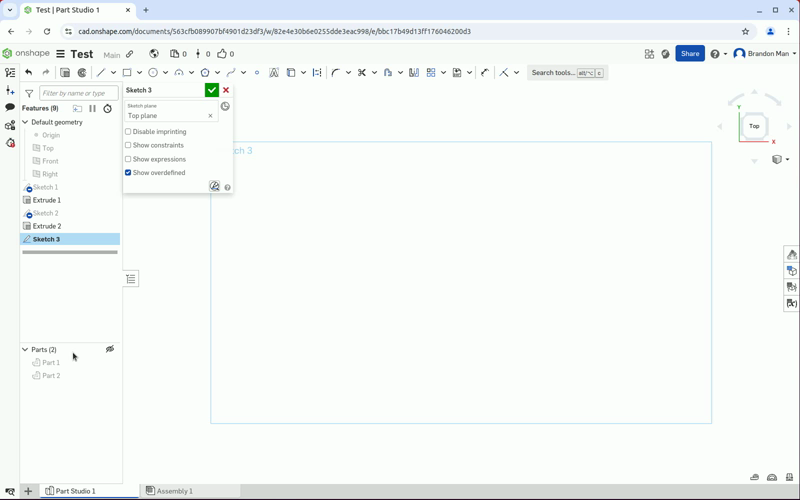
key(l)
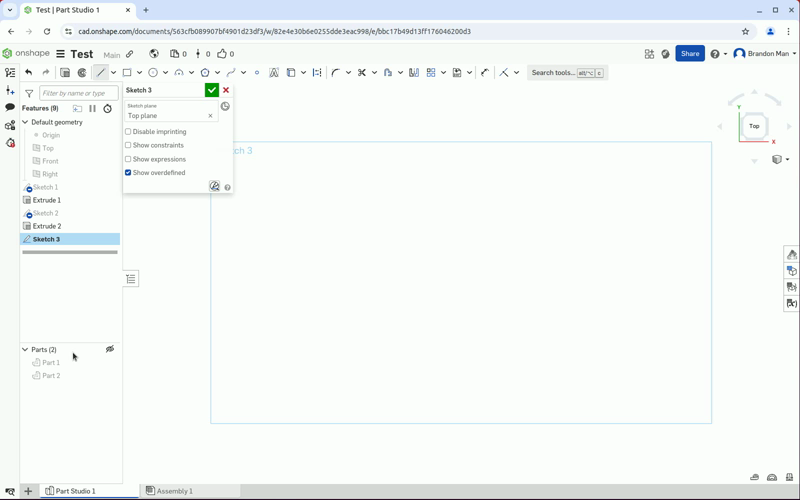
key_down(shift)
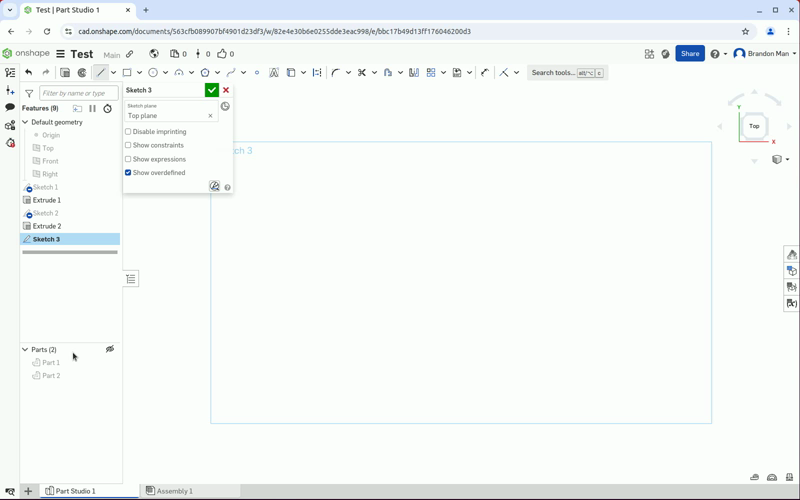
mouse_move(425, 282)
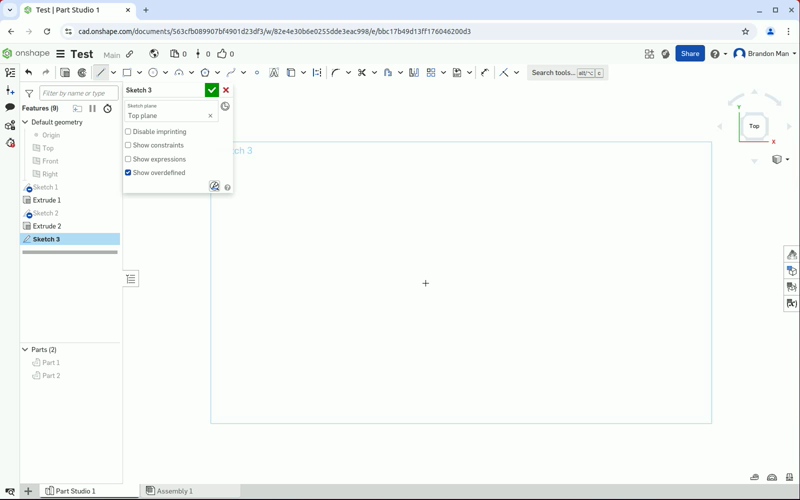
click(425, 282)
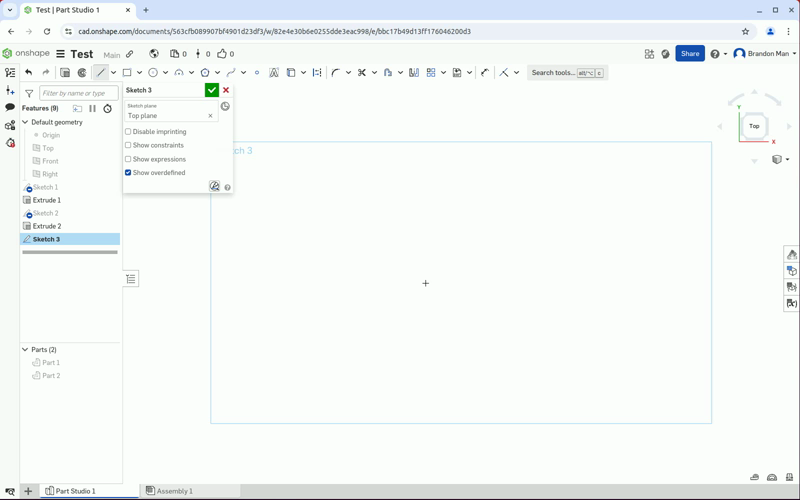
key_up(shift)
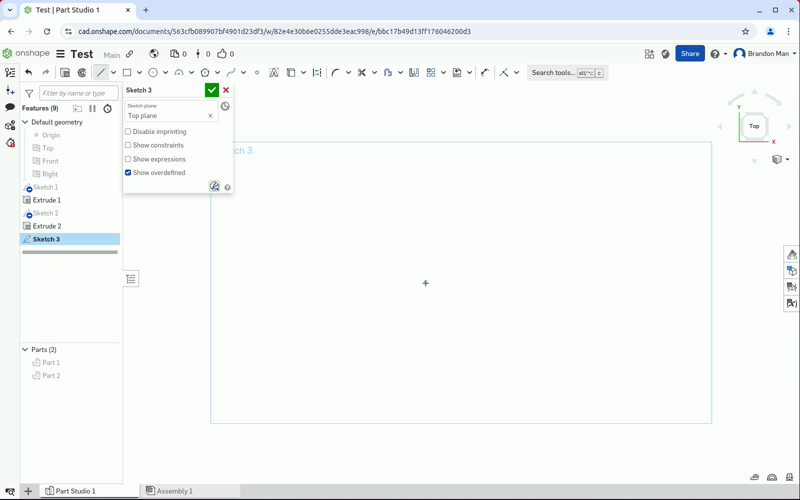
key_down(shift)
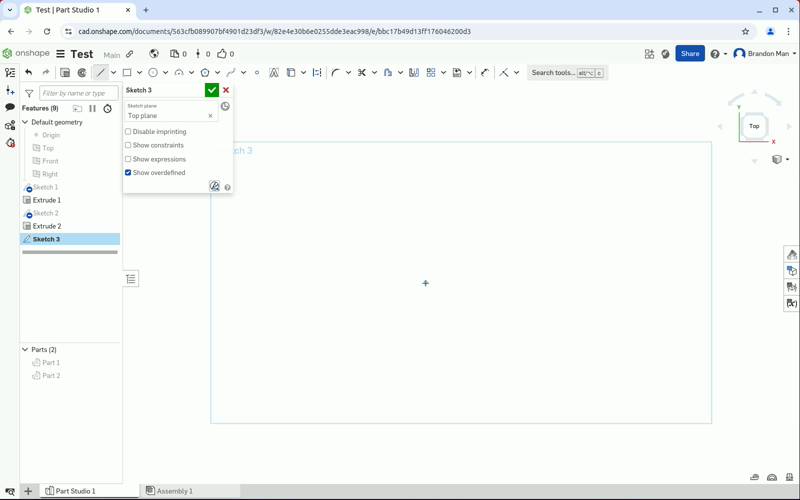
mouse_move(455, 282)
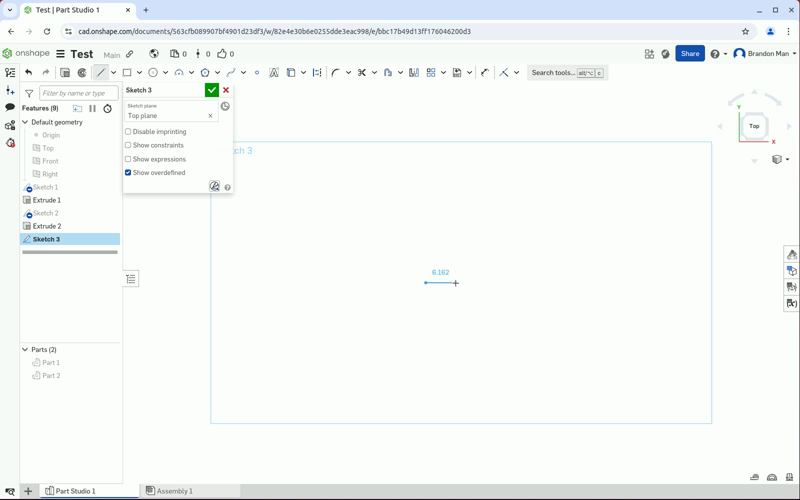
mouse_move(442, 282)
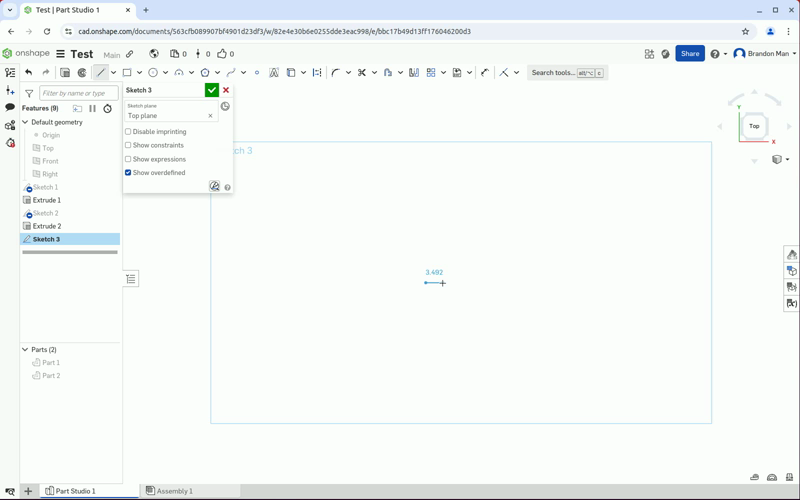
click(442, 282)
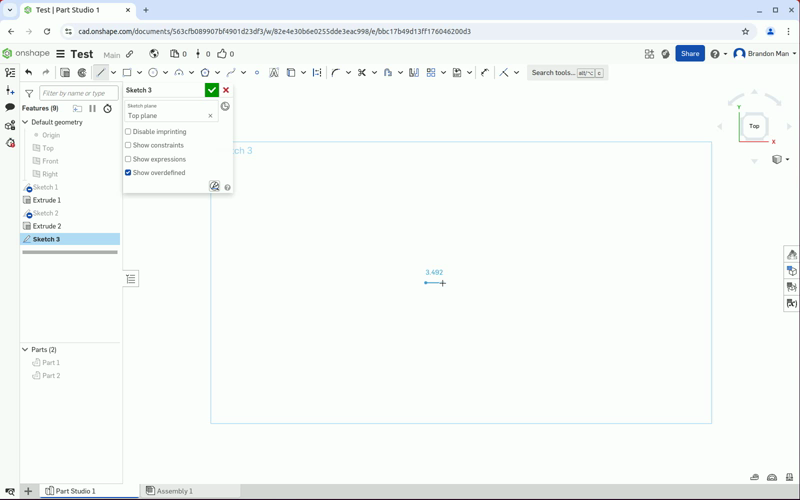
key_up(shift)
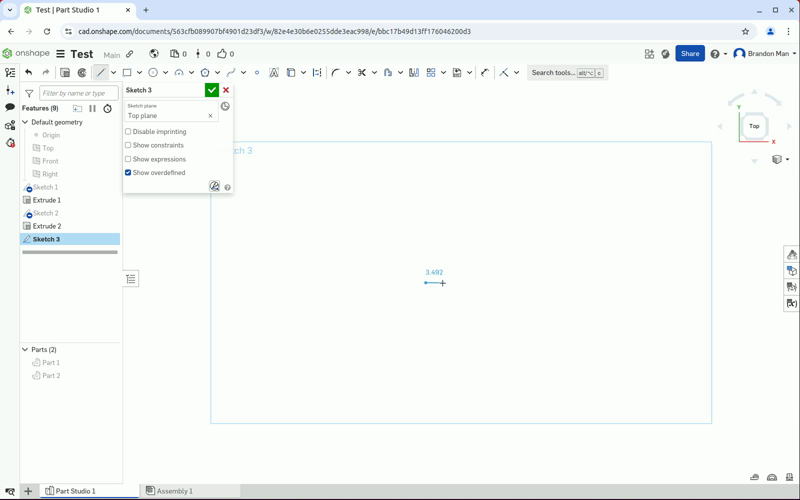
key_down(shift)
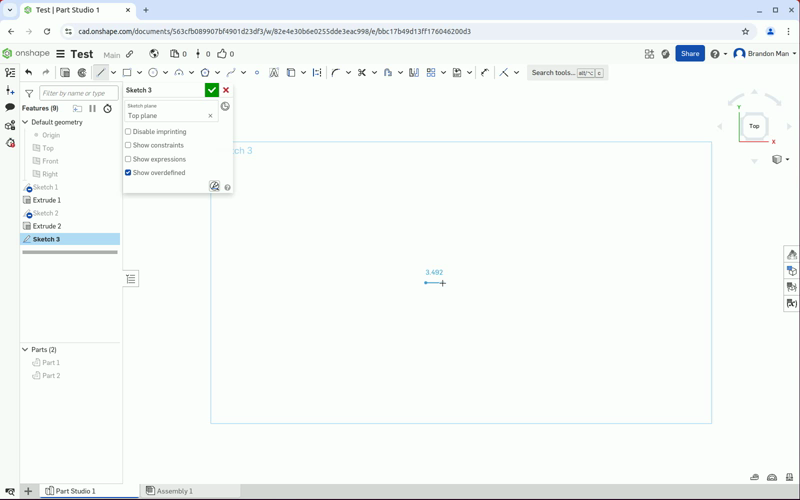
mouse_move(472, 282)
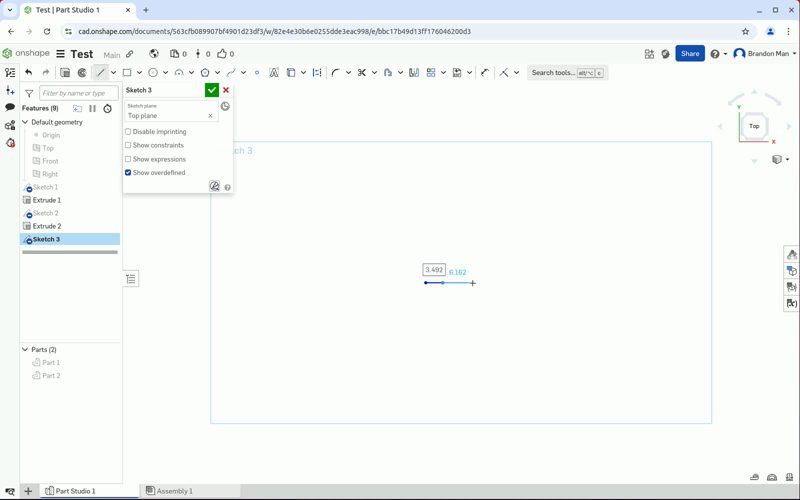
mouse_move(442, 288)
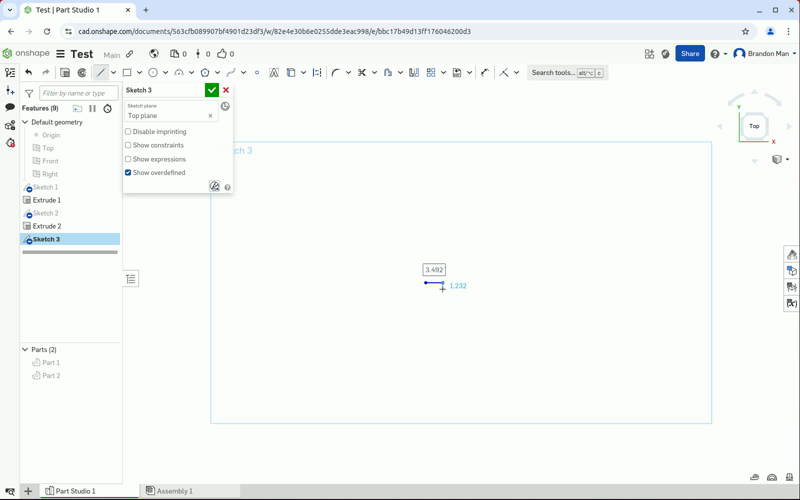
scroll(6)
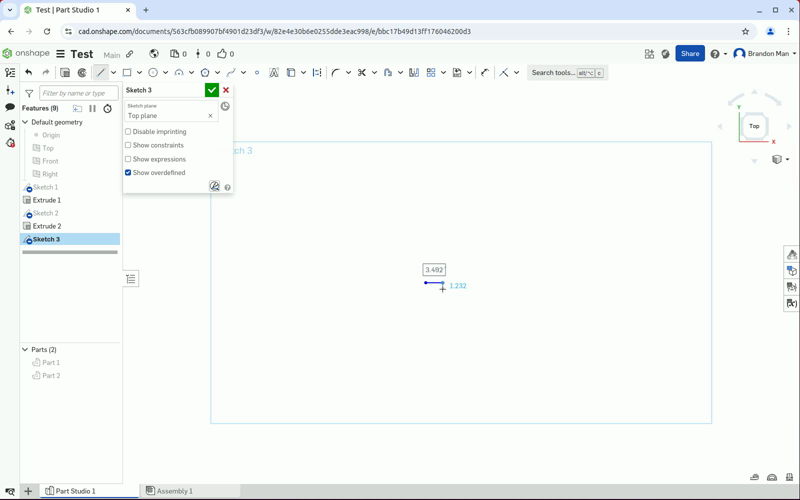
scroll(6)
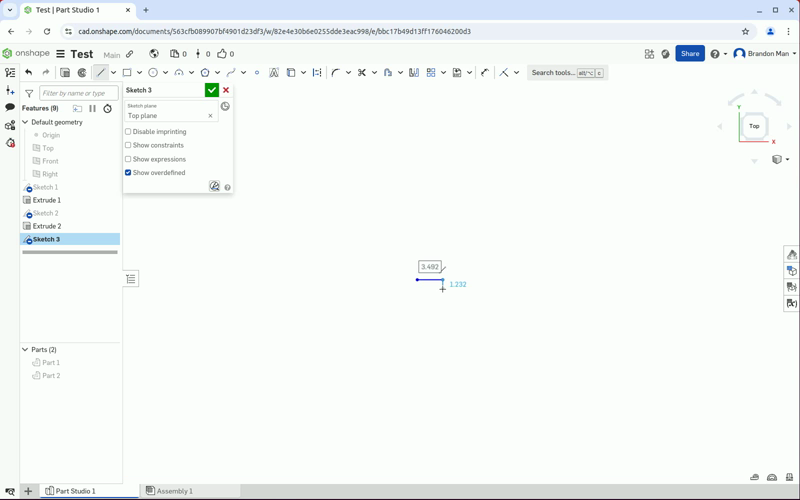
scroll(6)
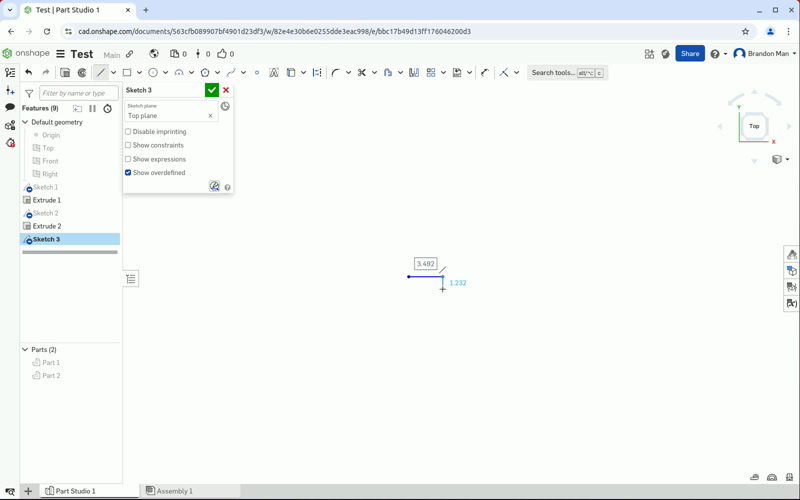
scroll(6)
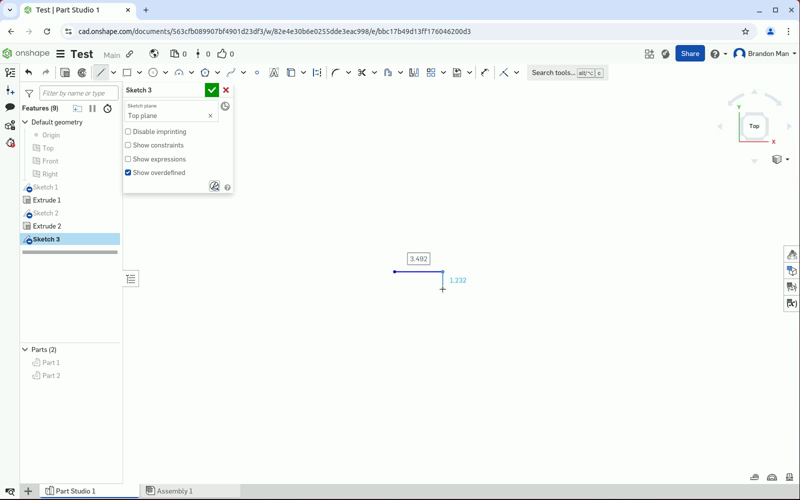
scroll(6)
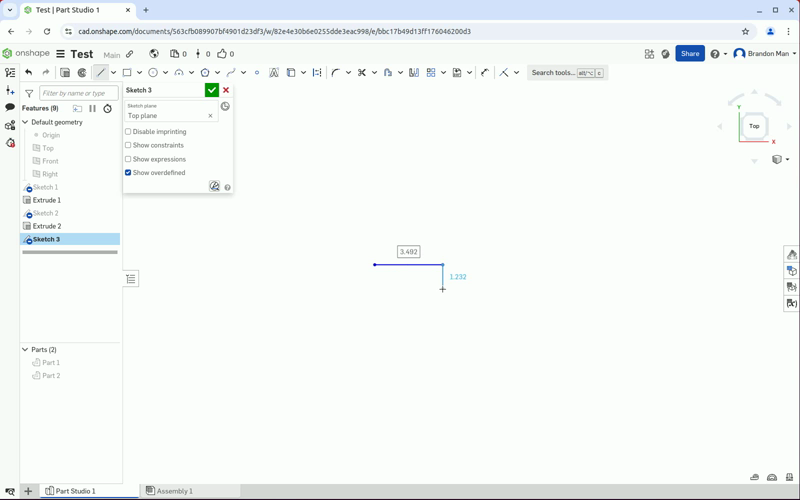
scroll(6)
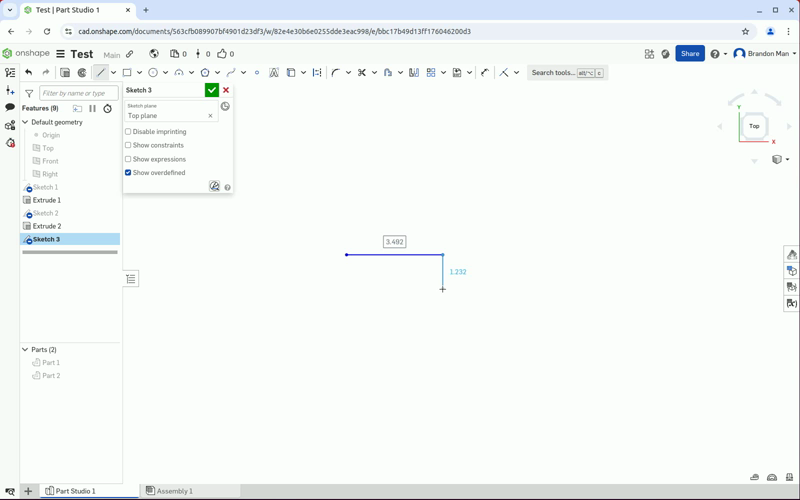
scroll(6)
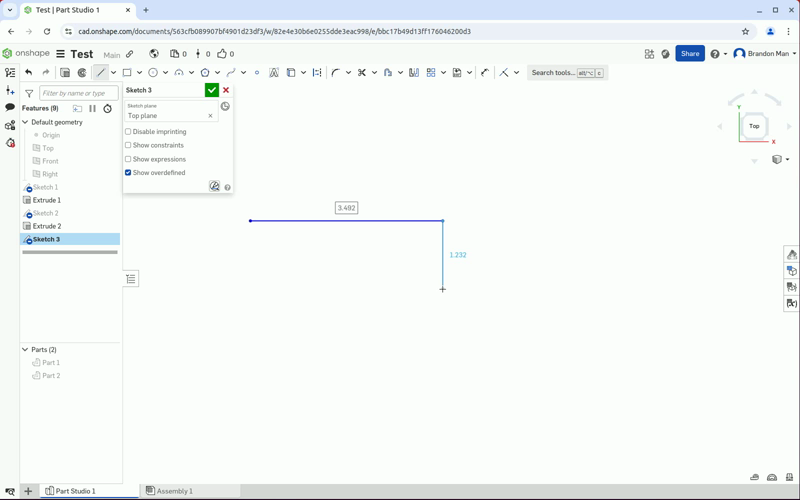
click(442, 288)
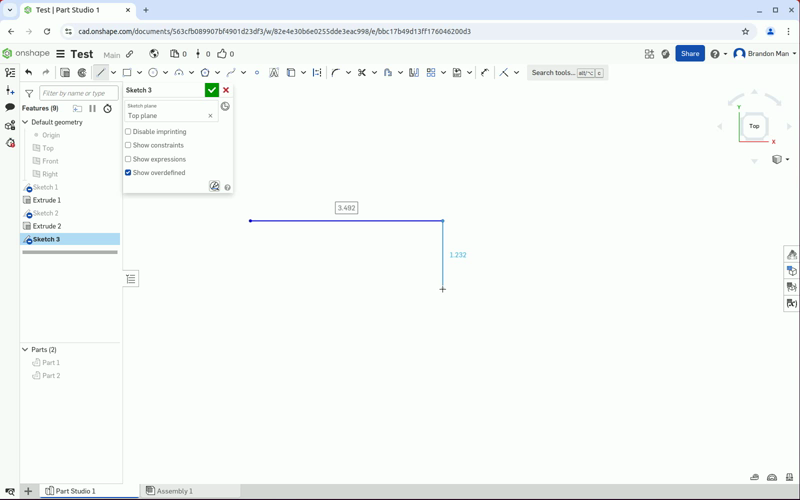
scroll(-6)
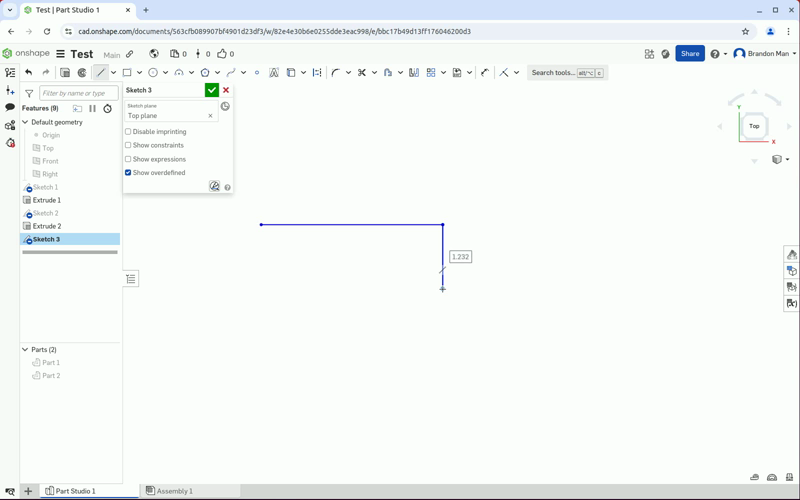
scroll(-6)
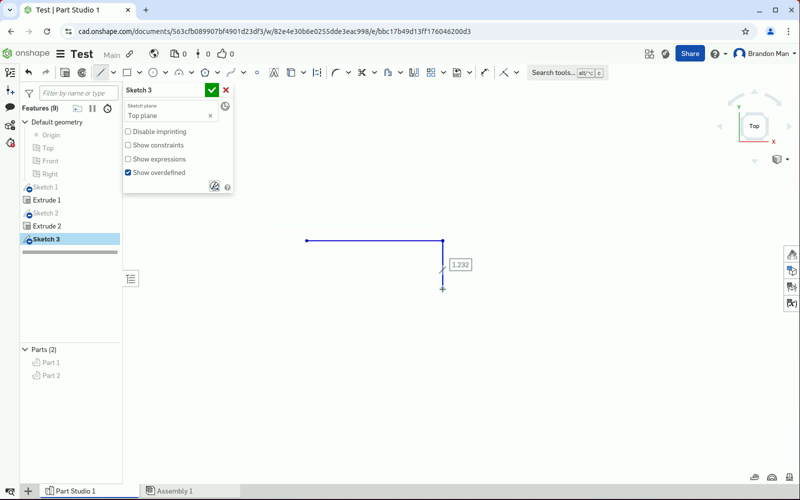
scroll(-6)
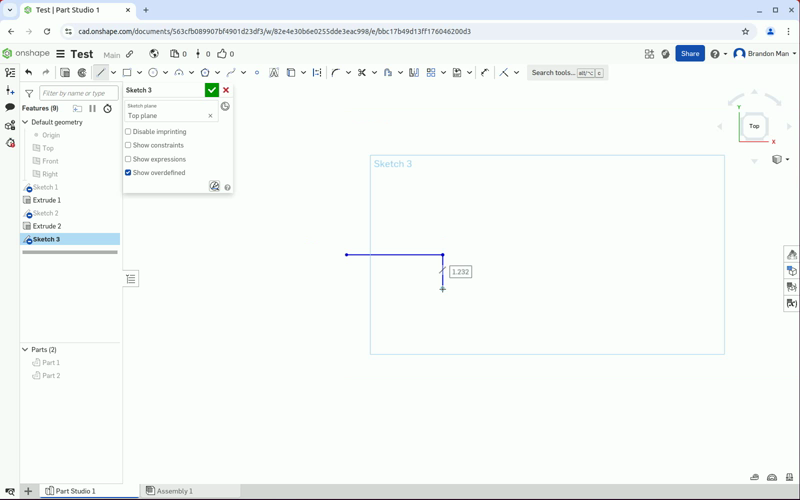
scroll(-6)
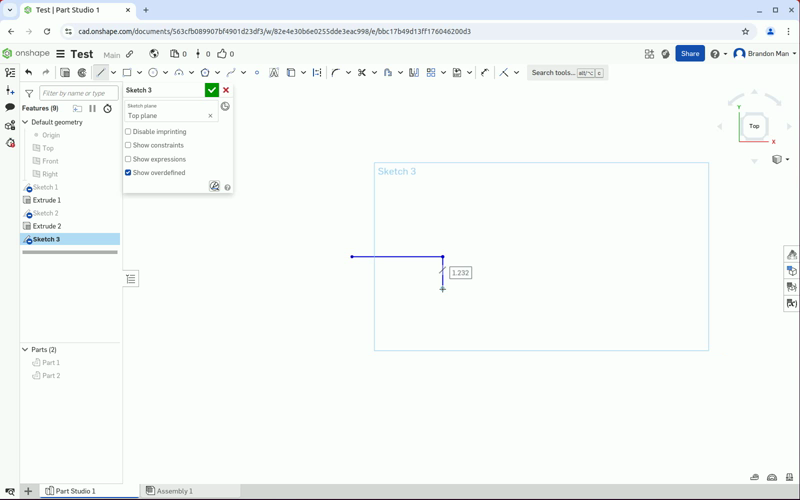
scroll(-6)
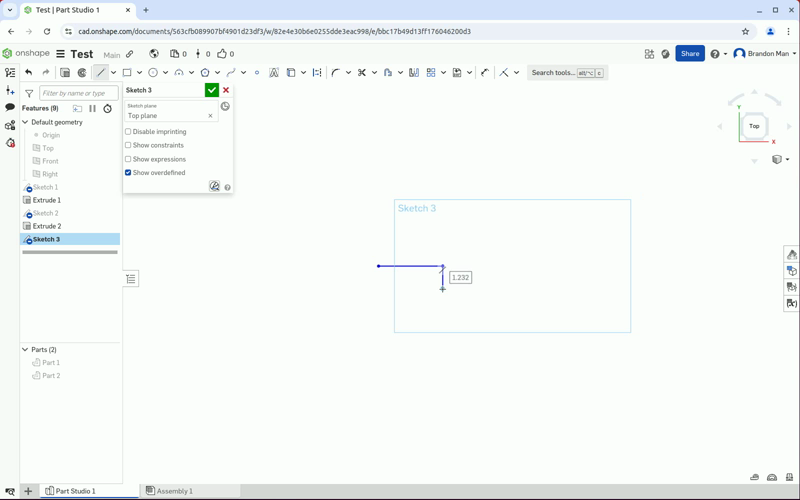
scroll(-6)
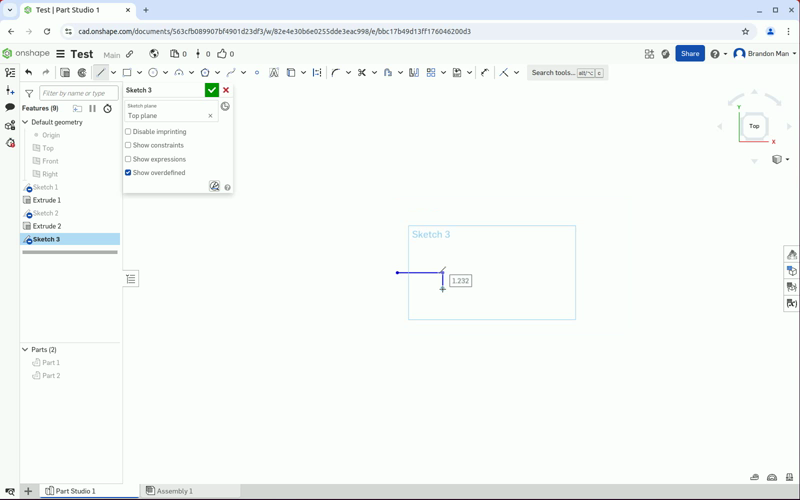
scroll(-6)
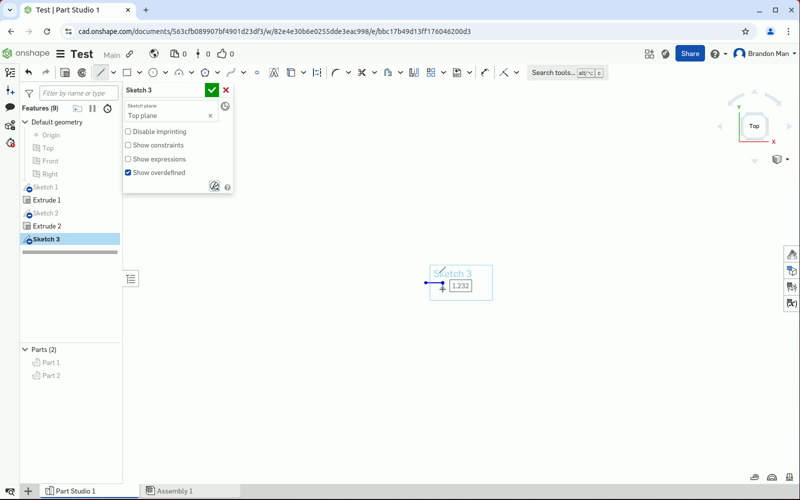
key_up(shift)
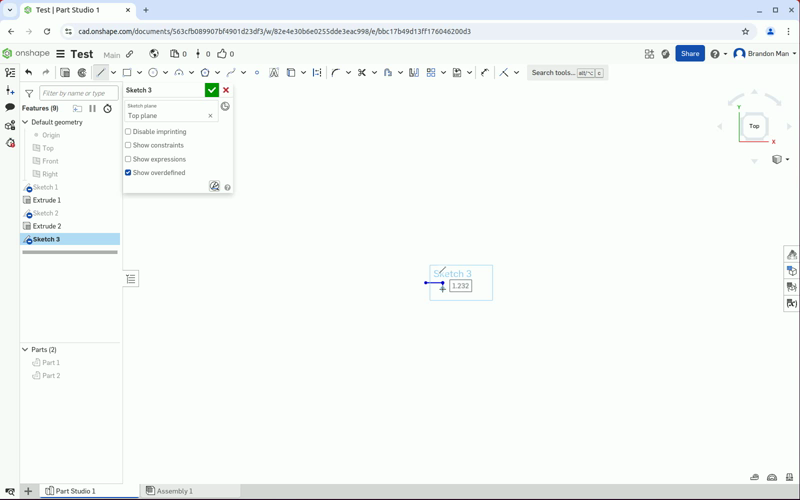
key_down(shift)
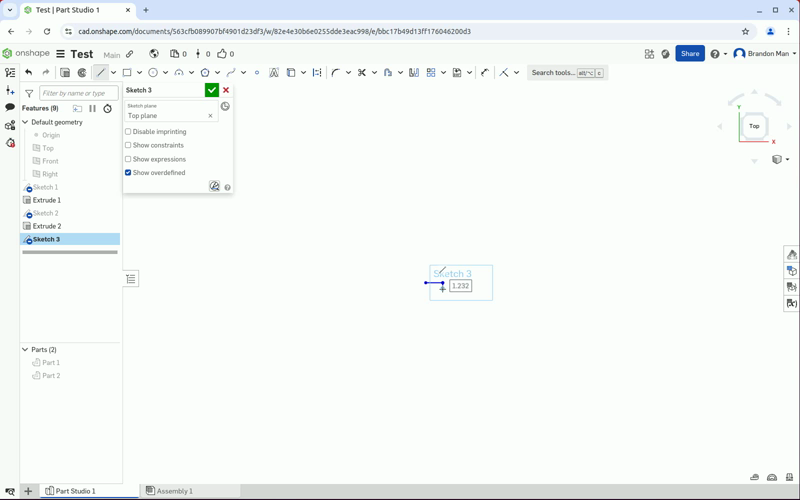
mouse_move(472, 288)
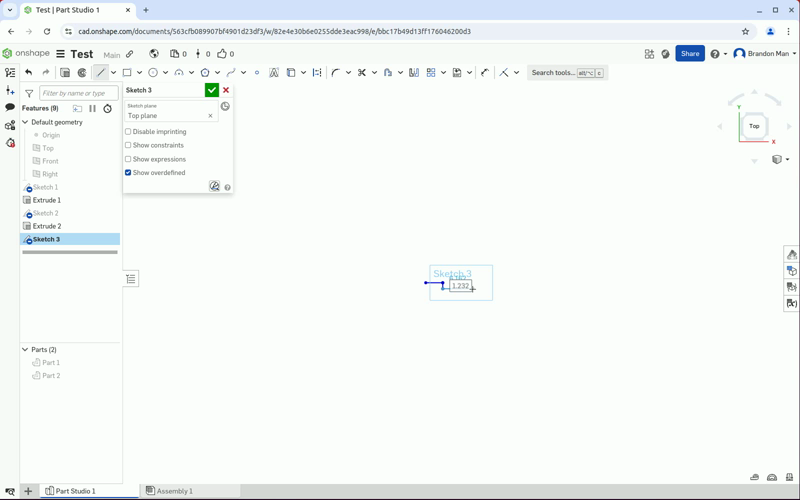
mouse_move(442, 323)
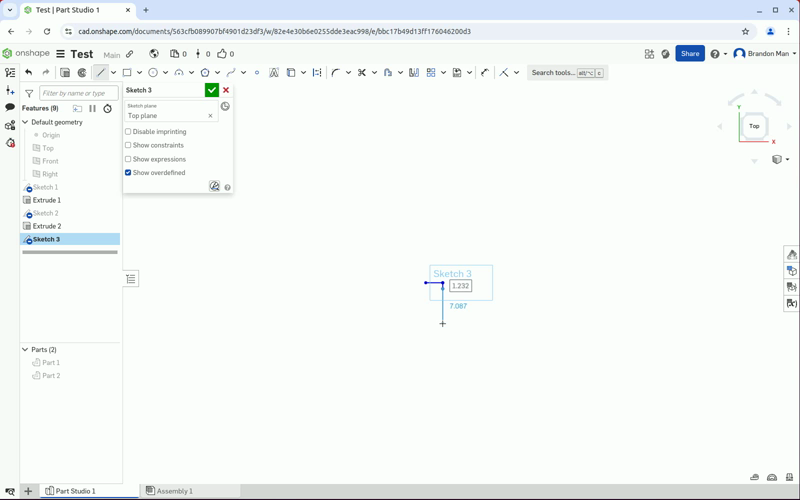
click(442, 323)
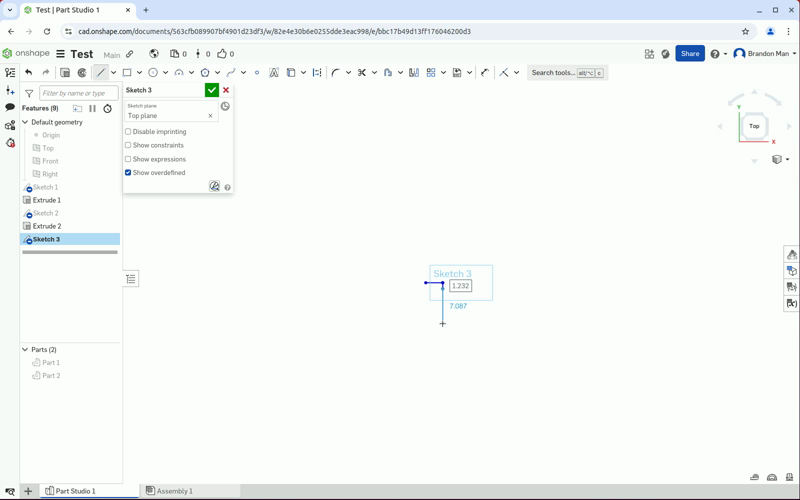
key_up(shift)
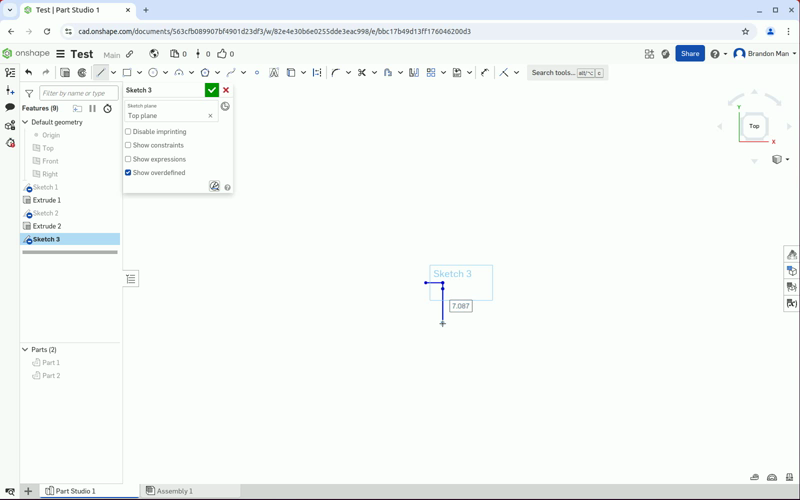
key_down(shift)
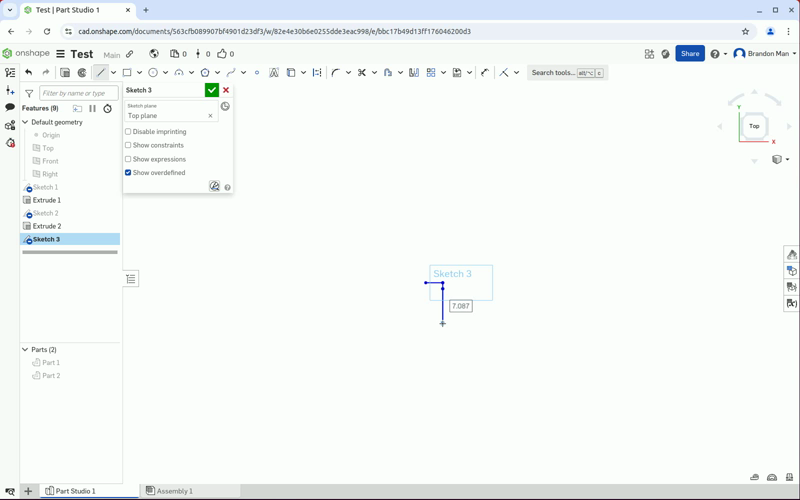
mouse_move(472, 323)
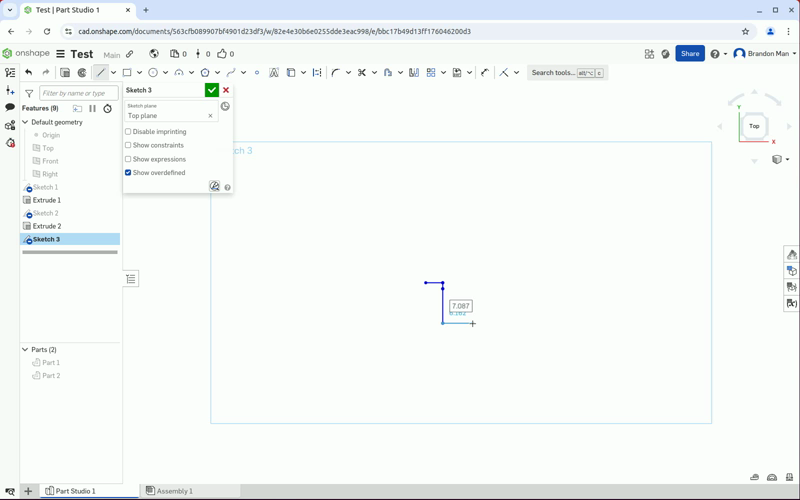
mouse_move(444, 323)
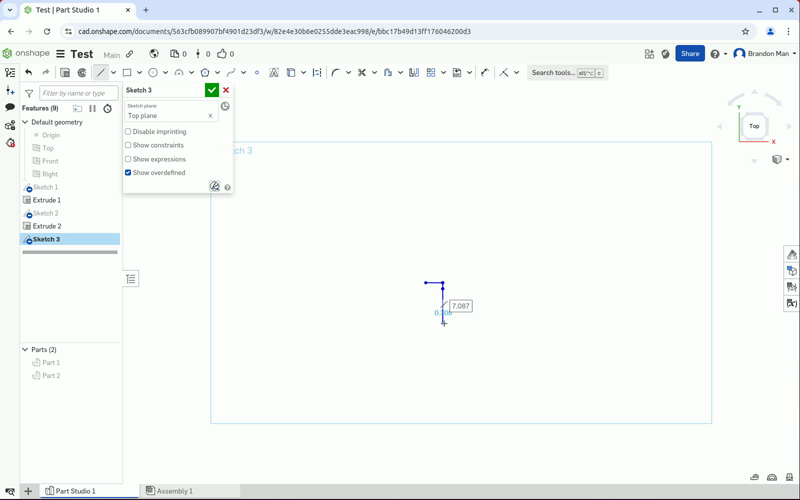
scroll(6)
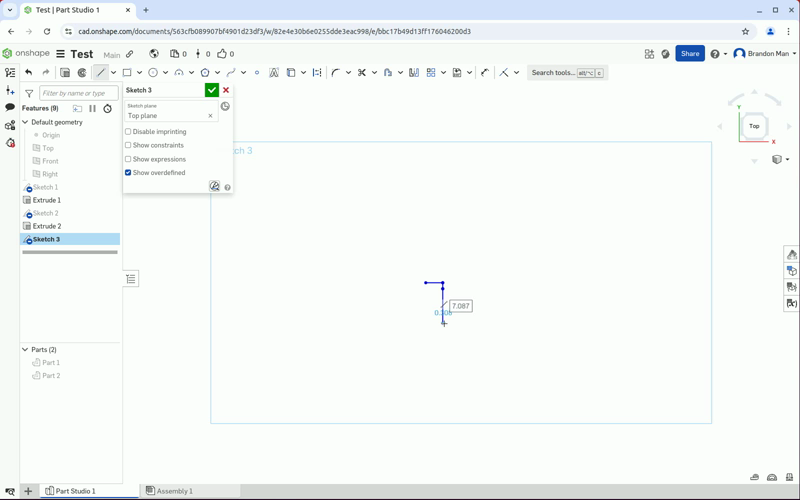
scroll(6)
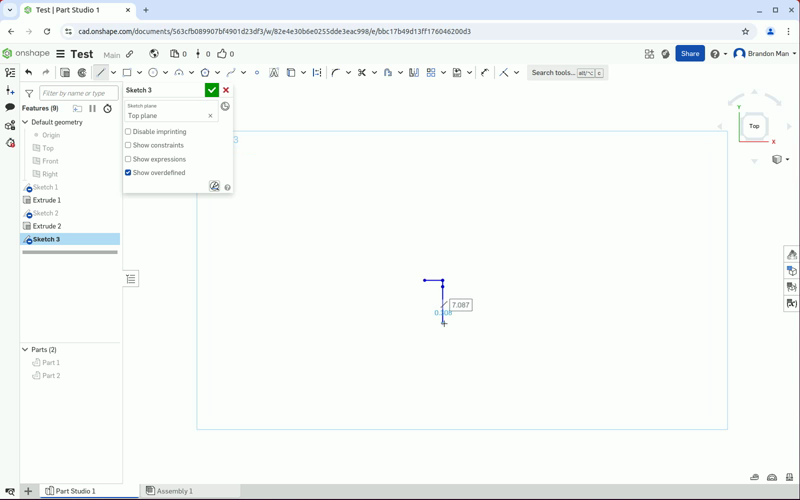
scroll(6)
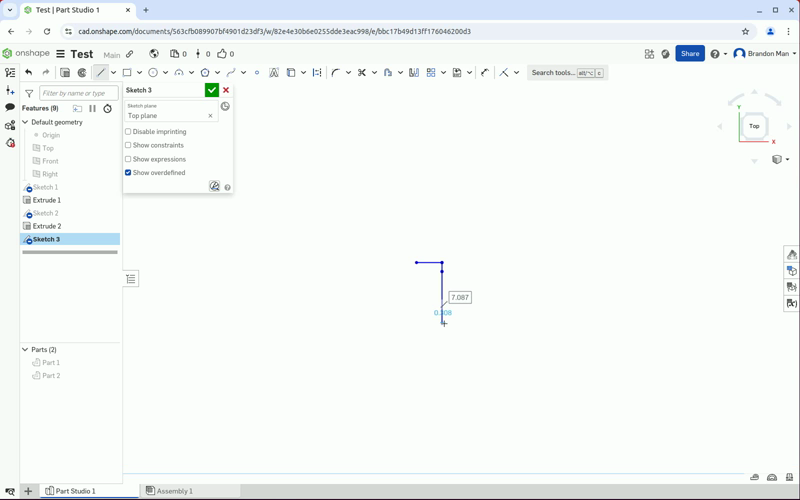
scroll(6)
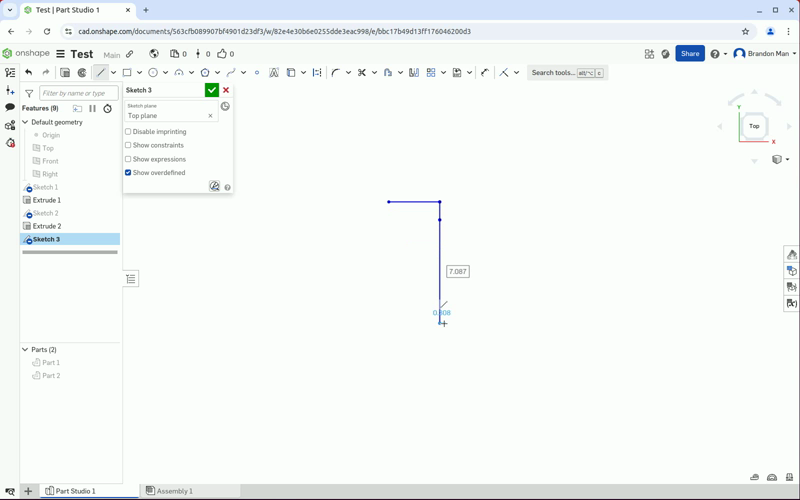
scroll(6)
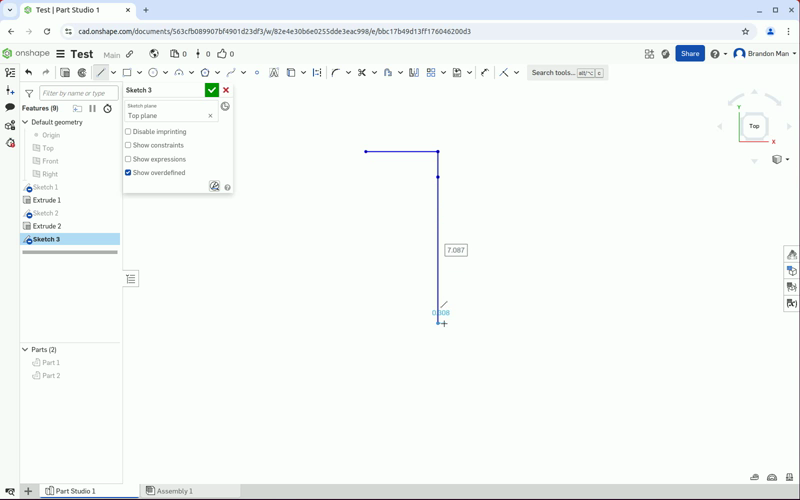
scroll(6)
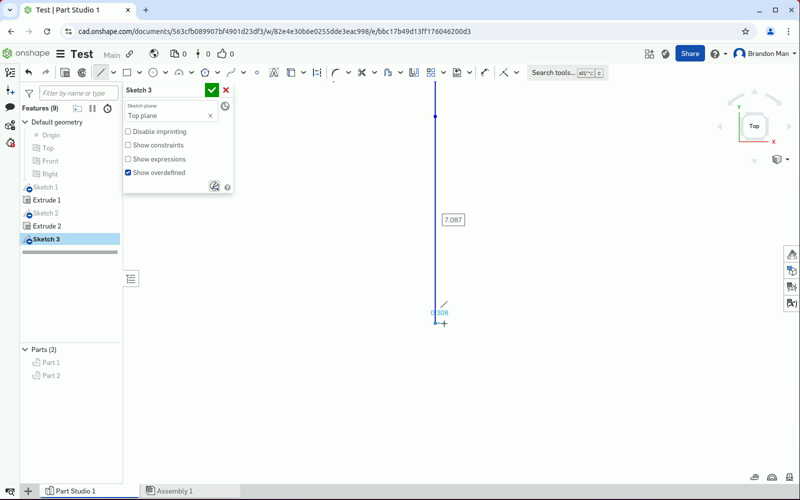
scroll(6)
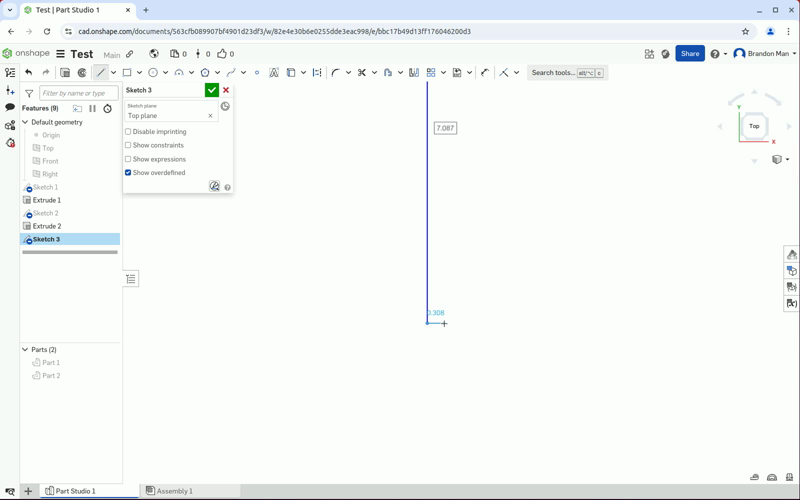
click(444, 323)
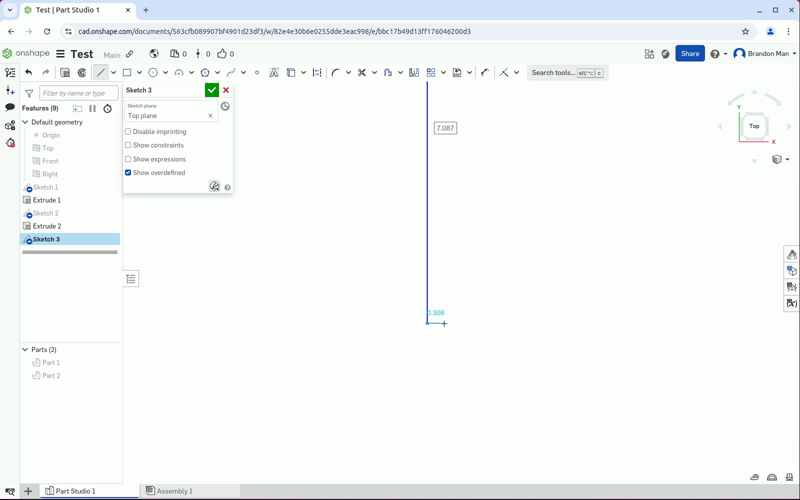
scroll(-6)
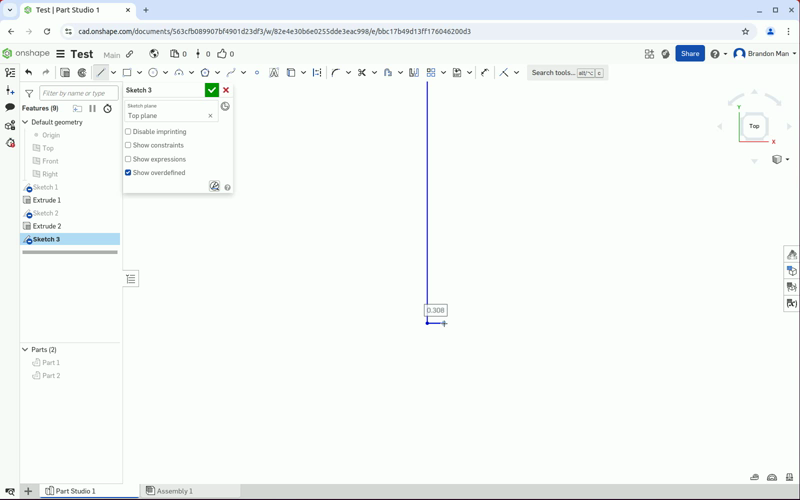
scroll(-6)
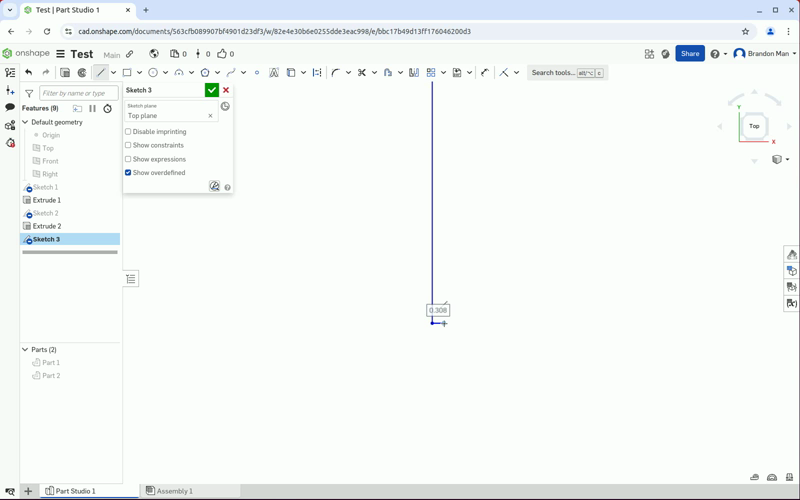
scroll(-6)
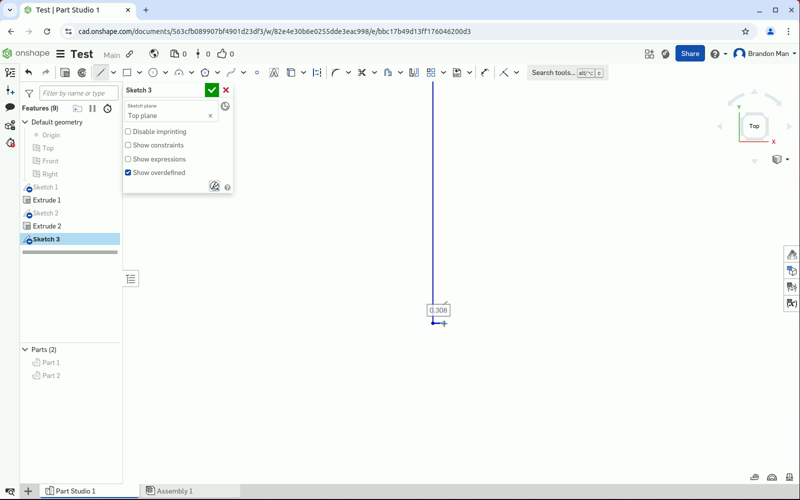
scroll(-6)
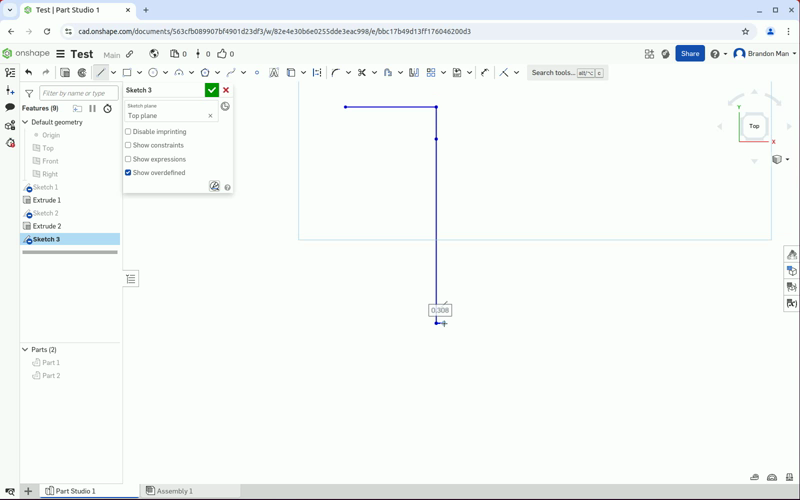
scroll(-6)
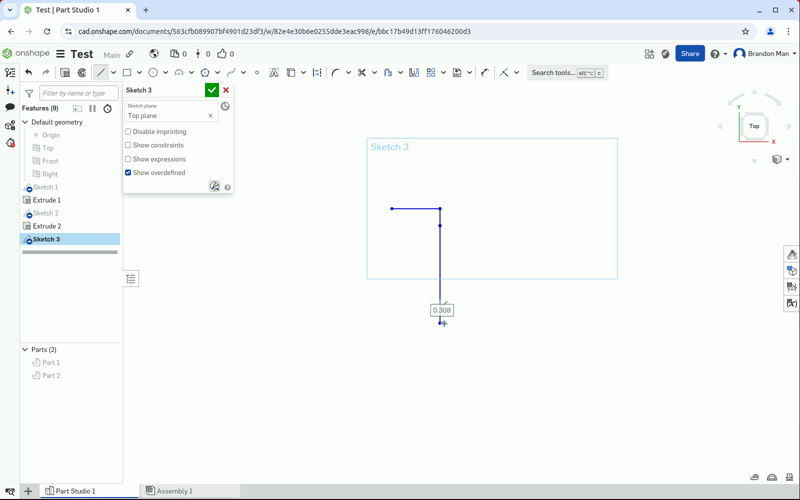
scroll(-6)
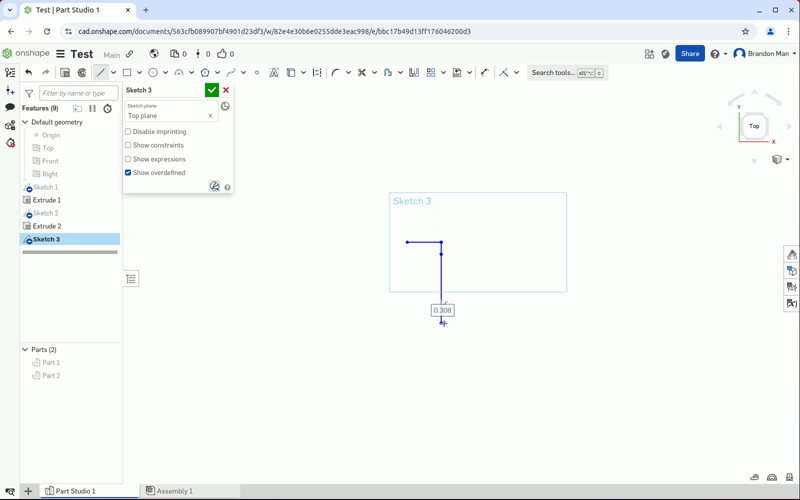
scroll(-6)
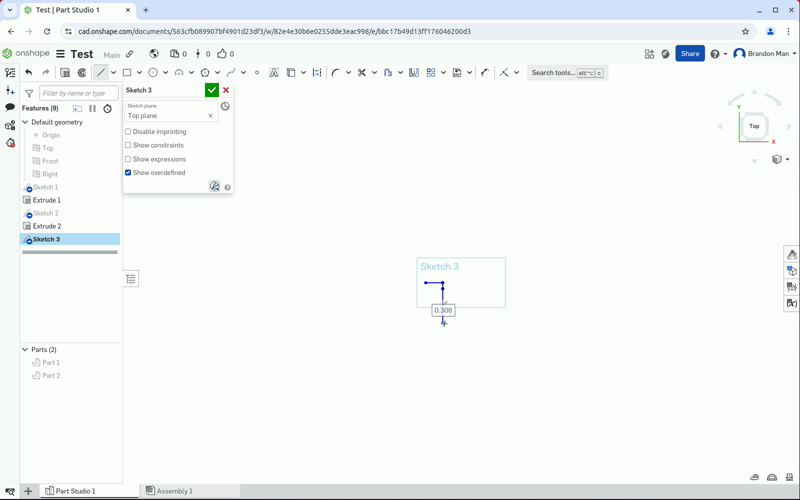
key_up(shift)
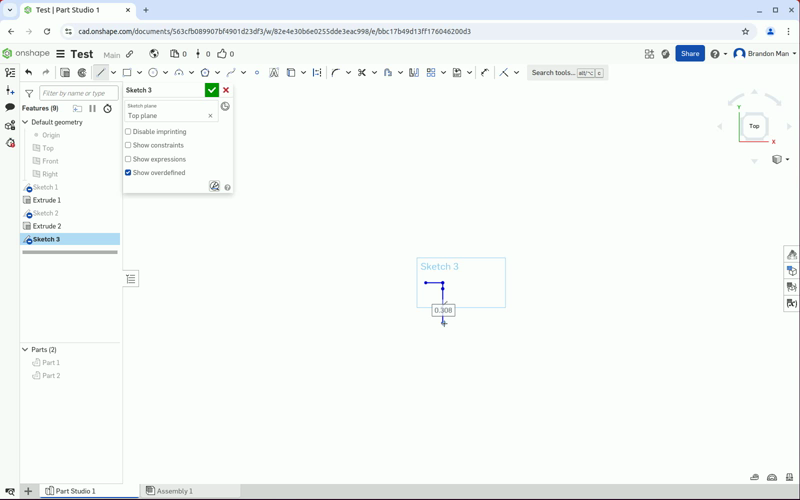
key_down(shift)
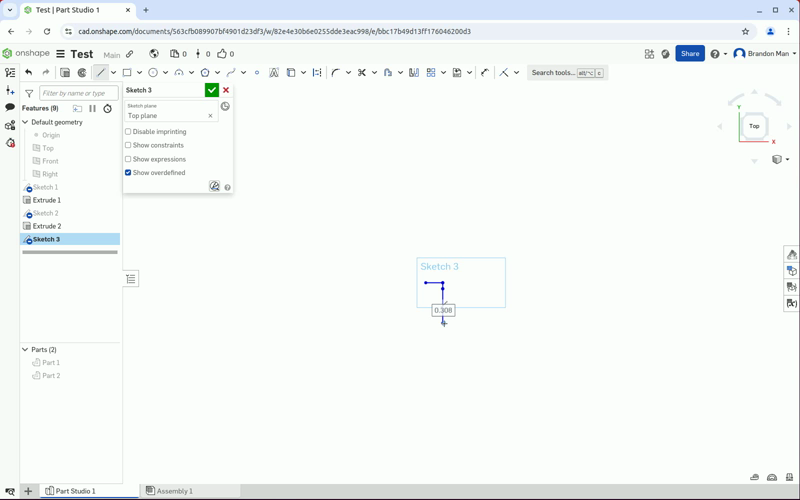
mouse_move(474, 323)
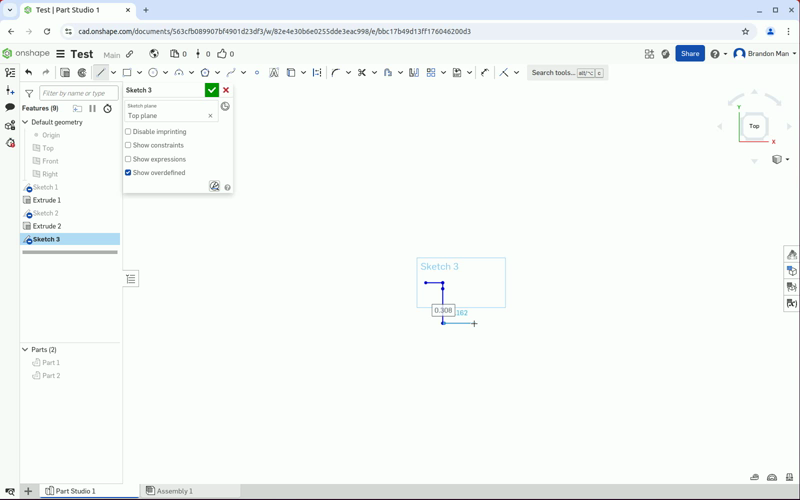
mouse_move(496, 323)
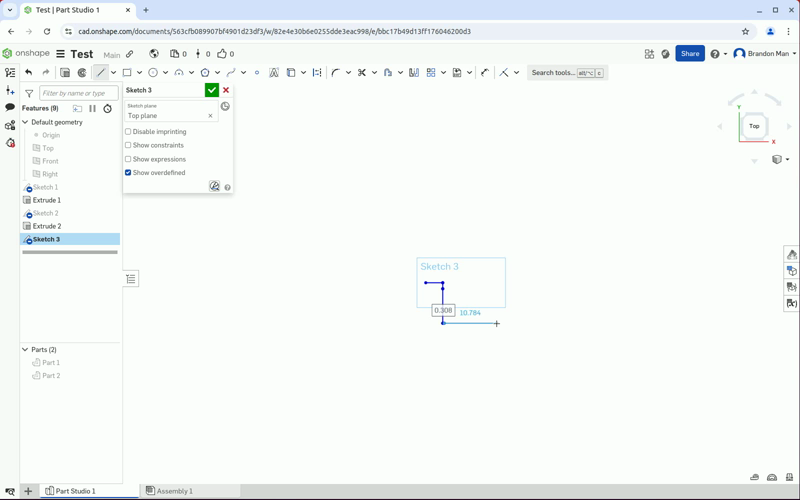
click(496, 323)
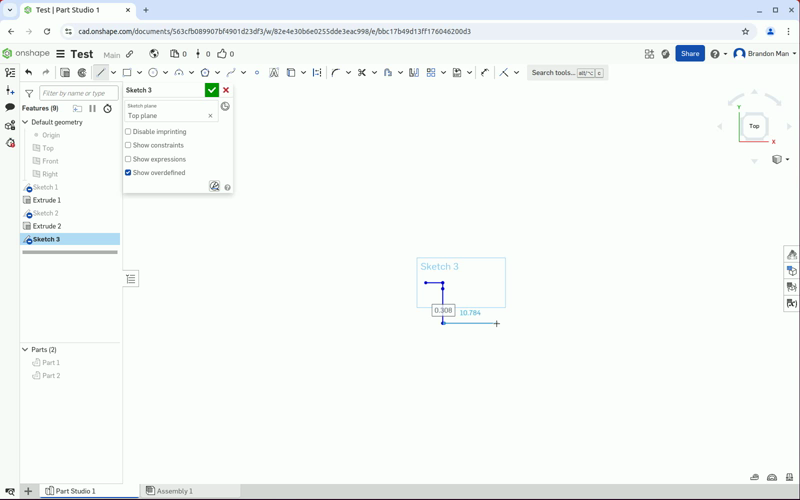
key_up(shift)
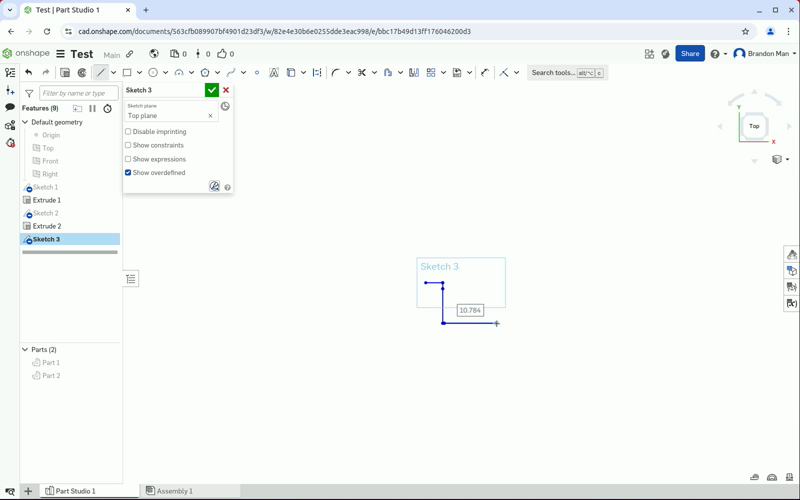
key_down(shift)
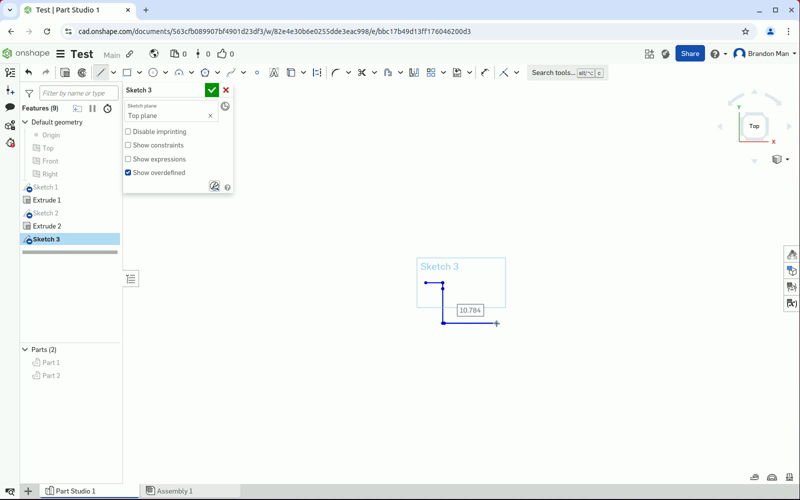
mouse_move(496, 242)
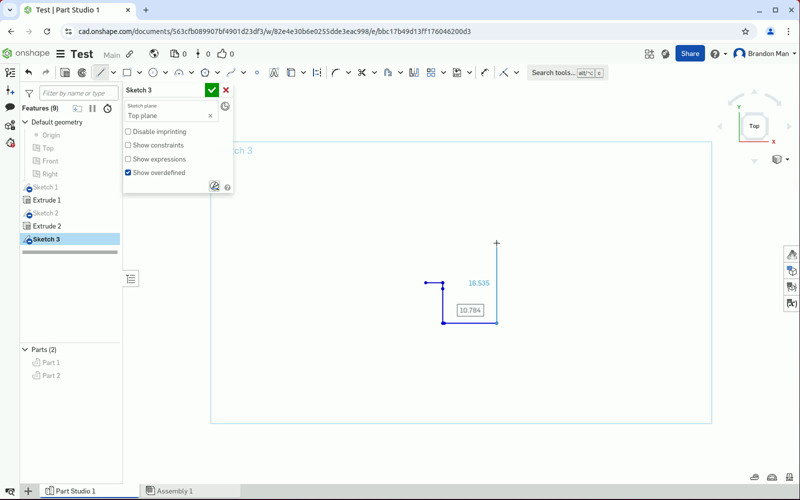
click(496, 242)
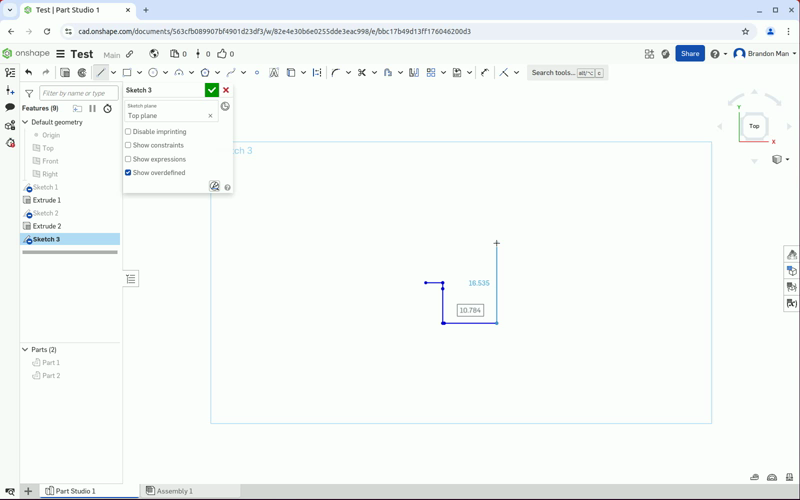
key_up(shift)
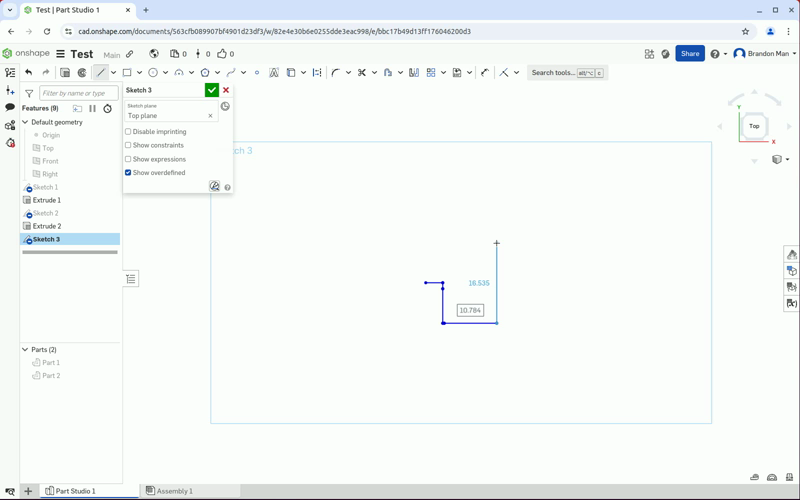
key_down(shift)
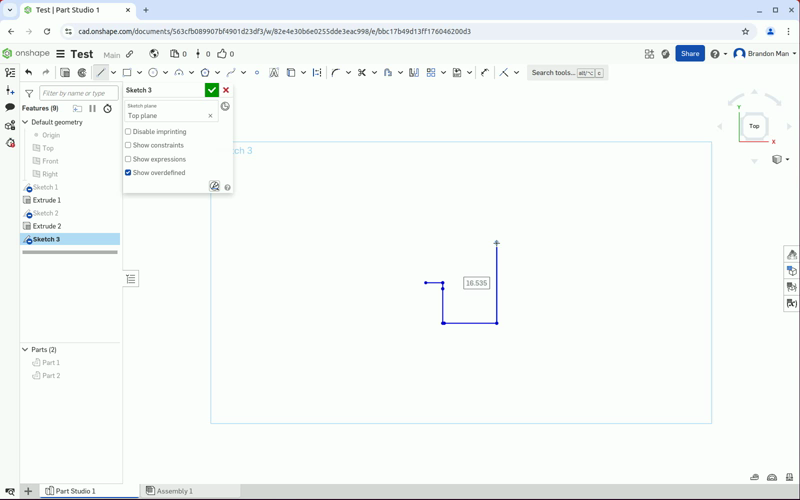
mouse_move(425, 242)
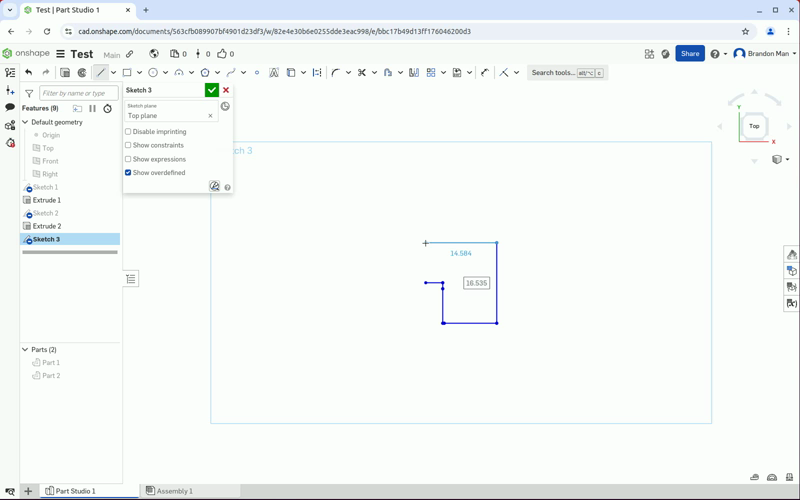
click(425, 242)
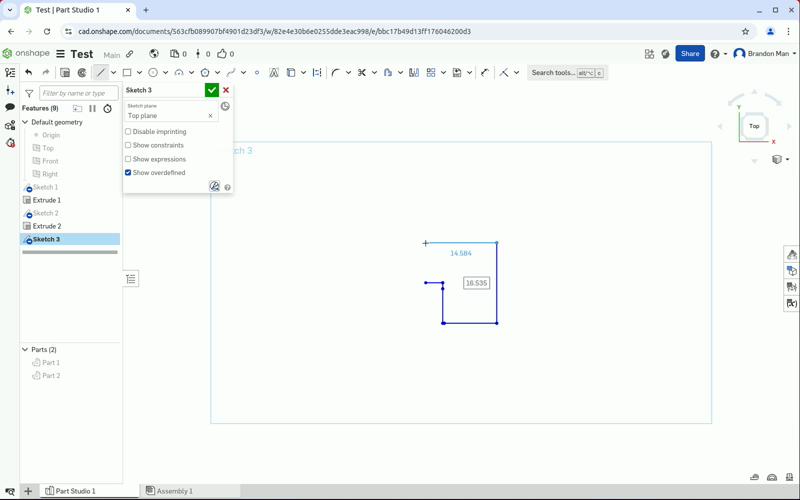
key_up(shift)
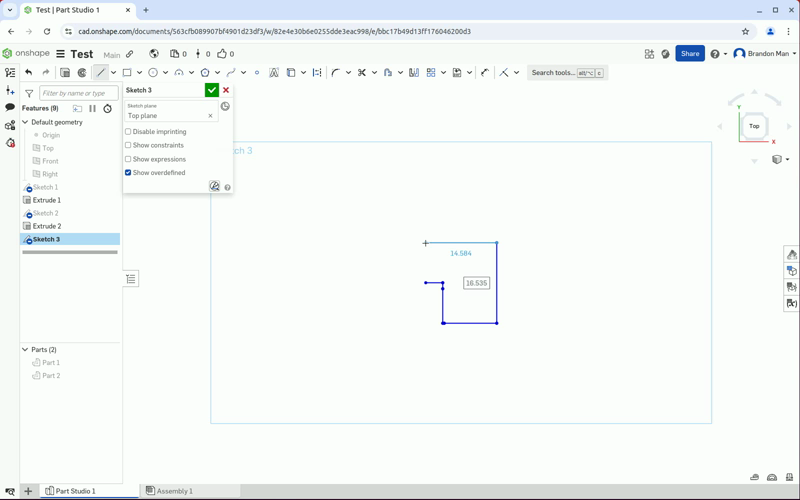
mouse_move(455, 242)
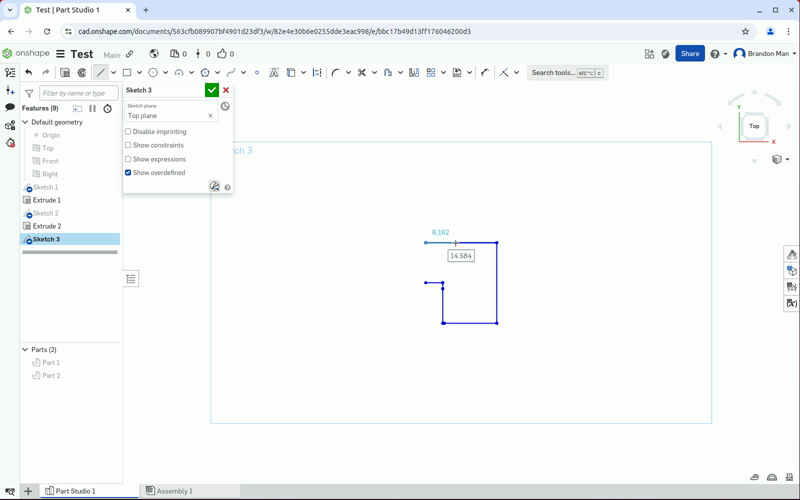
key_down(shift)
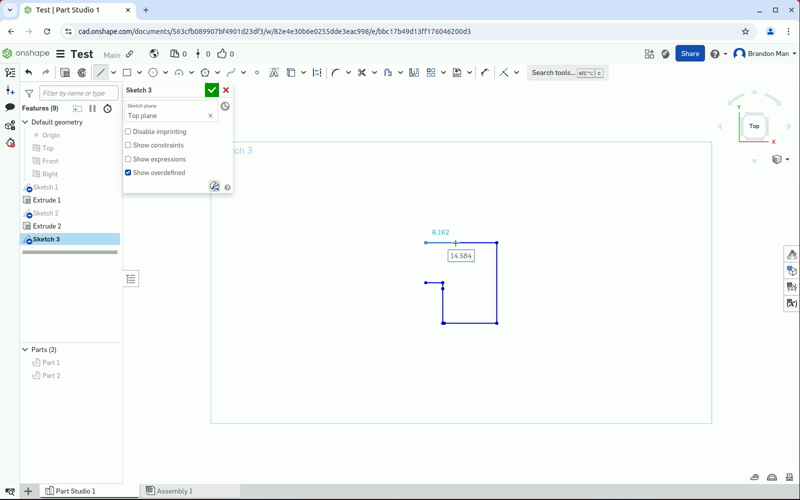
mouse_move(425, 282)
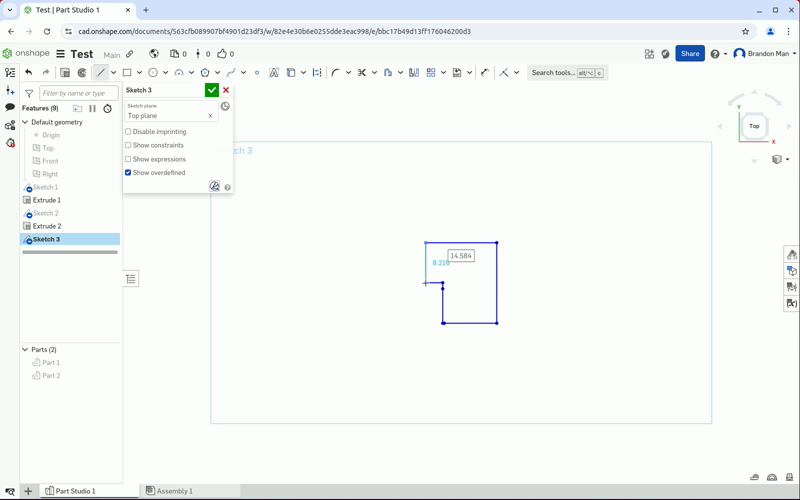
key_up(shift)
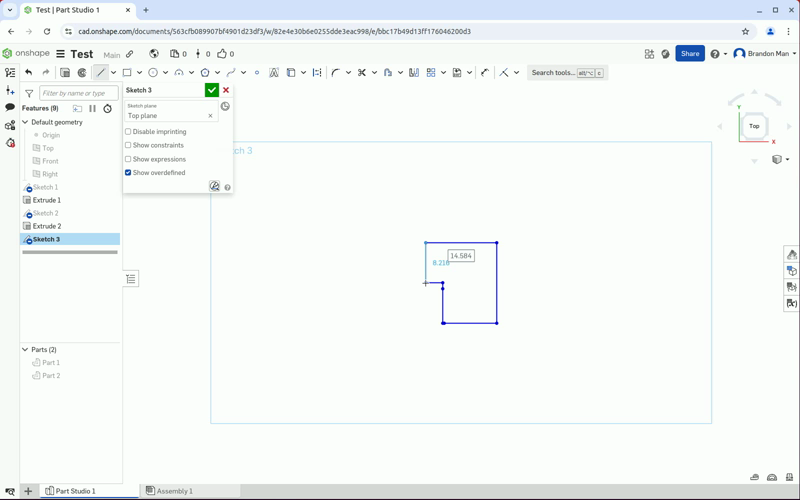
click(425, 282)
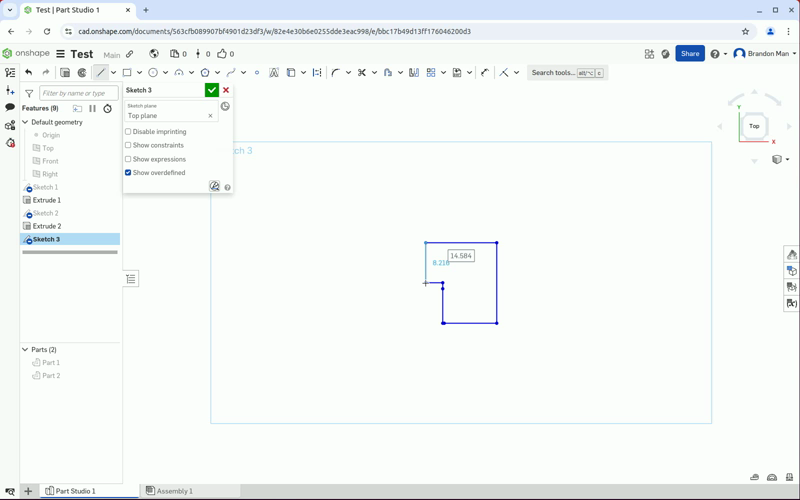
key(esc)
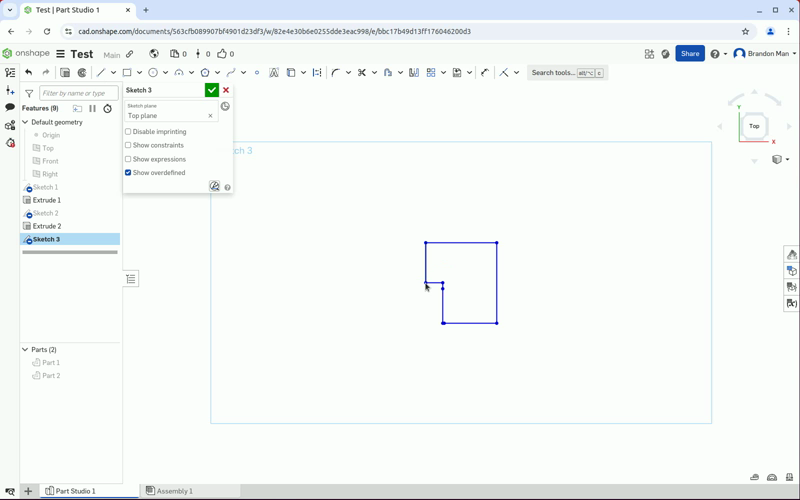
mouse_move(465, 252)
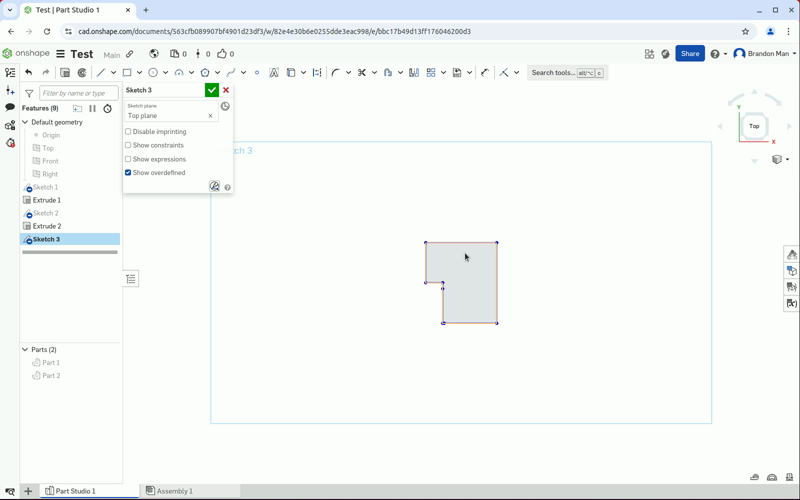
click(465, 252)
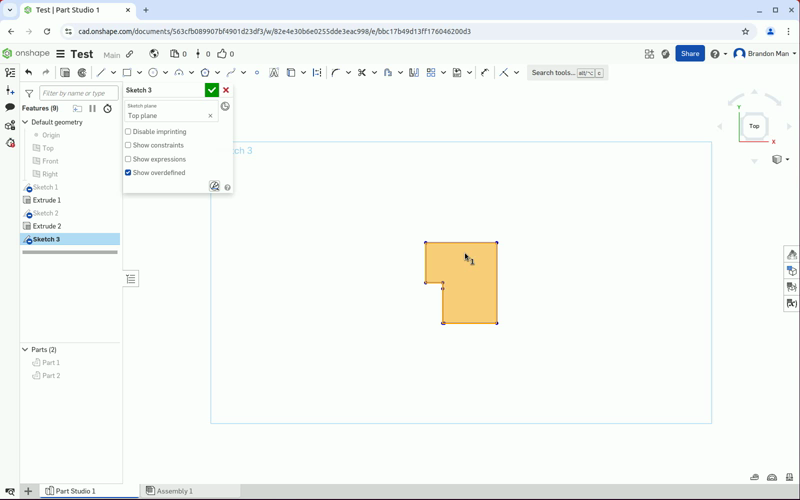
mouse_move(73, 352)
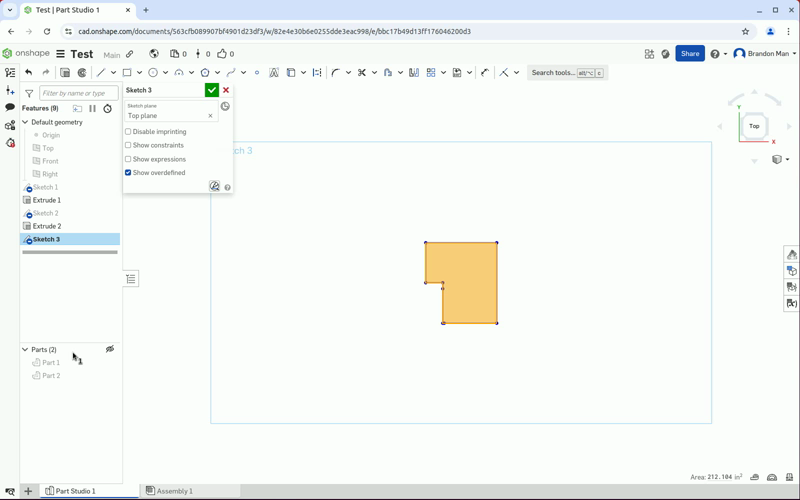
key(shift+y)
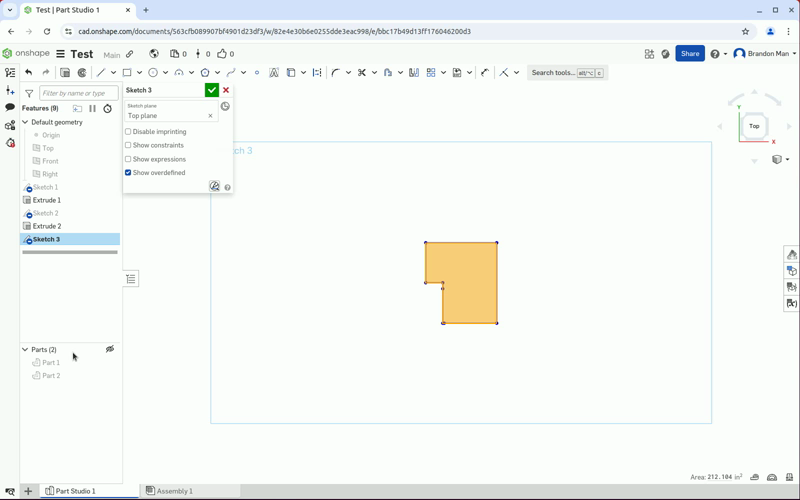
key(shift+e)
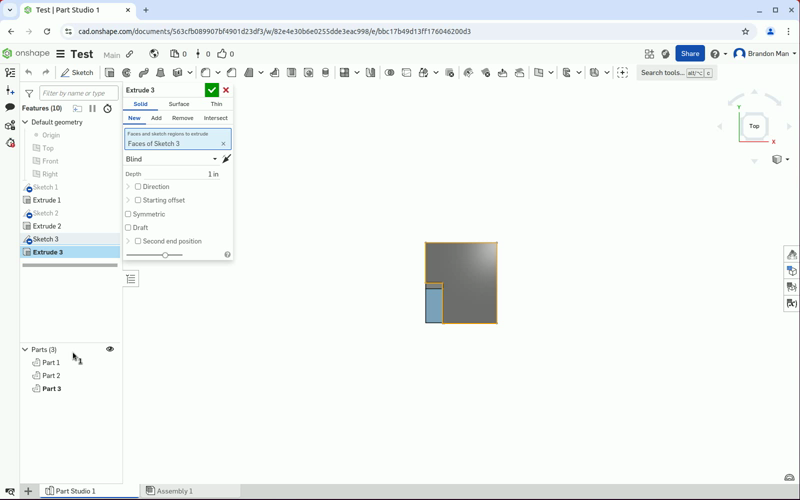
mouse_move(143, 106)
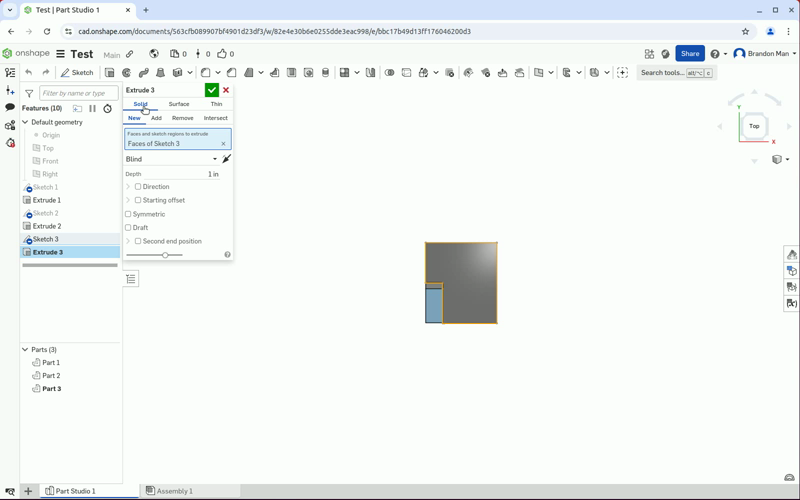
click(143, 106)
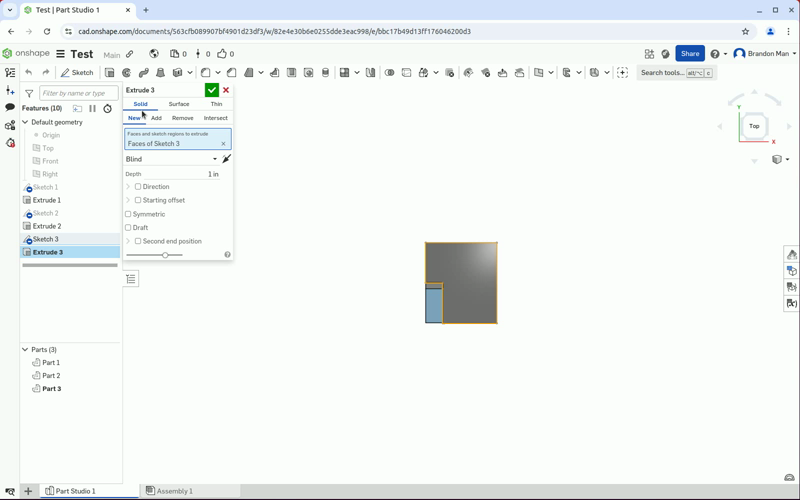
mouse_move(137, 120)
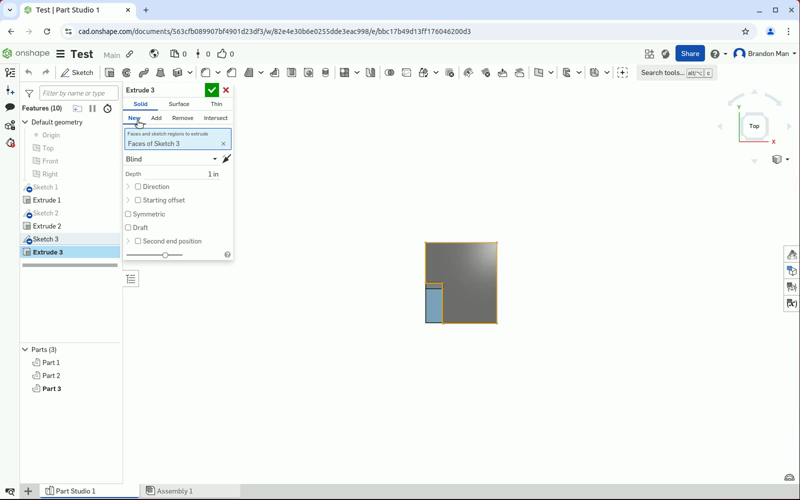
click(137, 120)
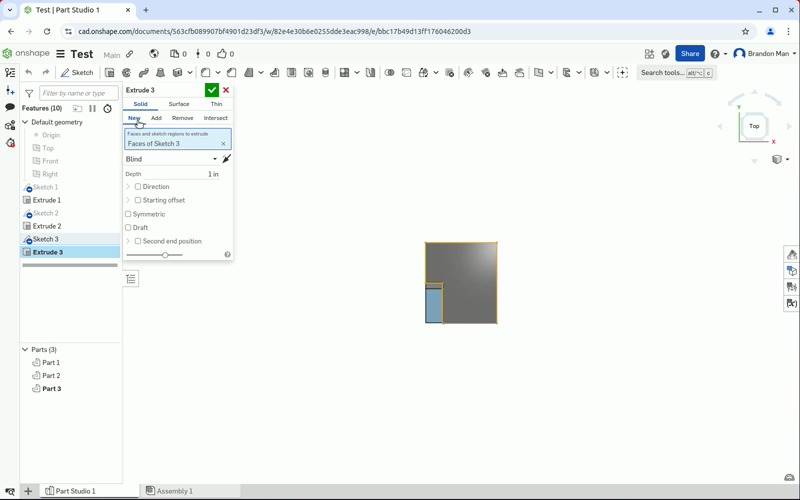
key(tab, 4)
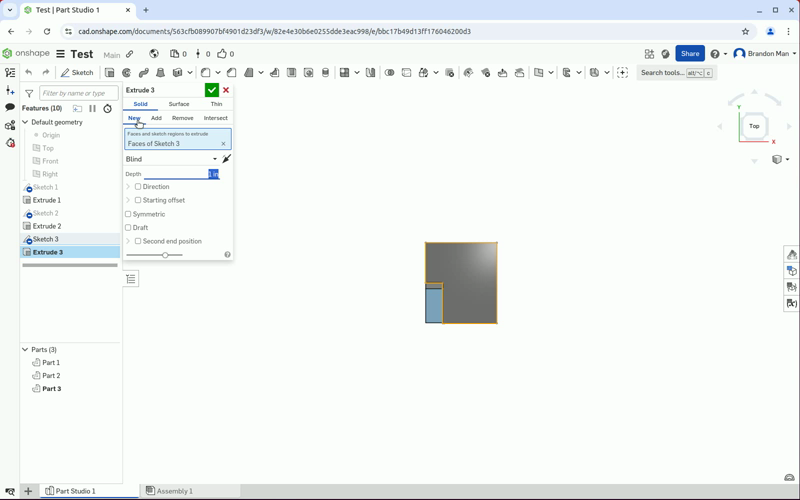
text(1.926)
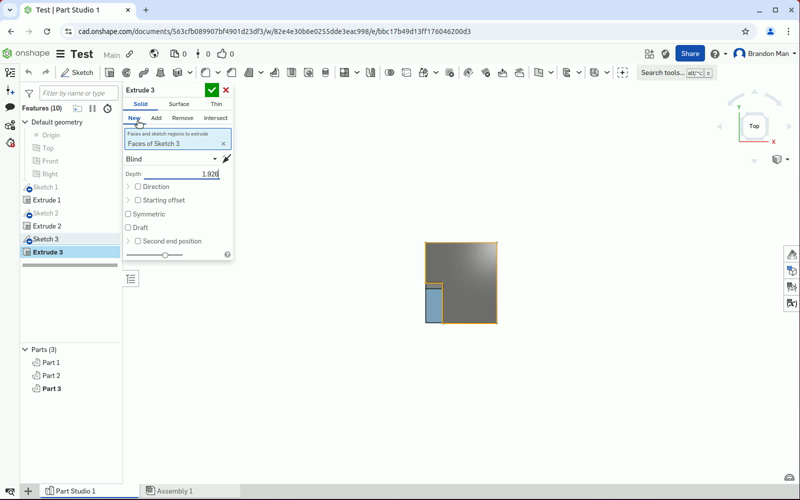
key(enter)
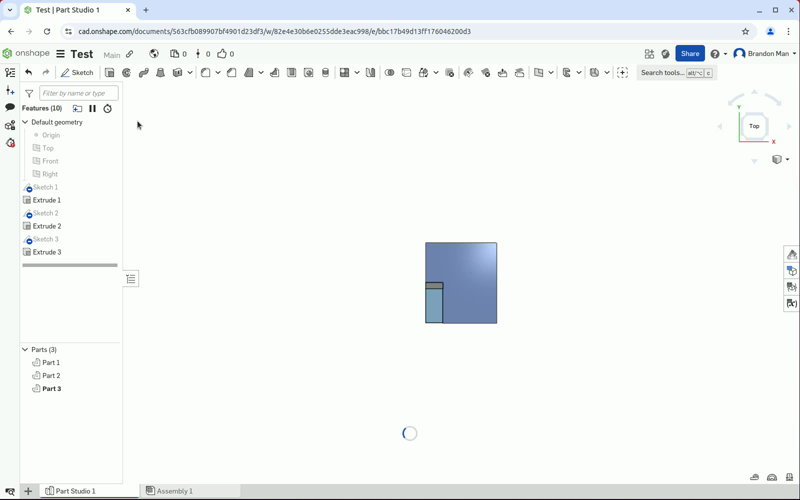
key(shift+h)
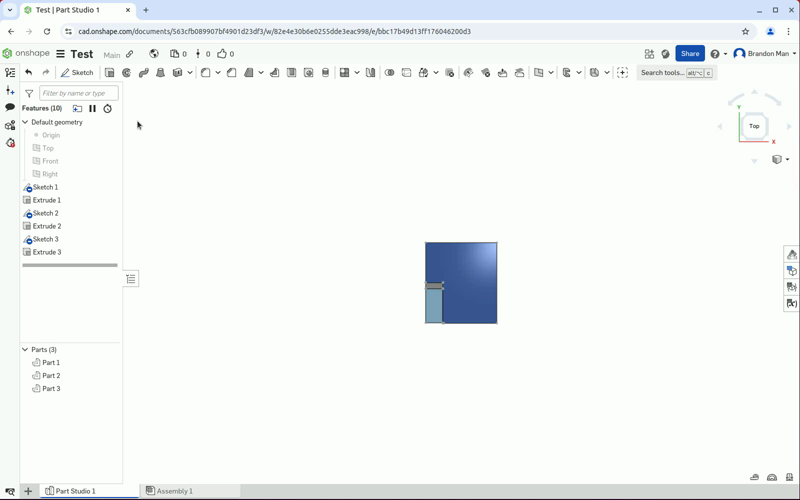
key(shift+h)
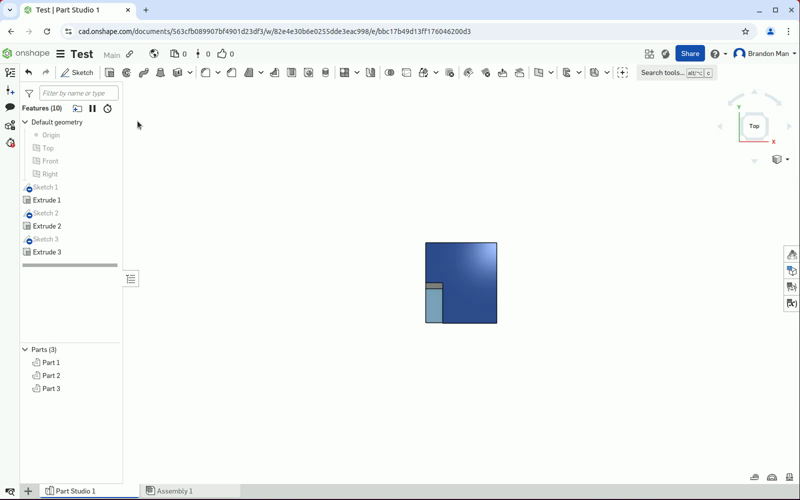
mouse_move(73, 189)
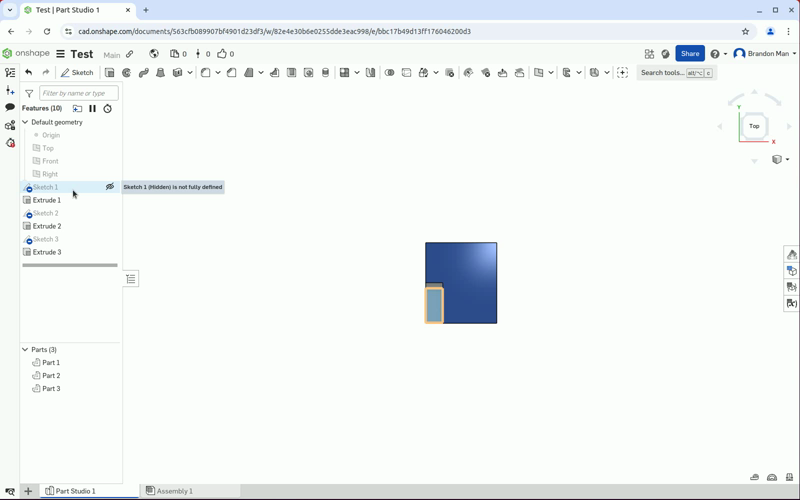
click(73, 189)
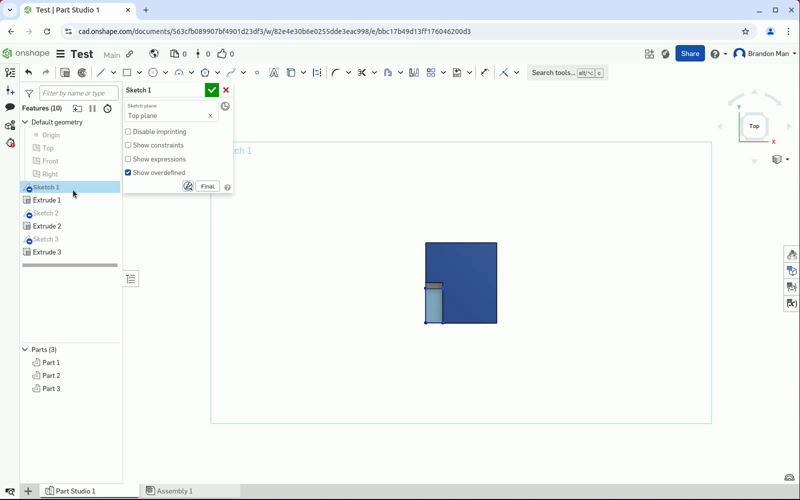
mouse_move(229, 92)
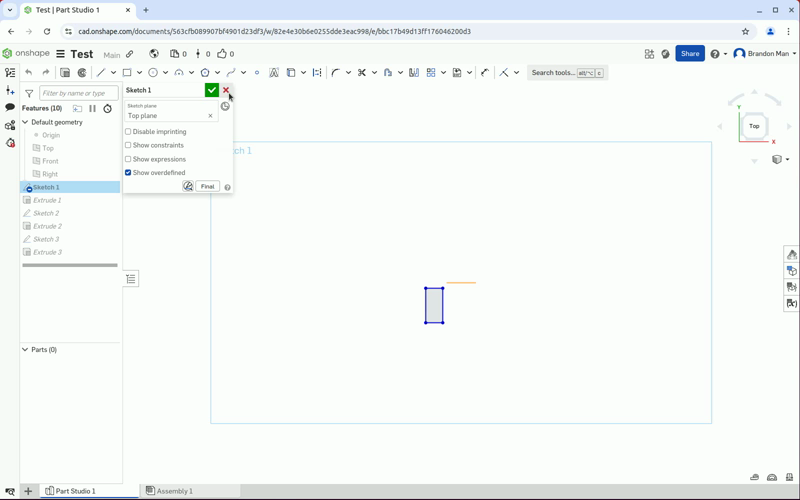
click(229, 92)
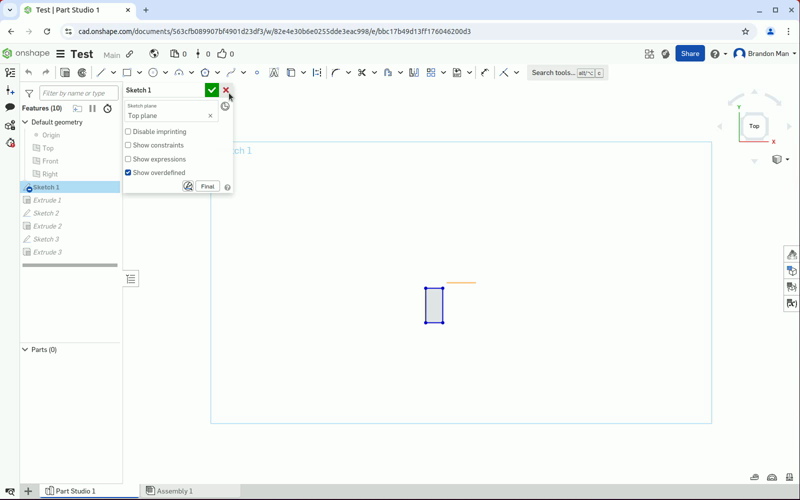
key(shift+s)
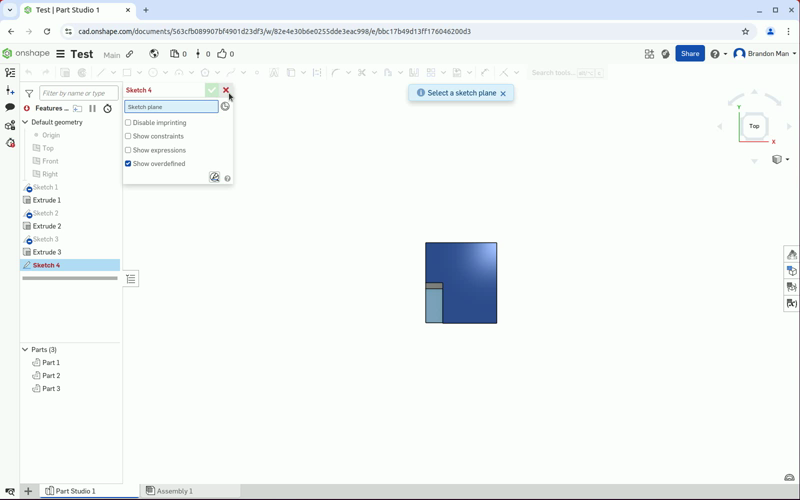
mouse_move(73, 150)
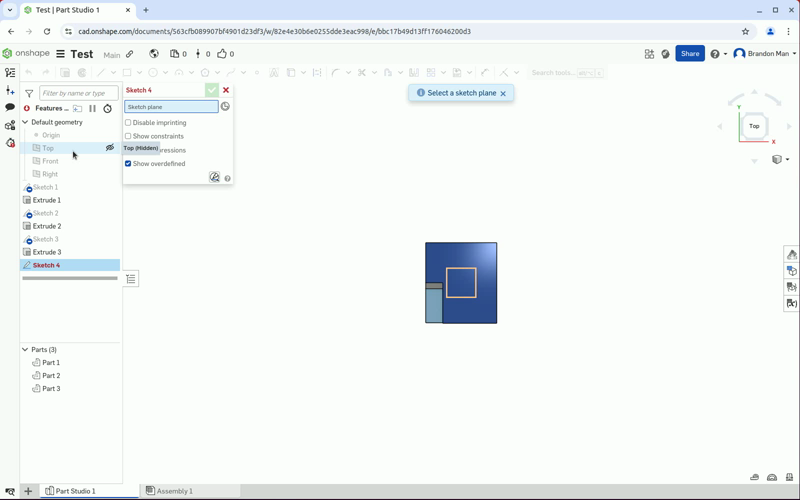
click(73, 150)
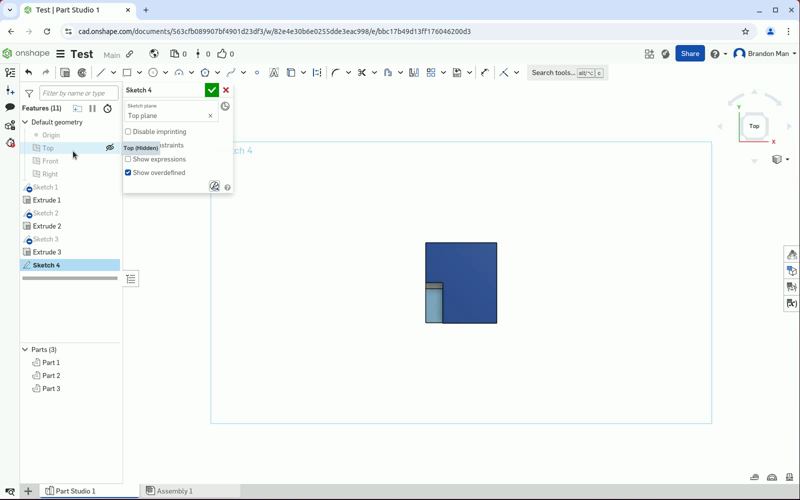
mouse_move(73, 352)
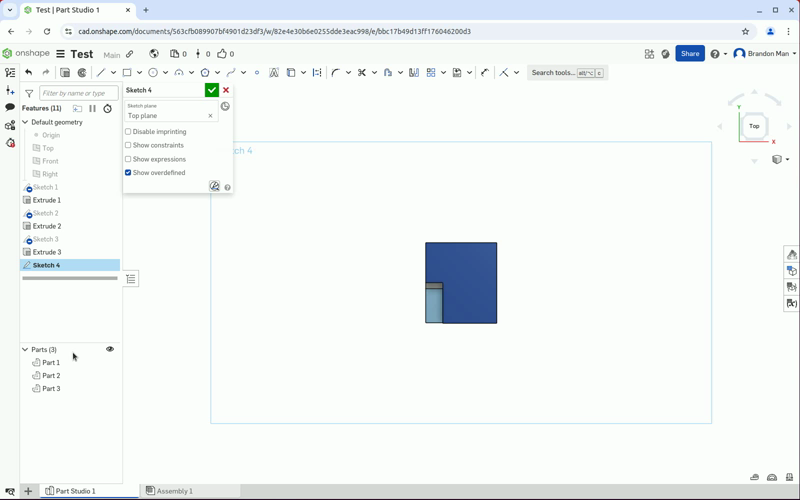
key(y)
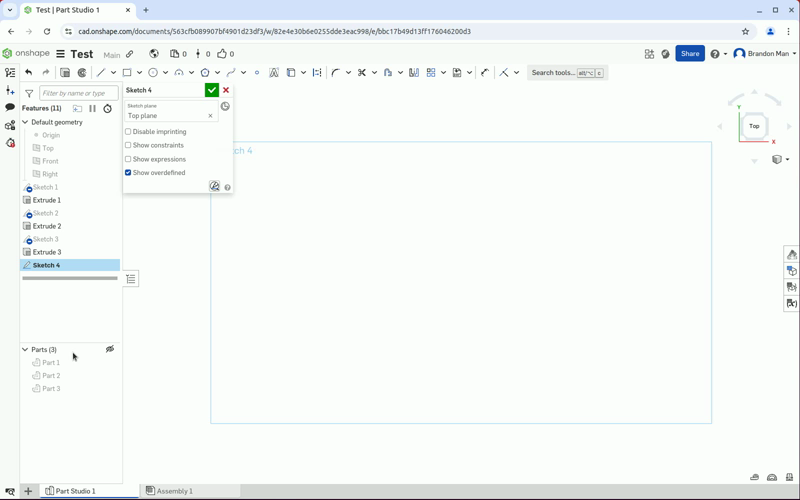
key(l)
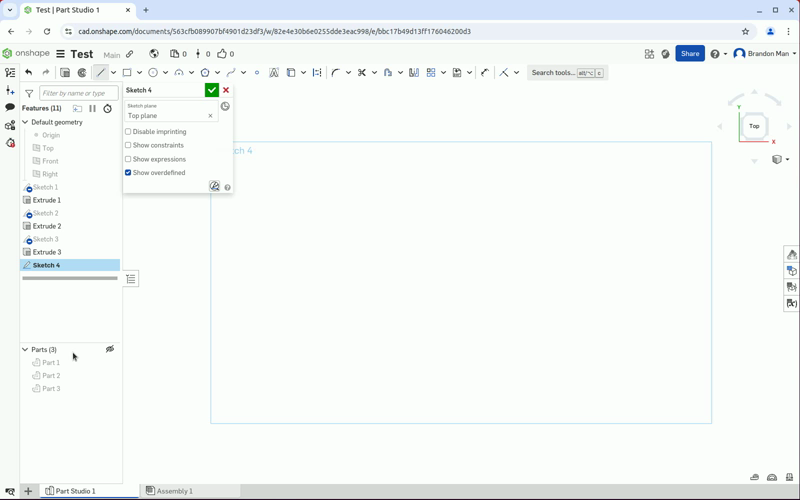
key_down(shift)
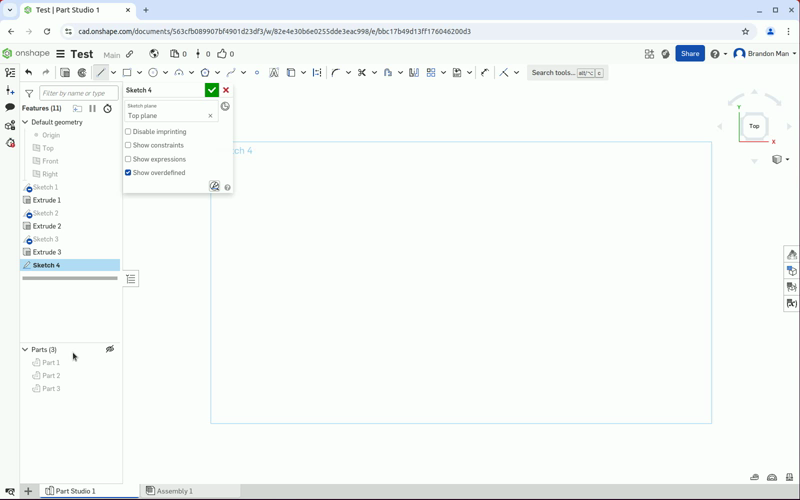
mouse_move(425, 395)
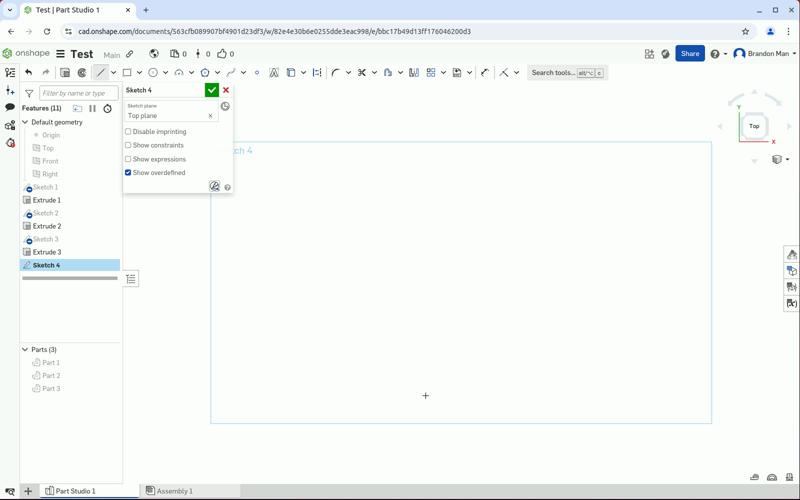
click(425, 395)
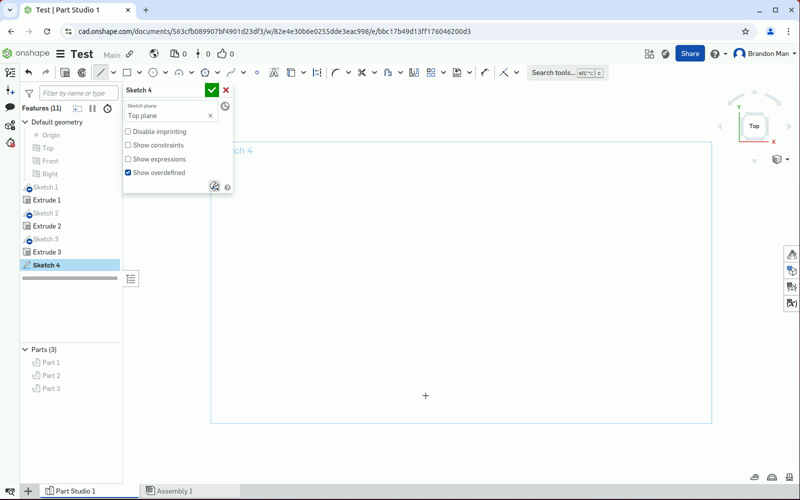
key_up(shift)
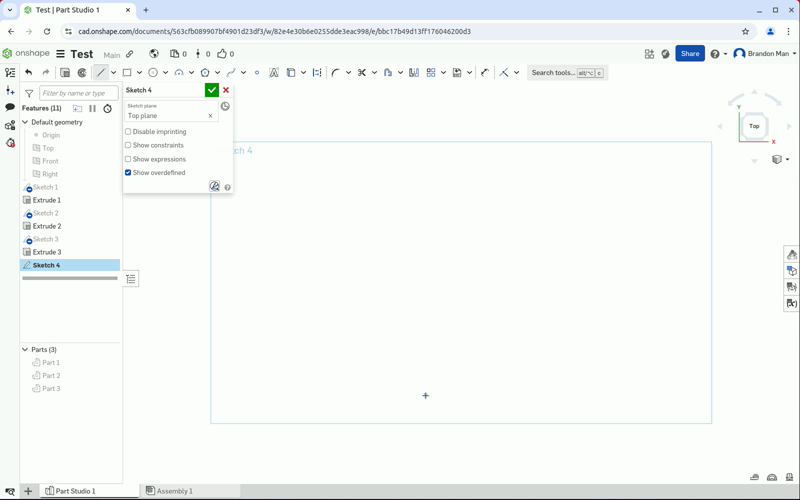
key_down(shift)
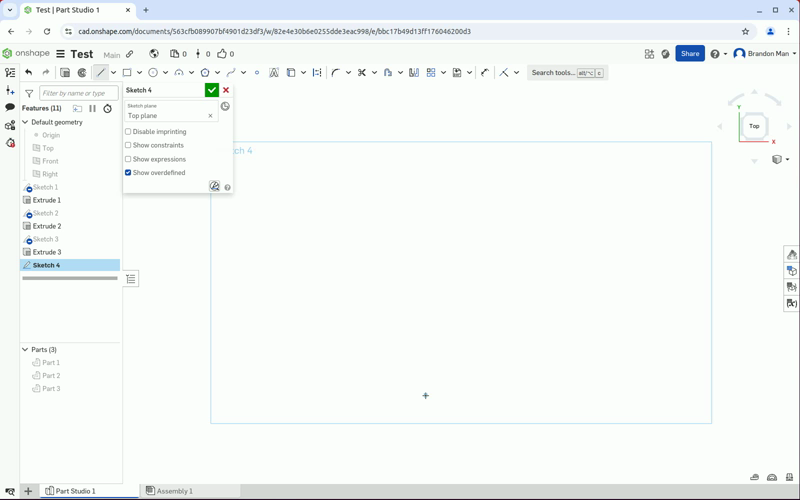
mouse_move(455, 395)
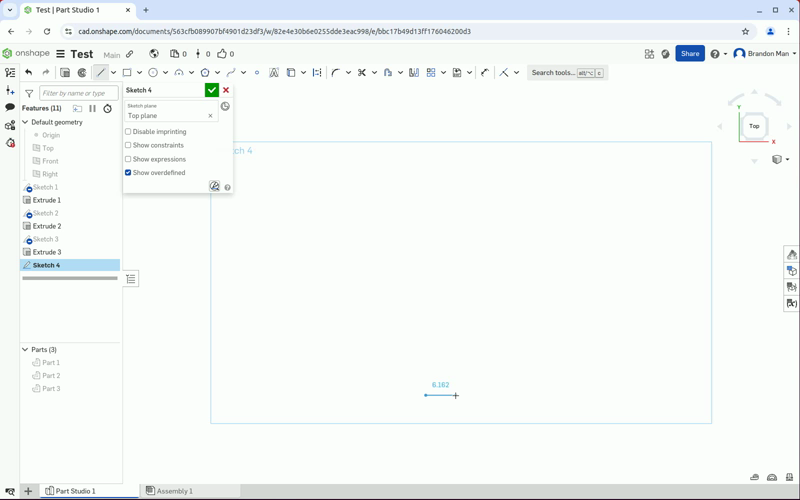
mouse_move(444, 395)
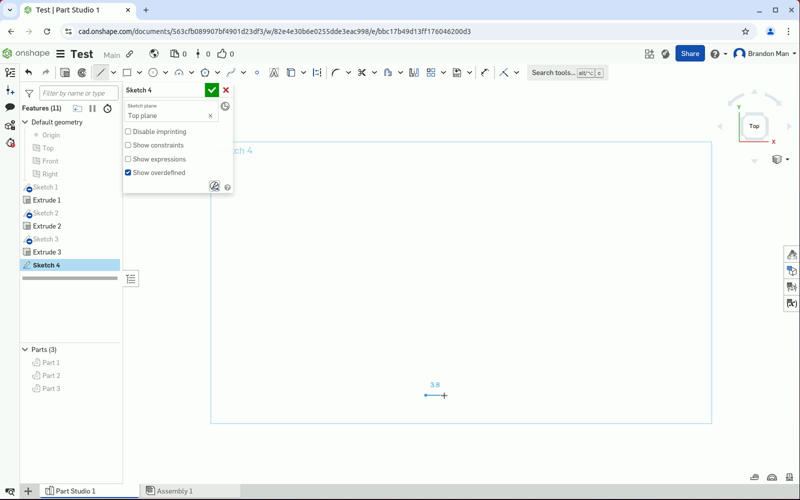
click(444, 395)
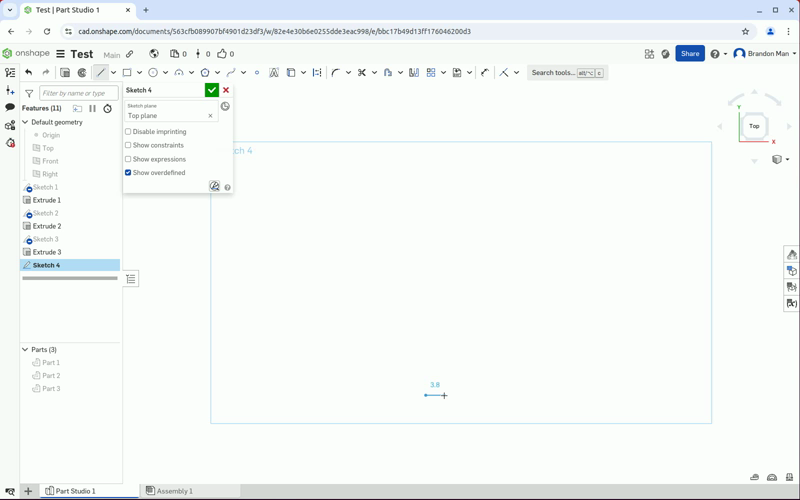
key_up(shift)
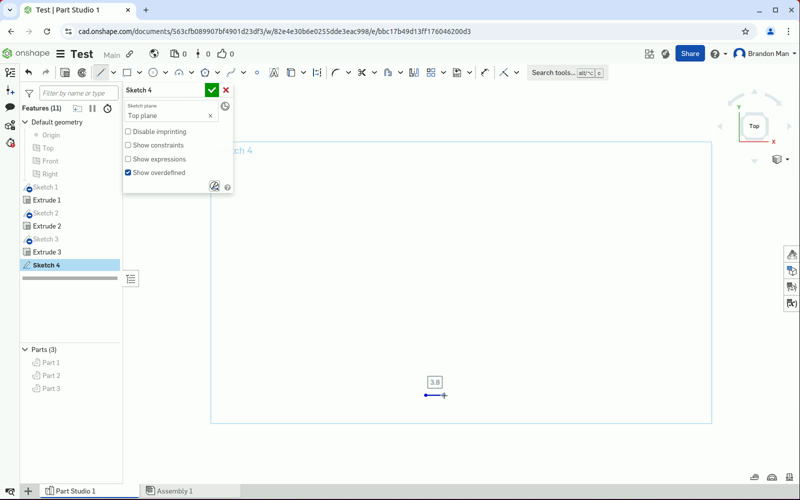
key_down(shift)
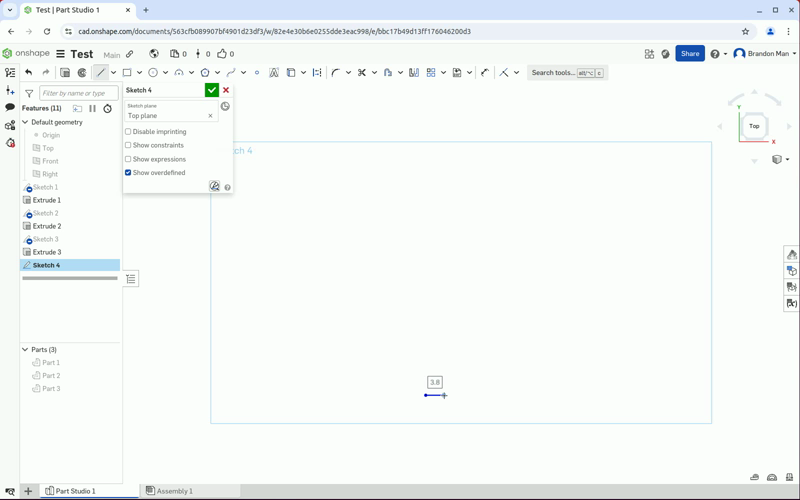
mouse_move(444, 322)
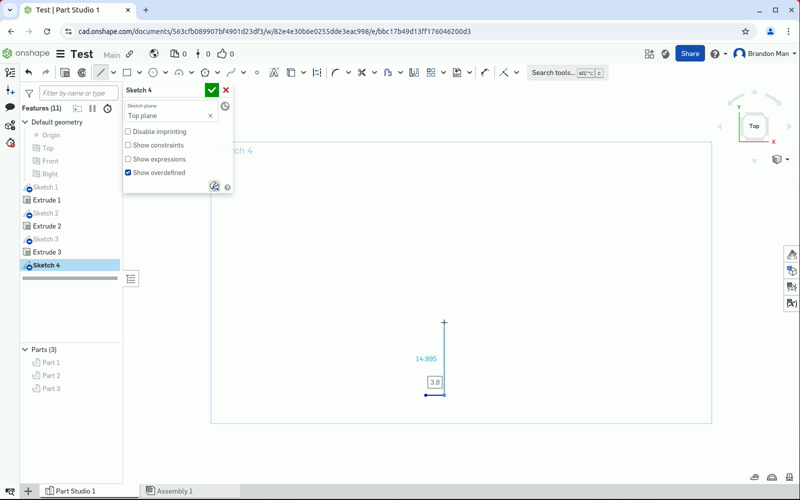
click(444, 322)
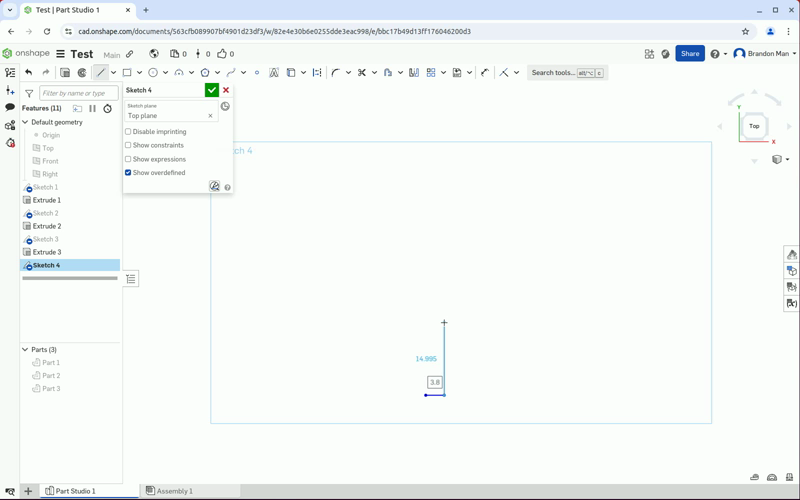
key_up(shift)
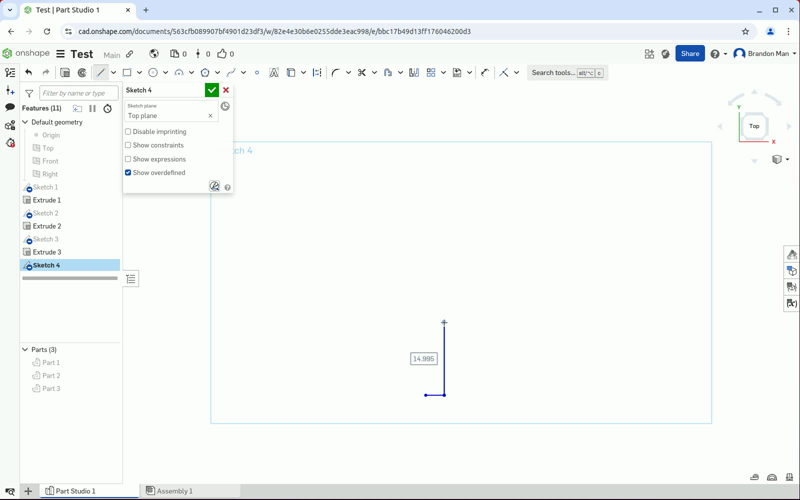
key_down(shift)
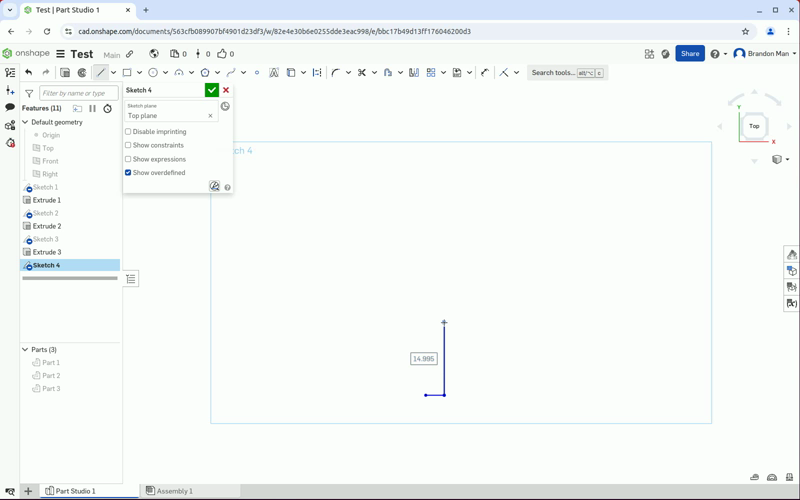
mouse_move(474, 322)
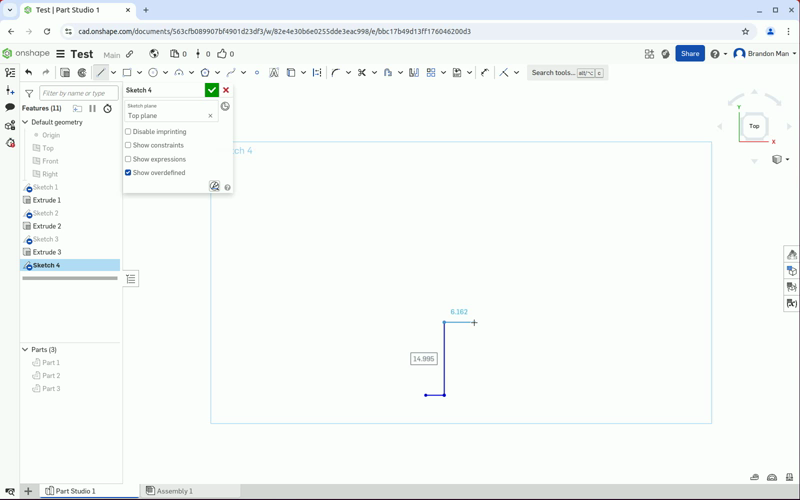
mouse_move(442, 322)
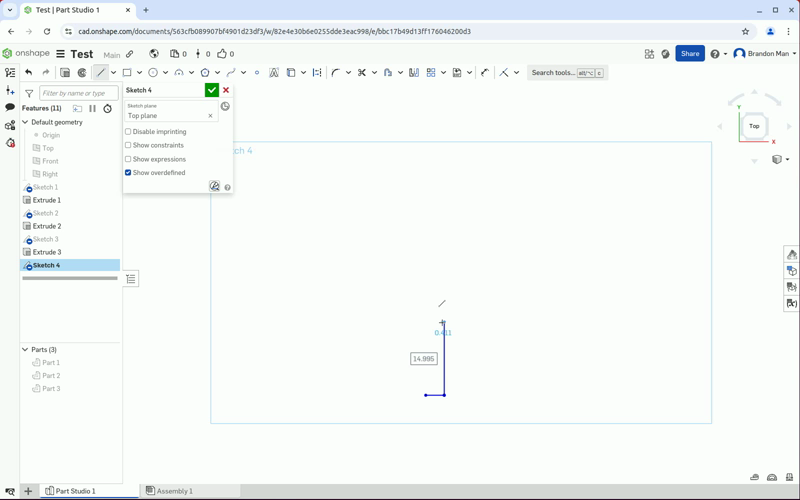
scroll(6)
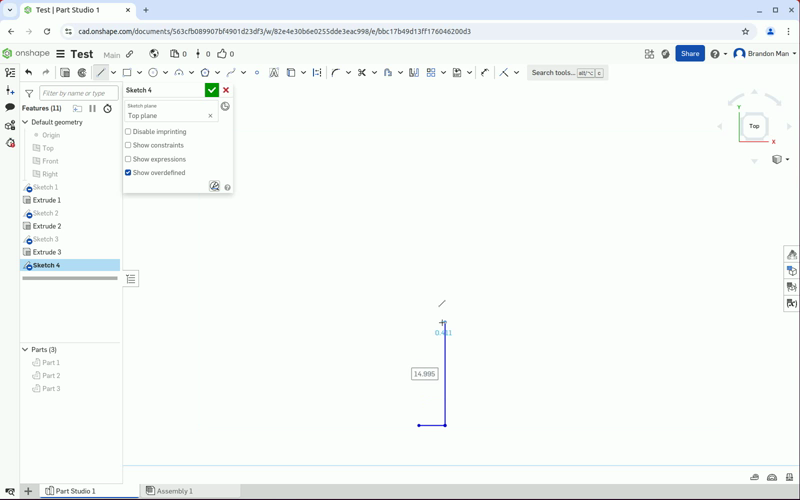
scroll(6)
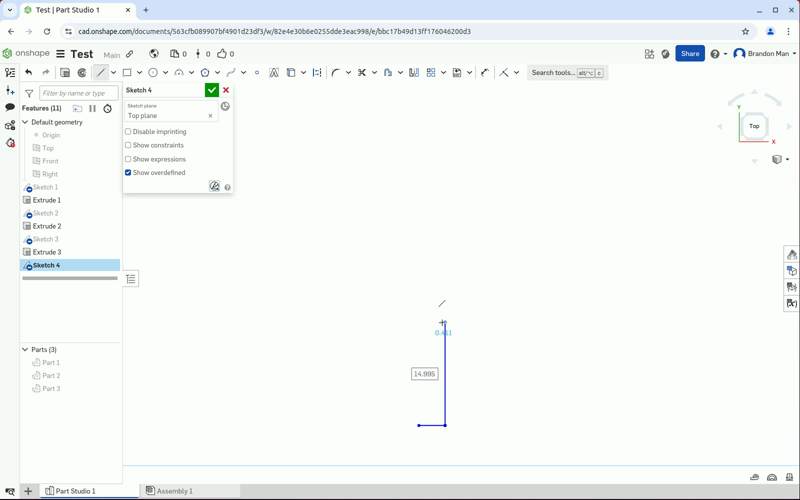
scroll(6)
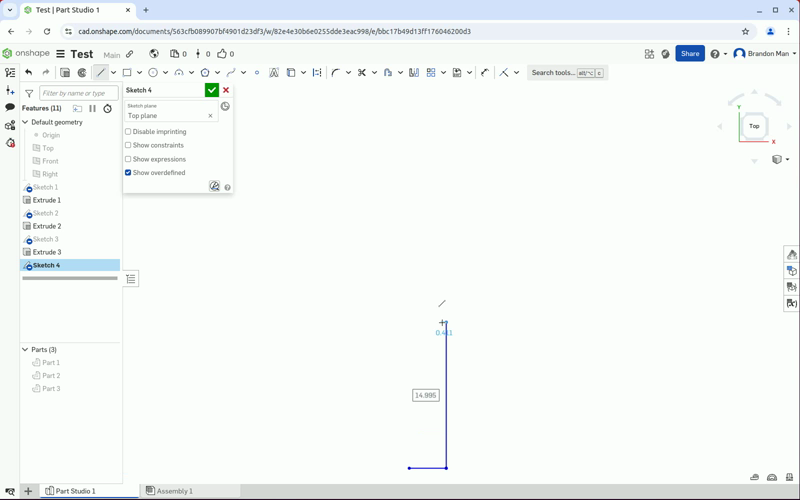
scroll(6)
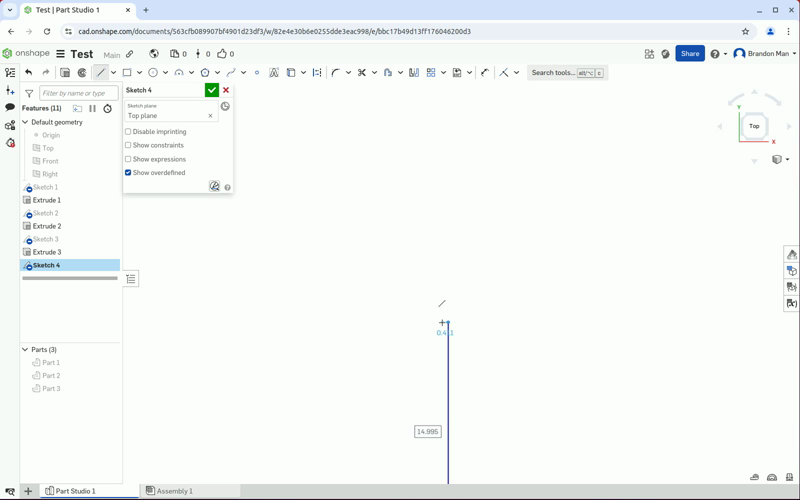
scroll(6)
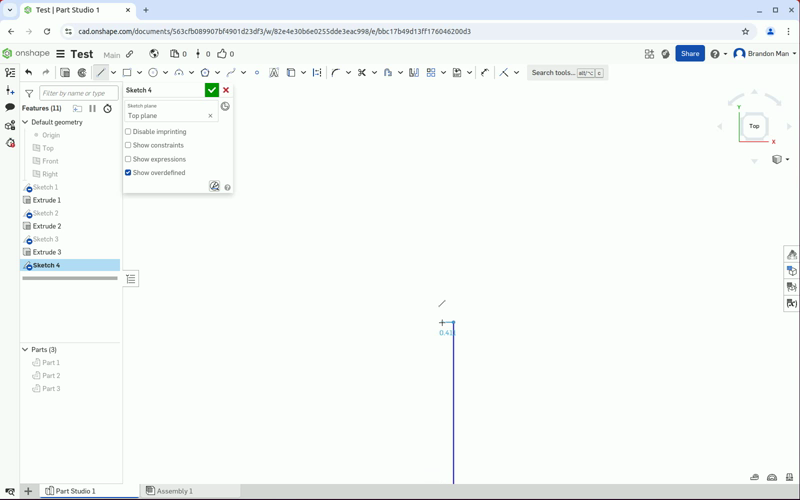
scroll(6)
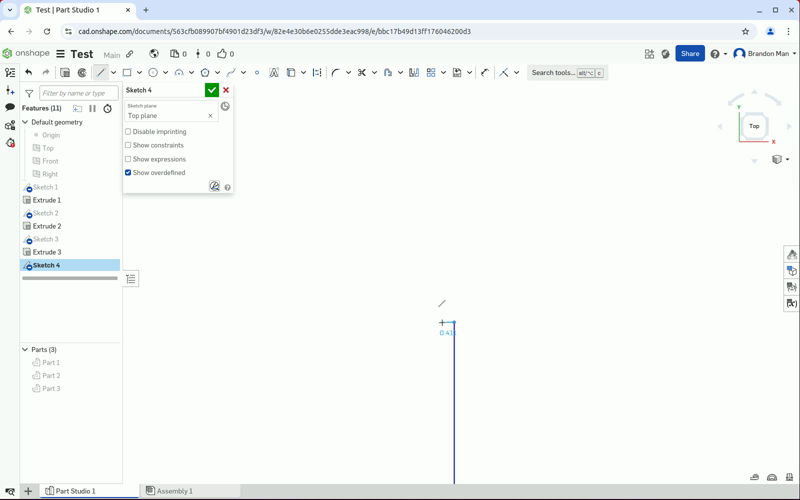
scroll(6)
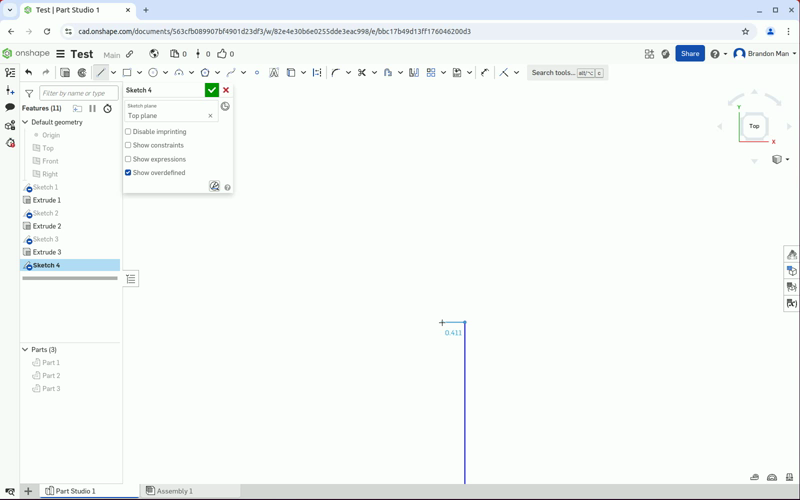
click(442, 322)
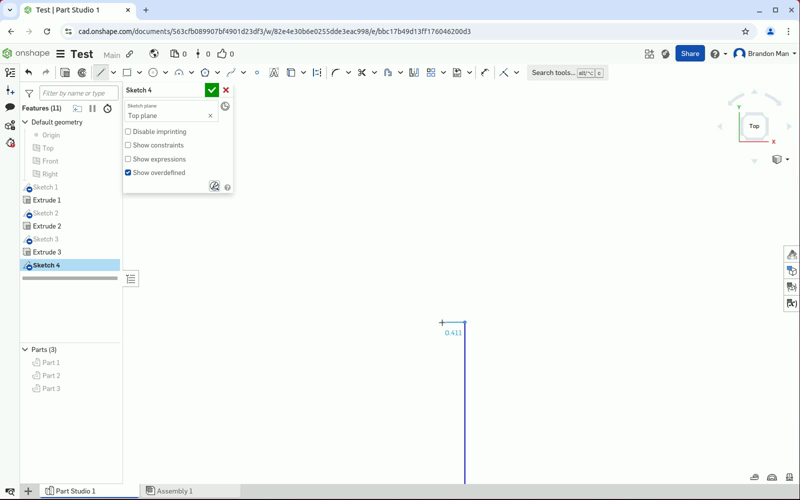
scroll(-6)
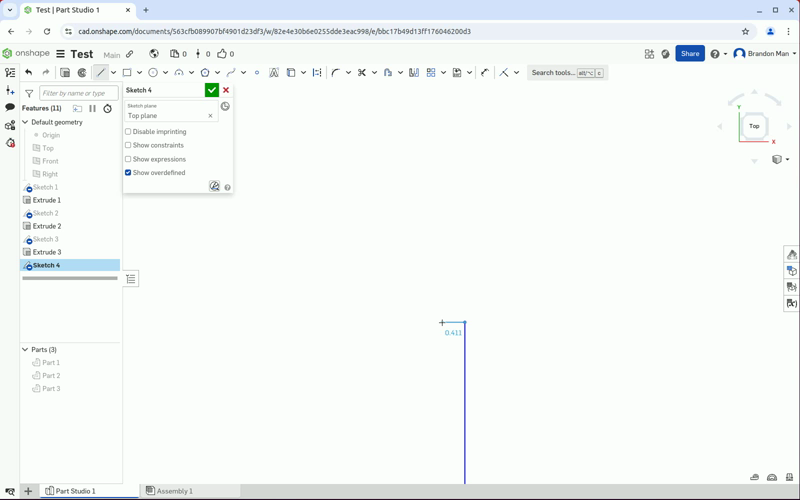
scroll(-6)
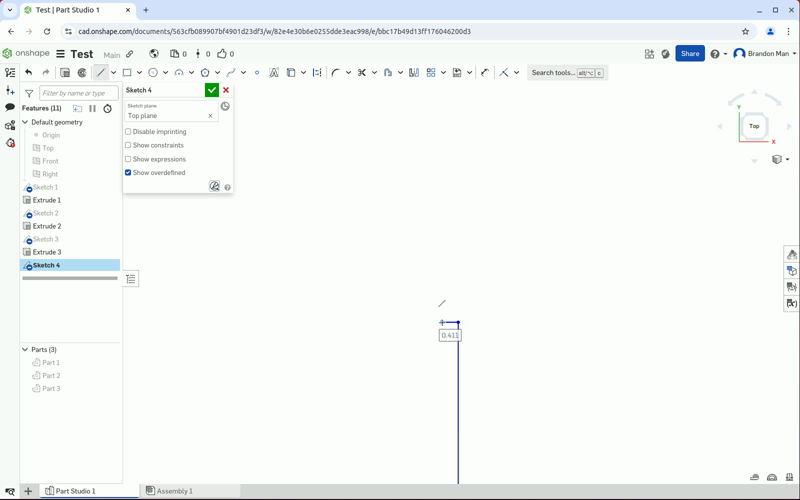
scroll(-6)
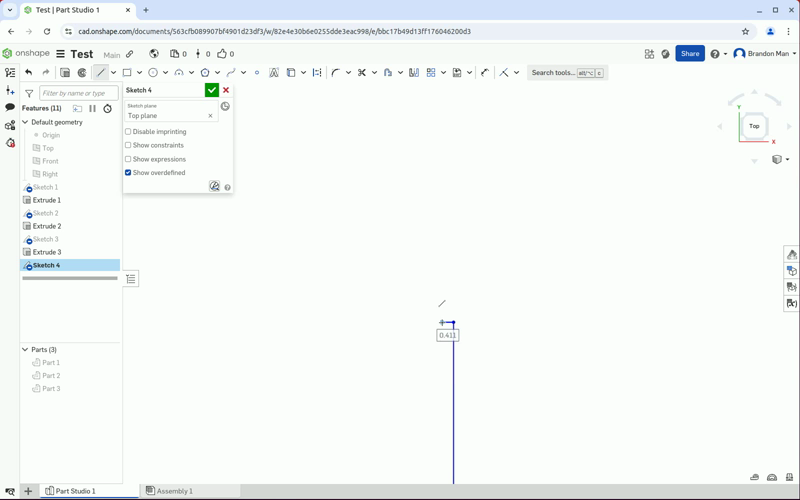
scroll(-6)
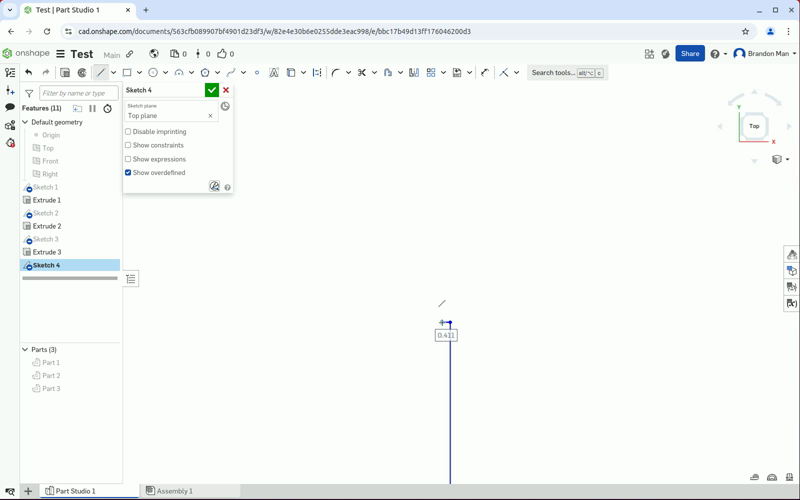
scroll(-6)
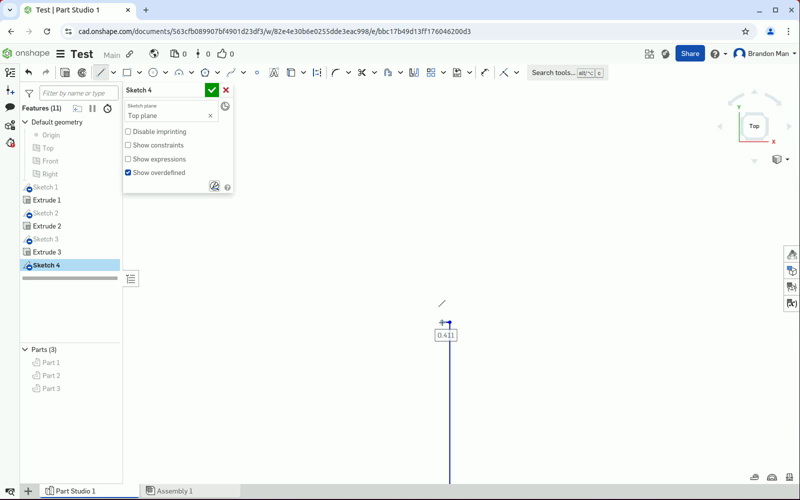
scroll(-6)
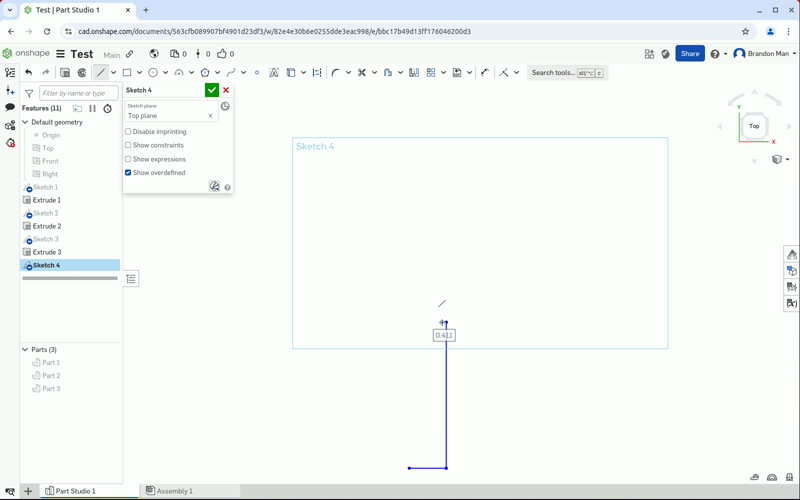
scroll(-6)
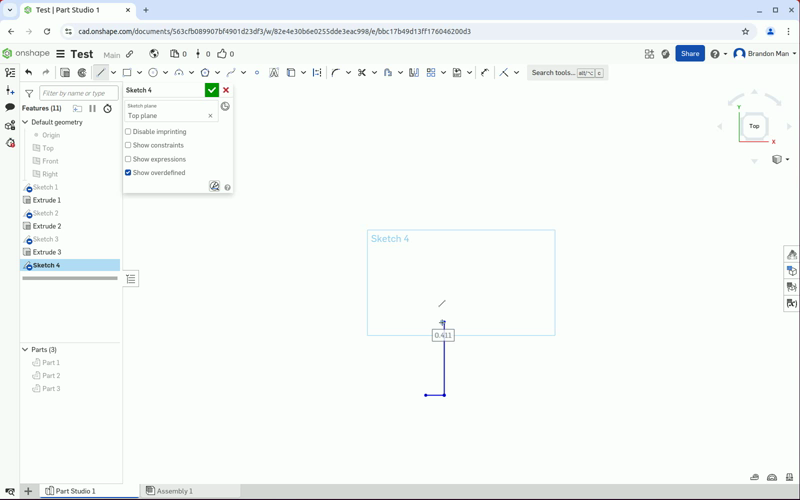
key_up(shift)
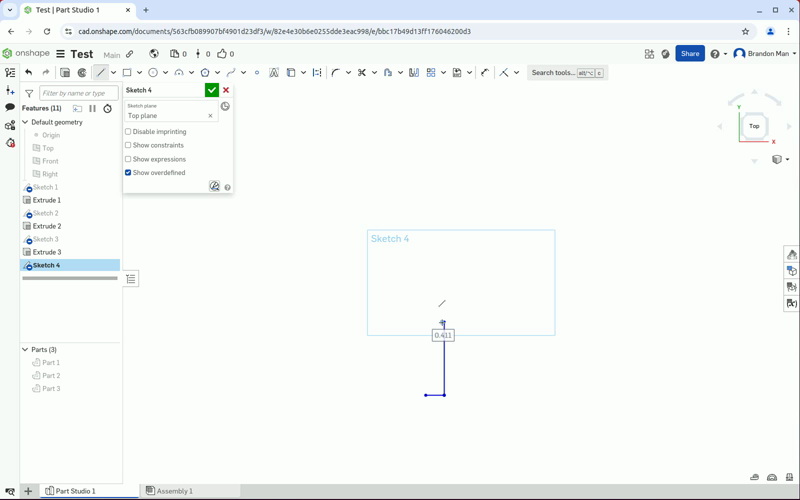
key_down(shift)
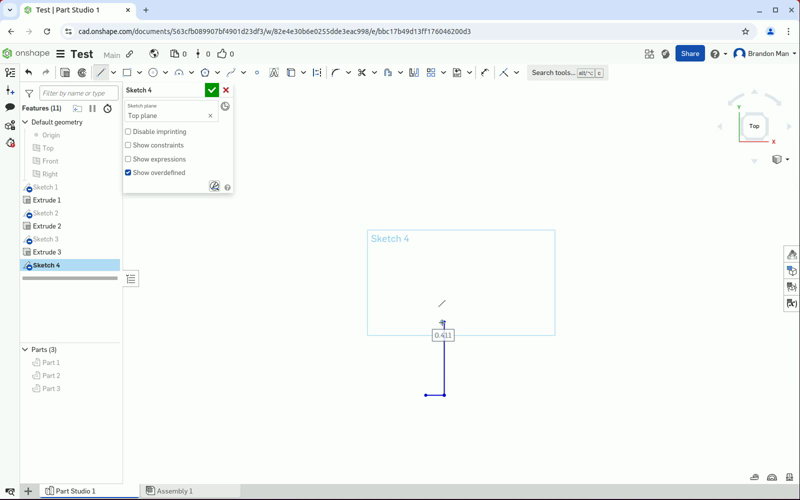
mouse_move(472, 322)
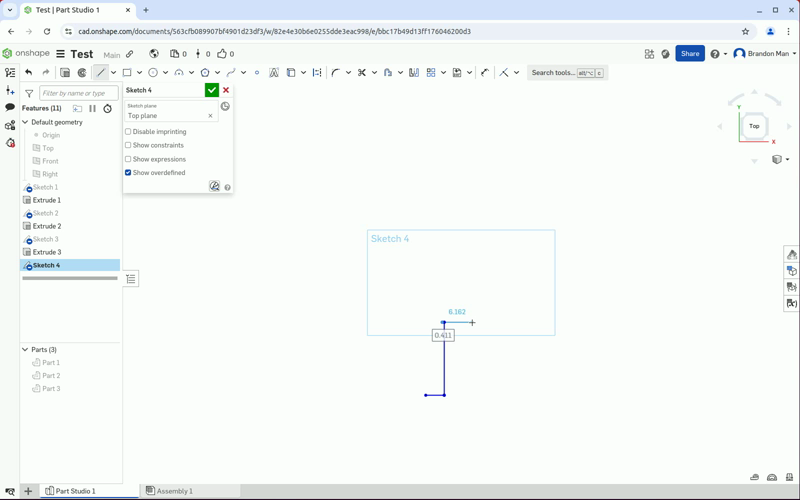
mouse_move(425, 322)
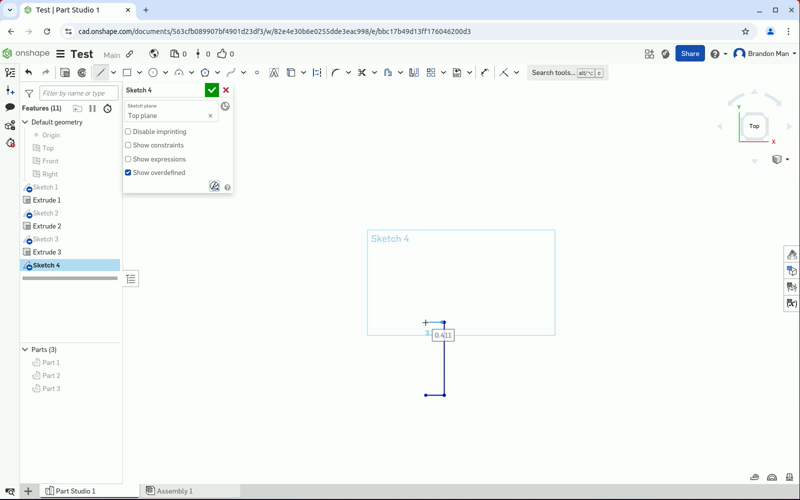
click(425, 322)
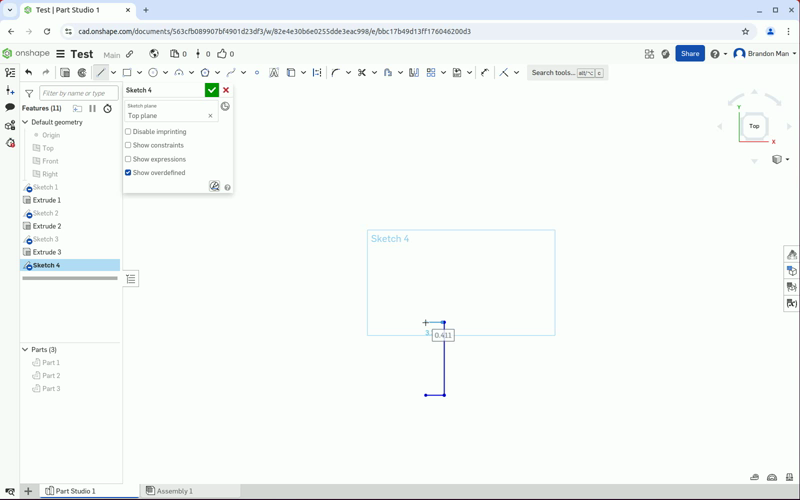
key_up(shift)
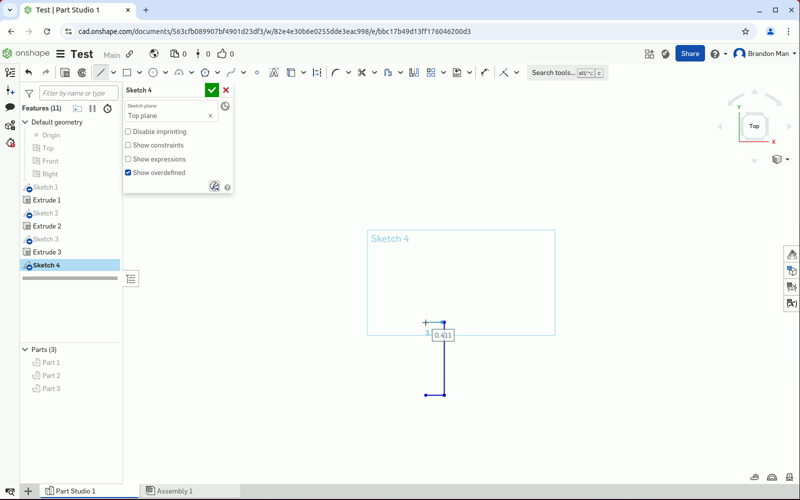
key_down(shift)
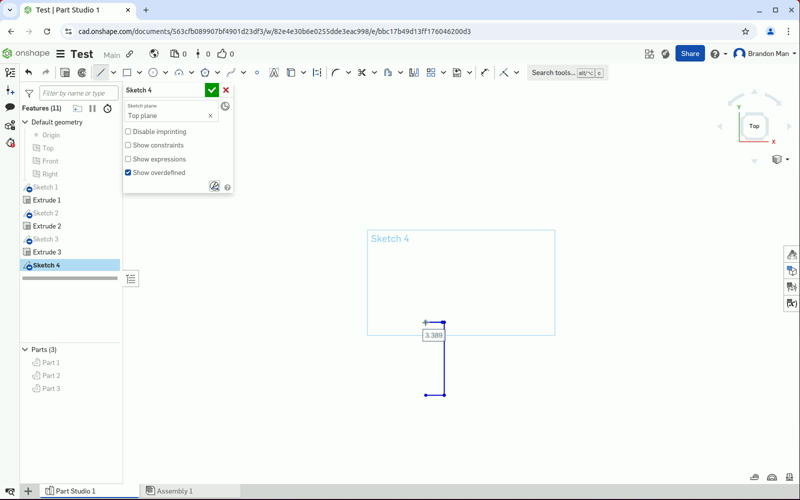
mouse_move(425, 395)
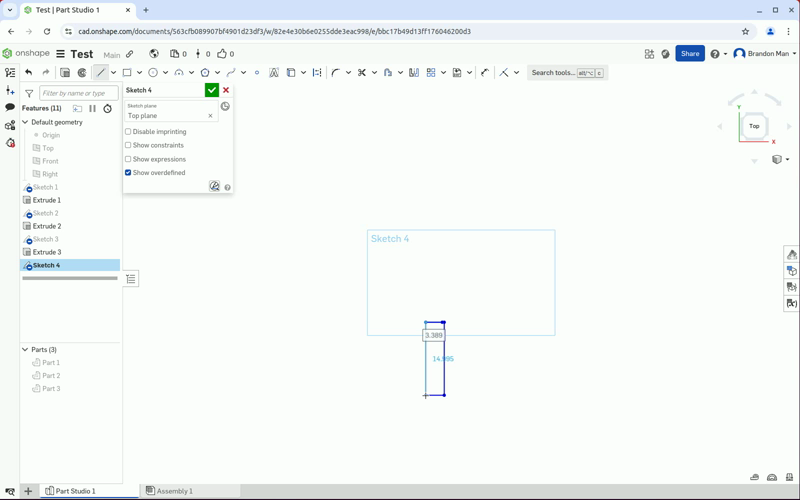
key_up(shift)
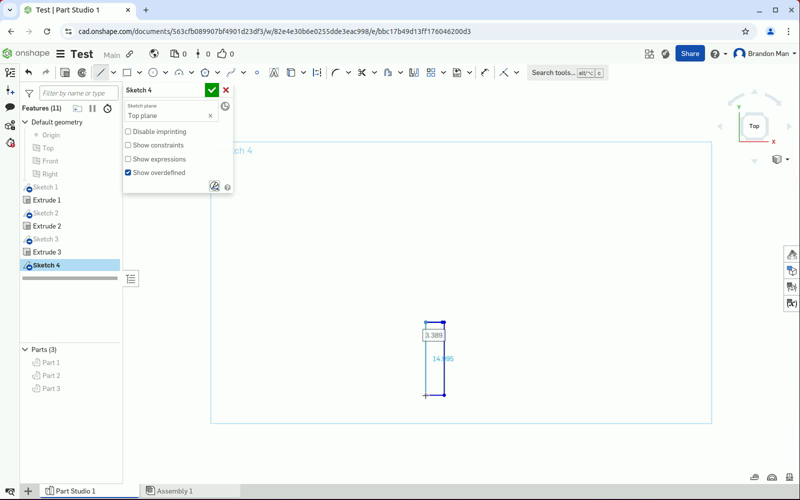
click(425, 395)
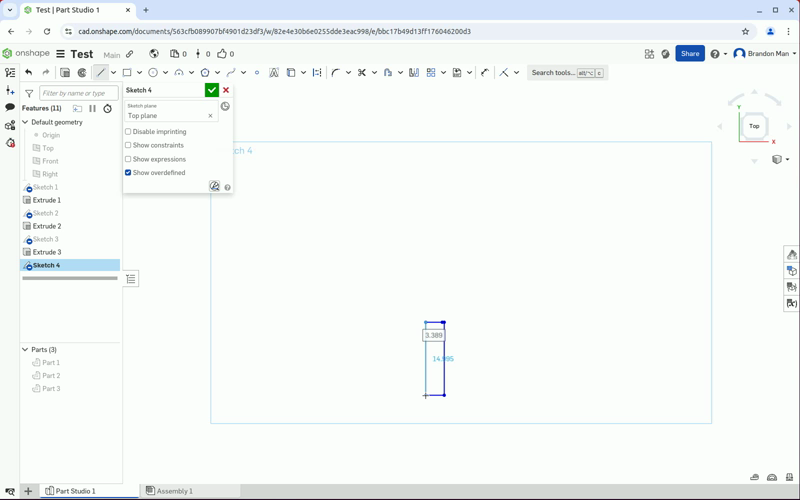
key(esc)
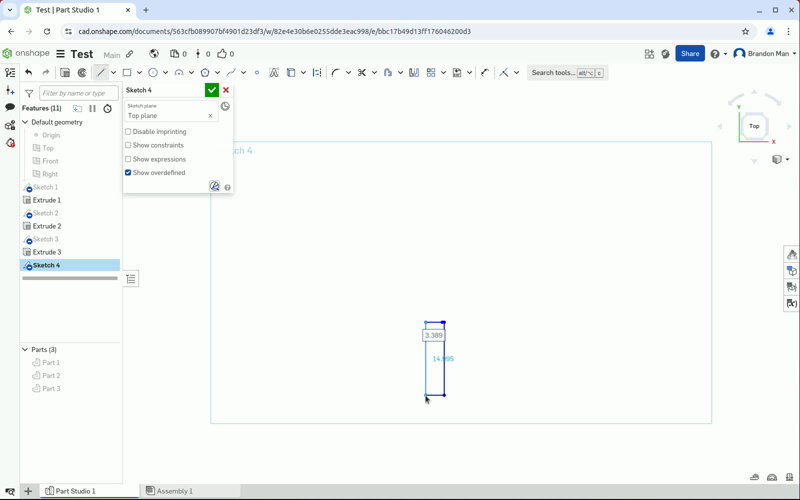
mouse_move(436, 361)
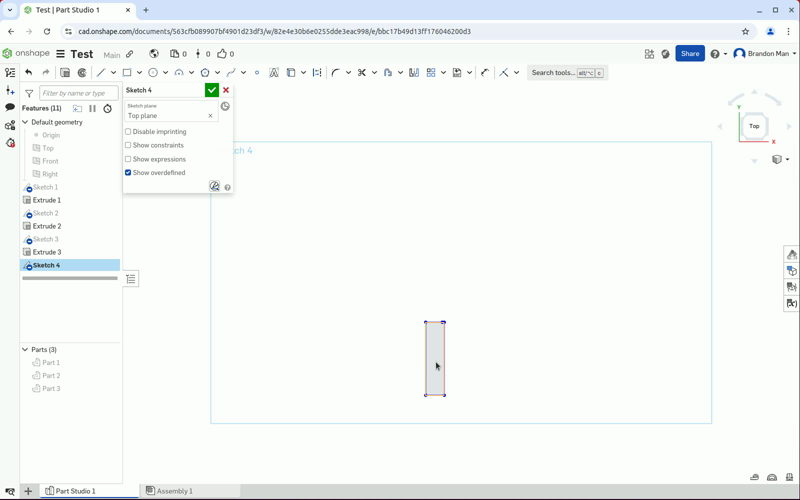
scroll(6)
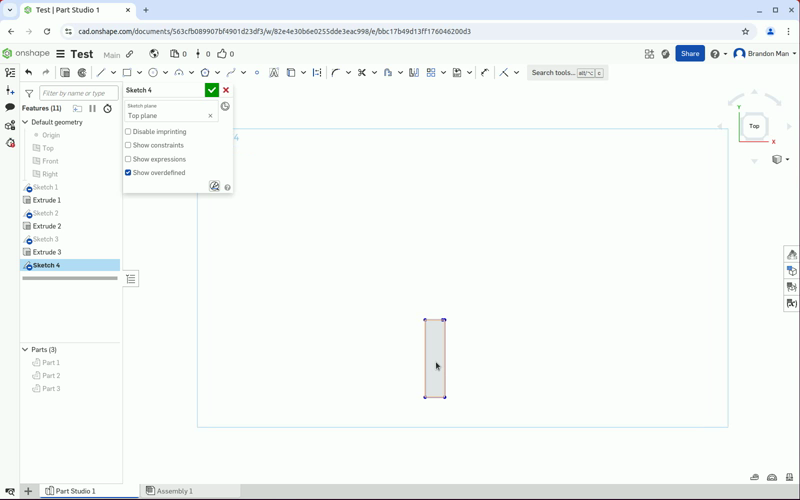
scroll(6)
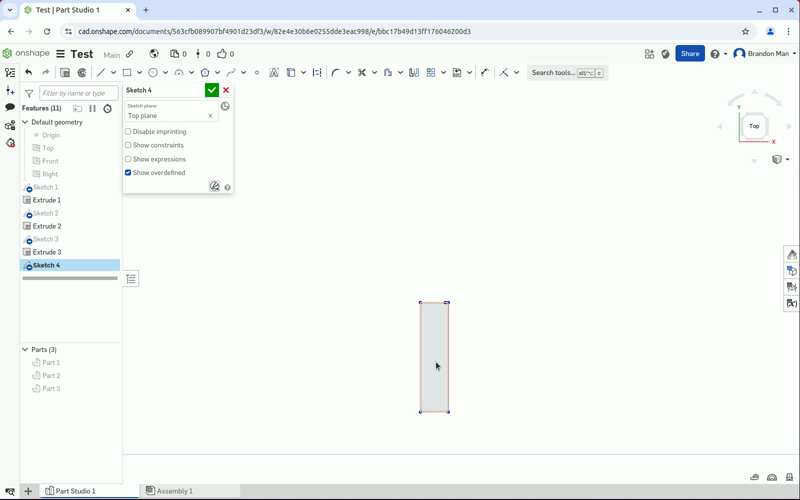
scroll(6)
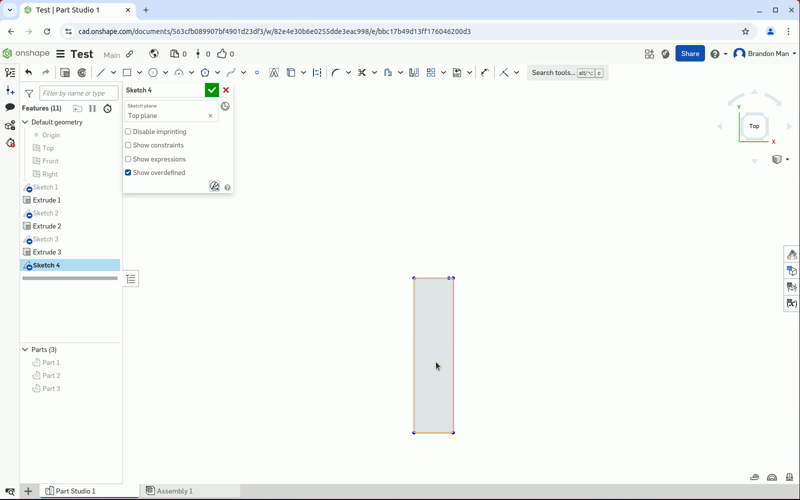
scroll(6)
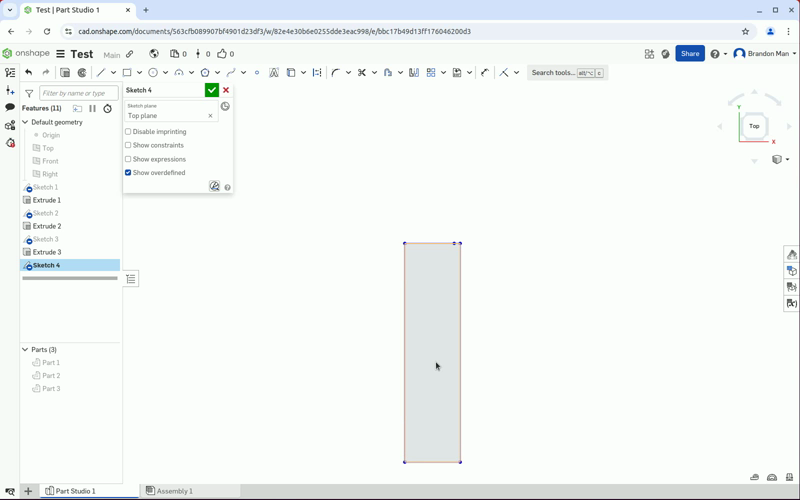
scroll(6)
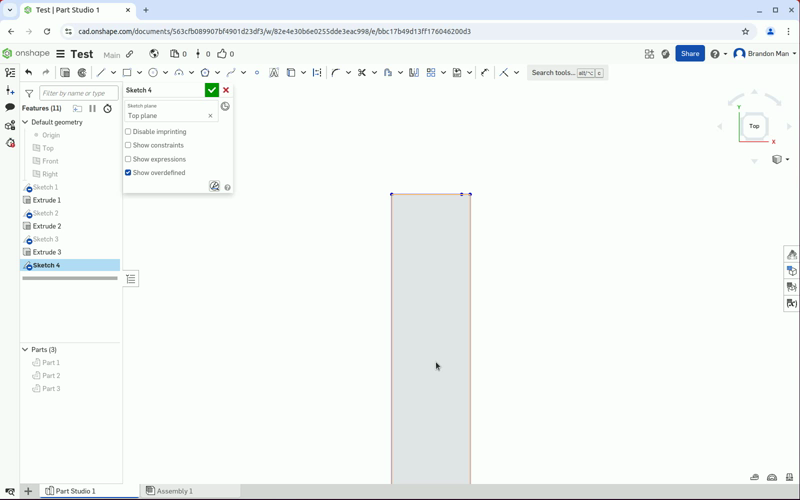
scroll(6)
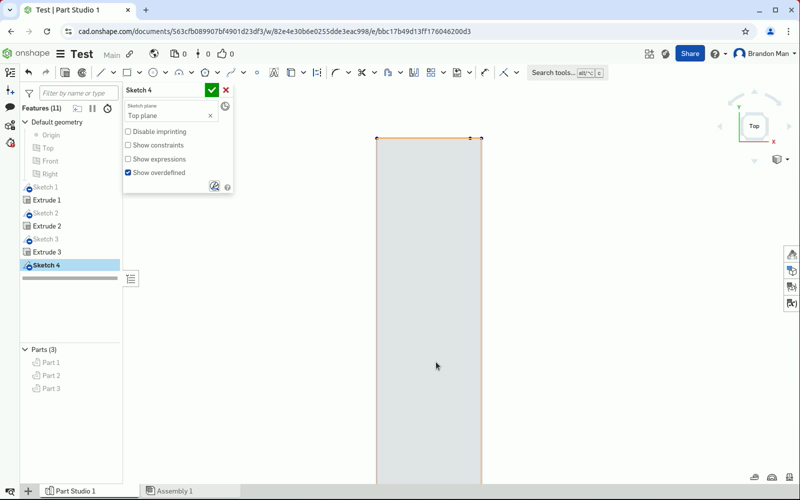
scroll(6)
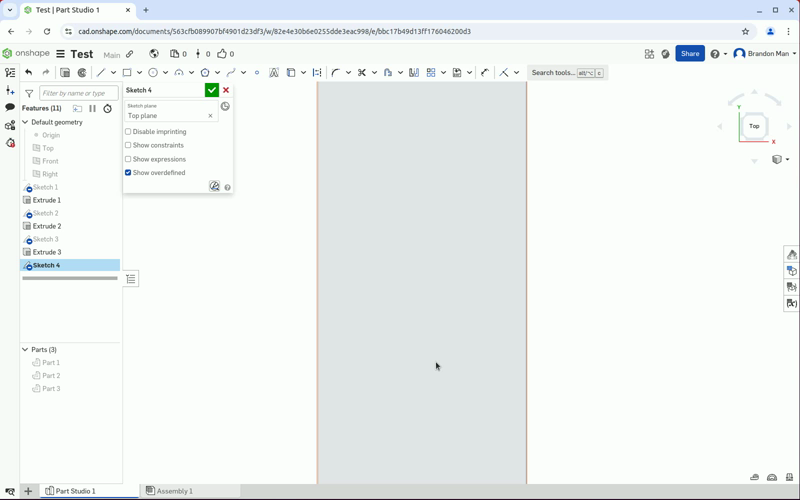
click(436, 361)
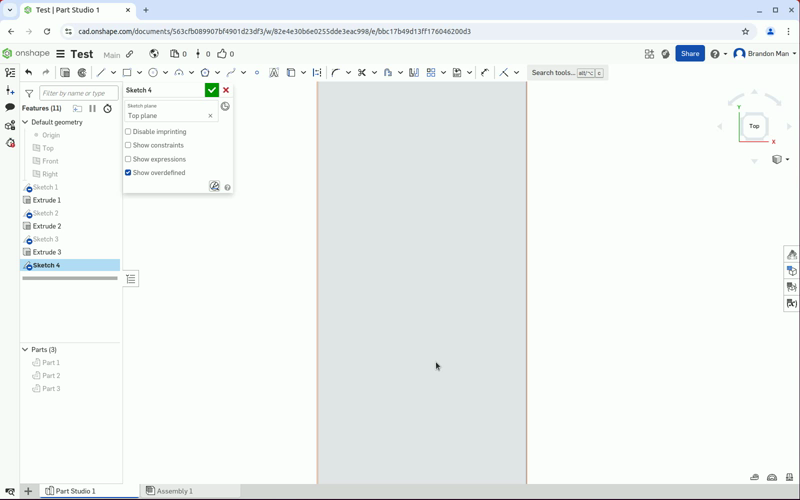
scroll(-6)
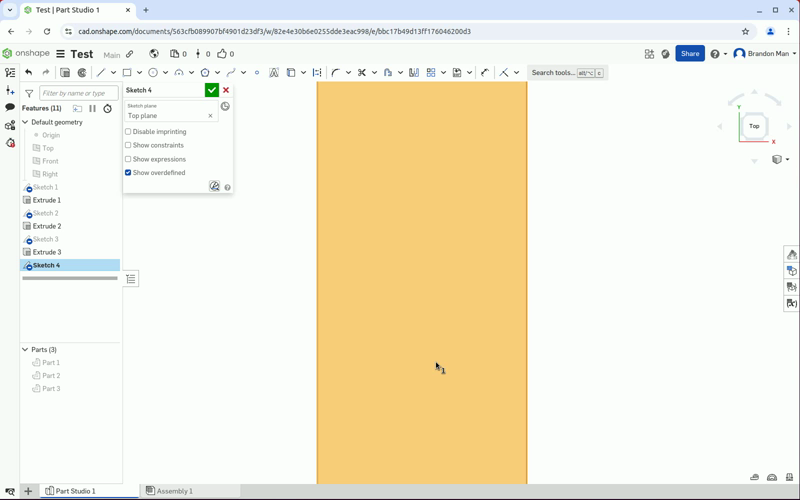
scroll(-6)
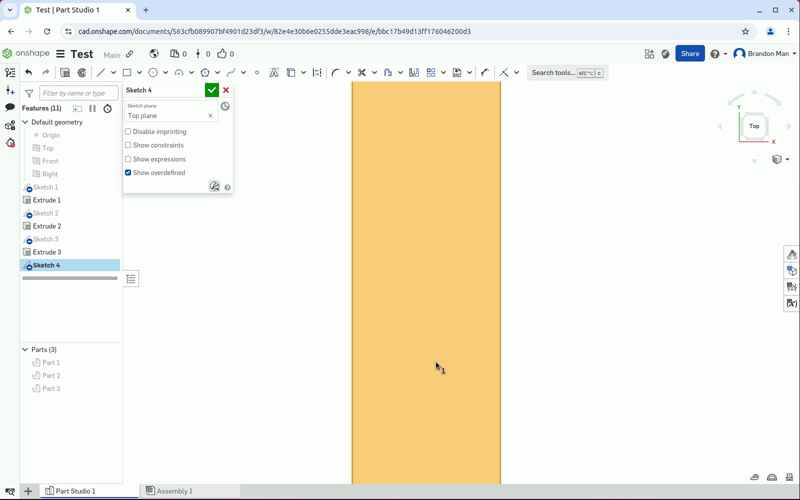
scroll(-6)
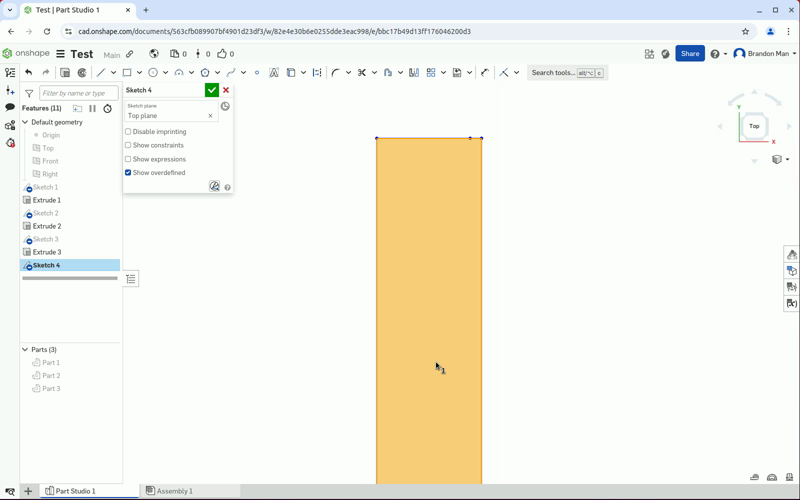
scroll(-6)
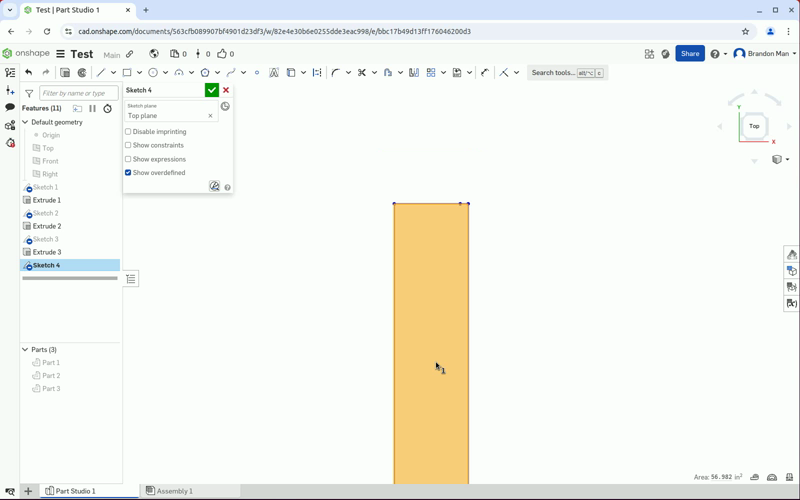
scroll(-6)
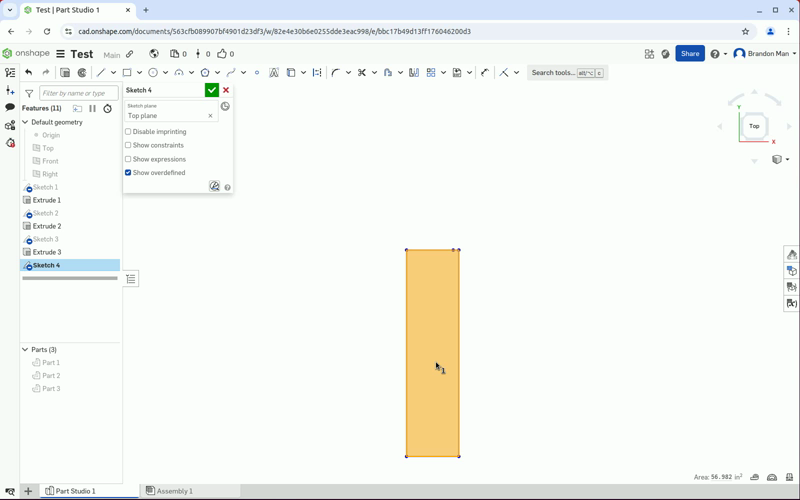
scroll(-6)
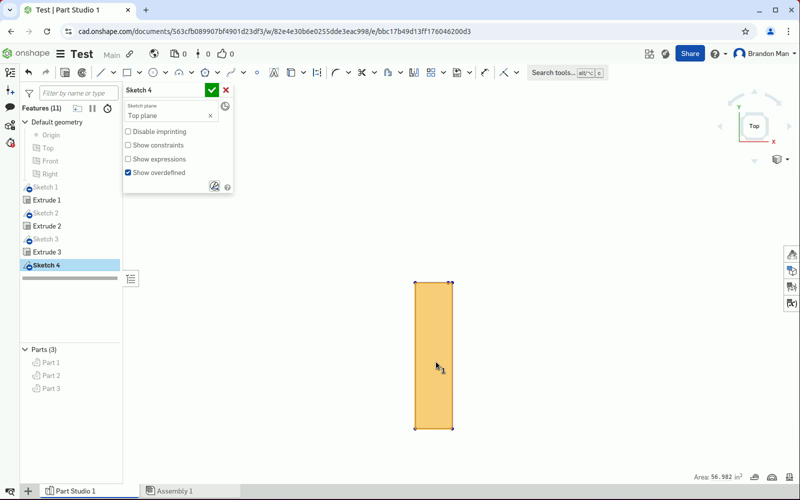
scroll(-6)
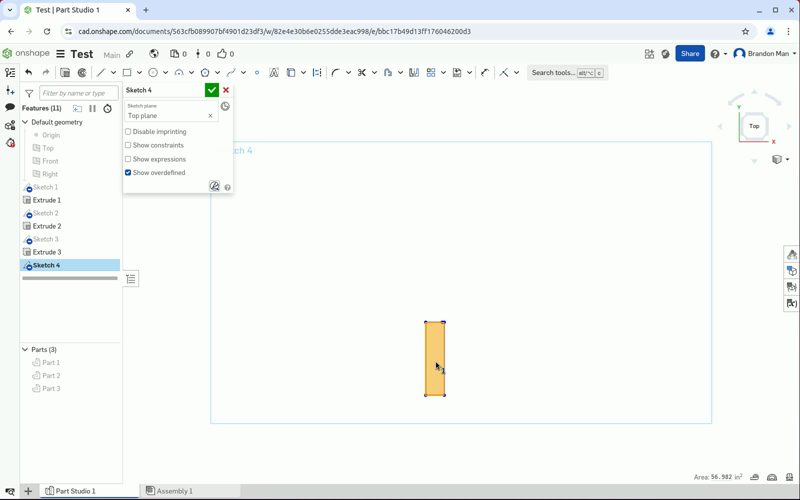
mouse_move(73, 352)
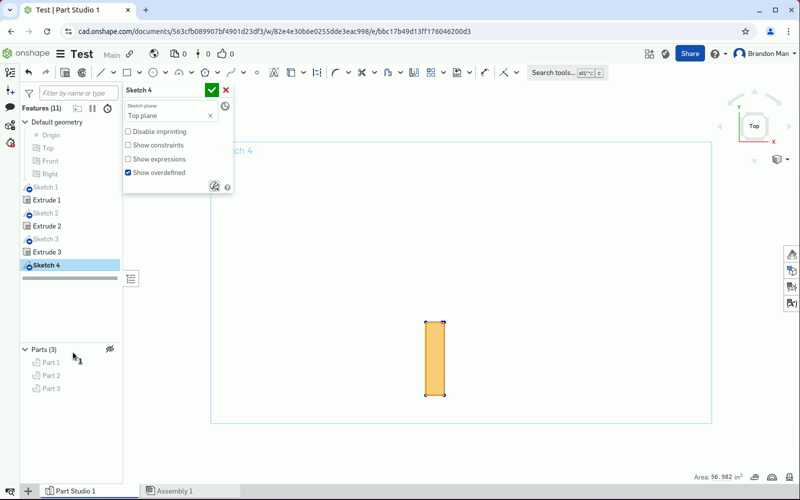
key(shift+y)
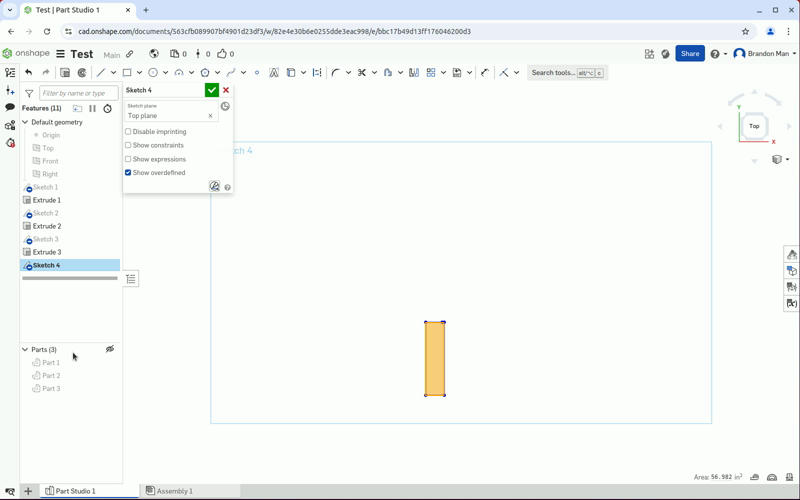
key(shift+e)
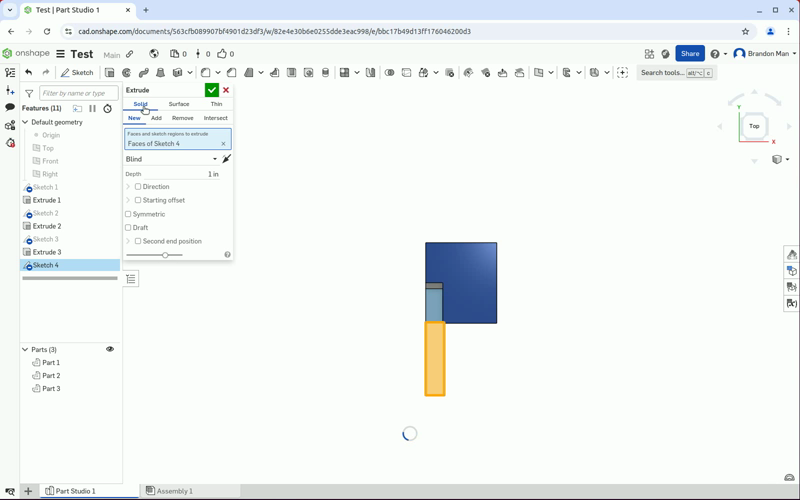
mouse_move(143, 106)
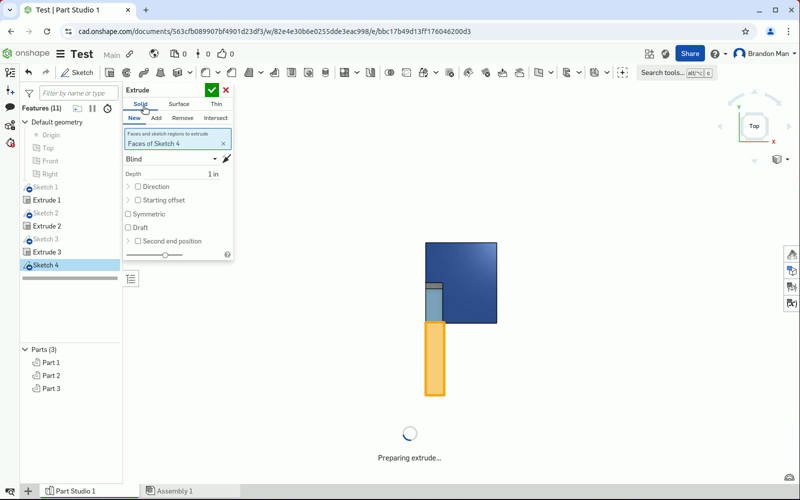
click(143, 106)
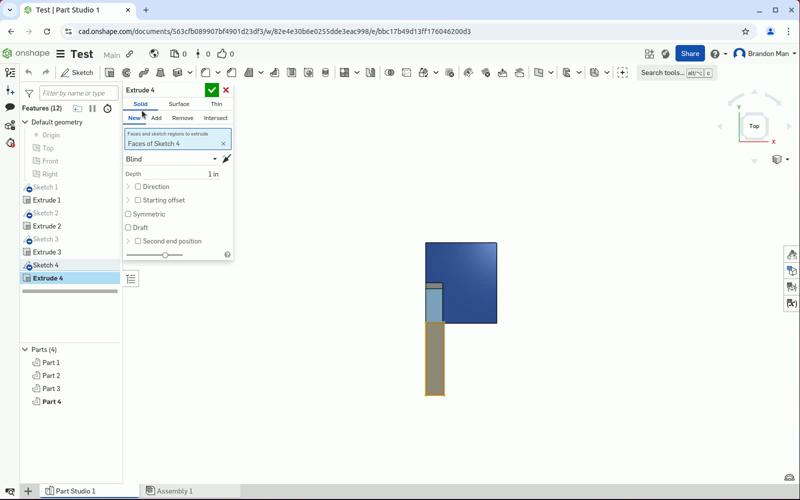
mouse_move(137, 120)
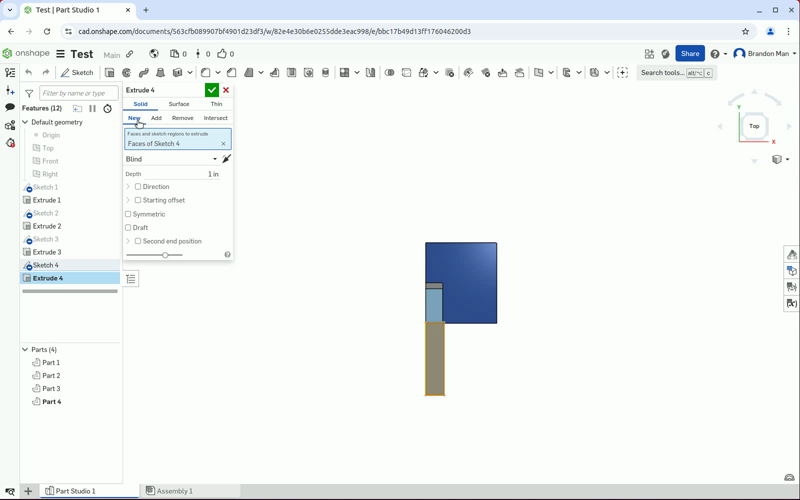
click(137, 120)
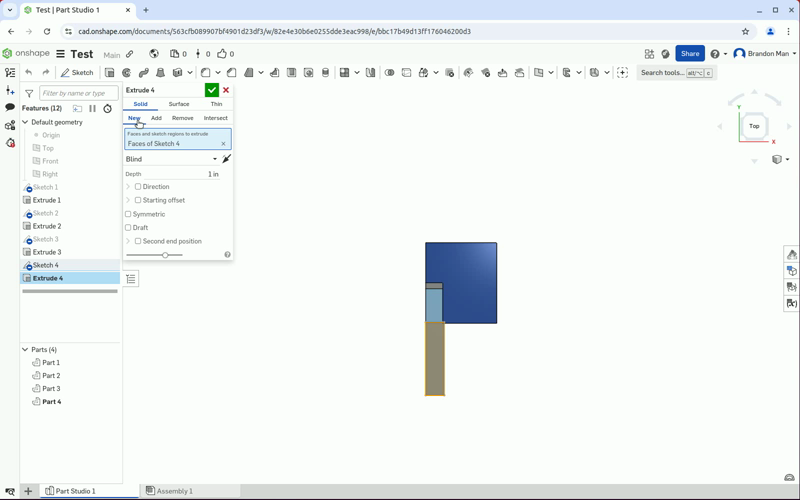
key(tab, 4)
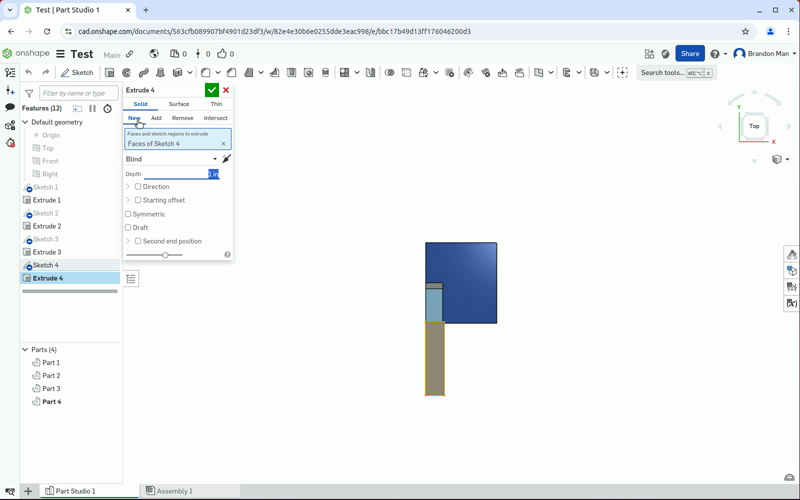
text(-0.241)
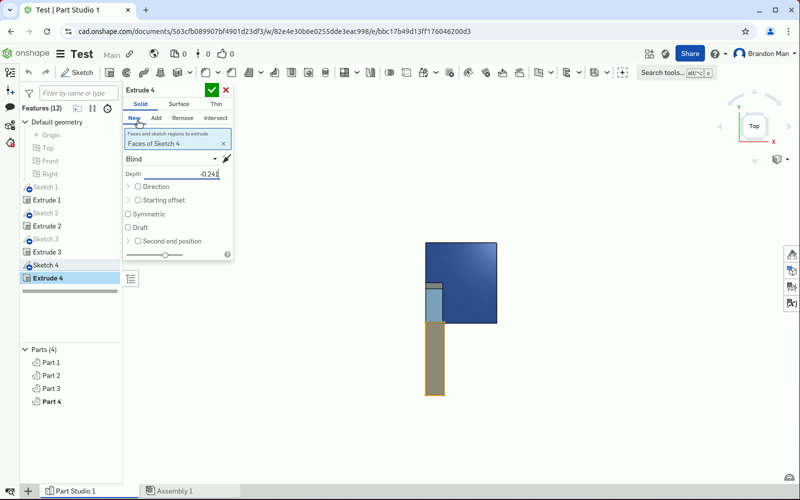
key(enter)
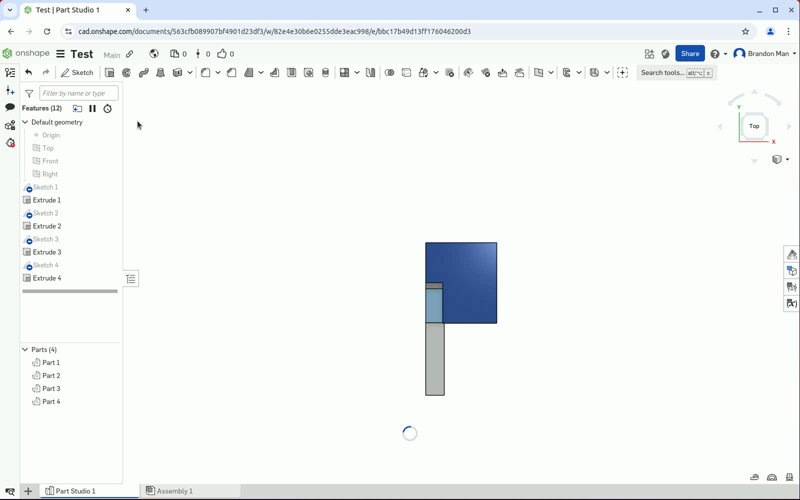
key(shift+h)
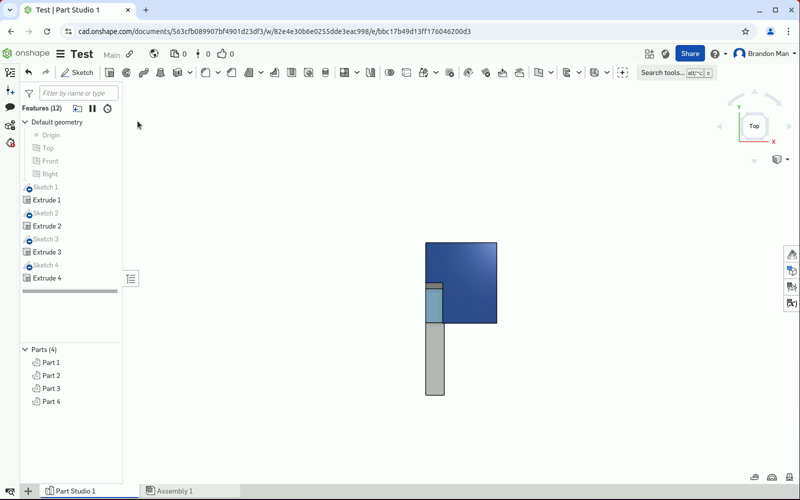
key(shift+h)
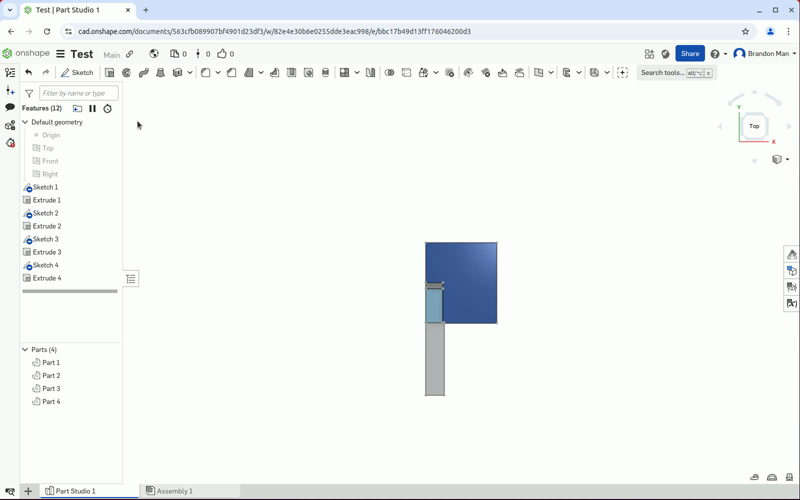
key(shift+7)
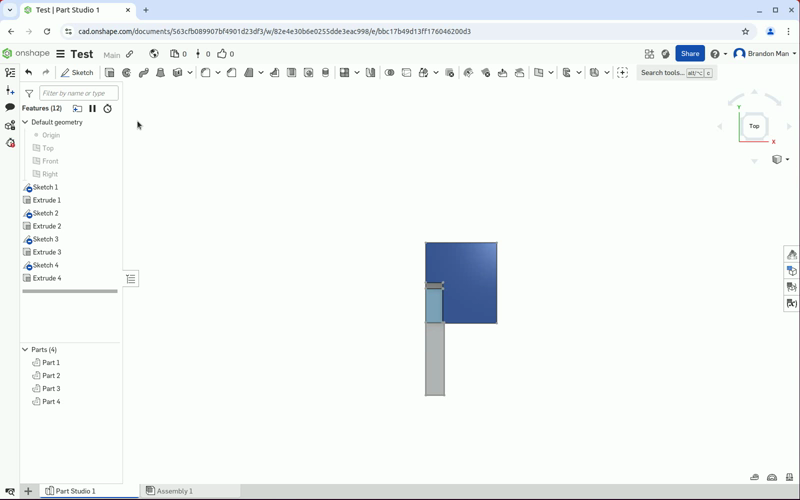
key(up, 3)
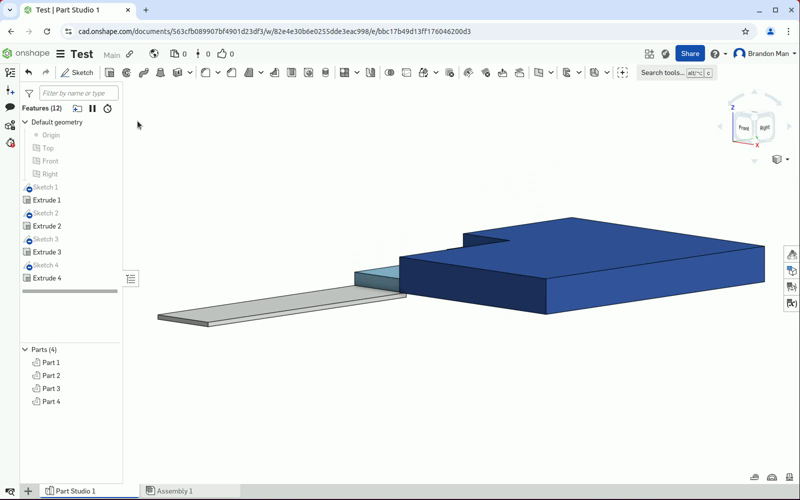
key(left, 3)
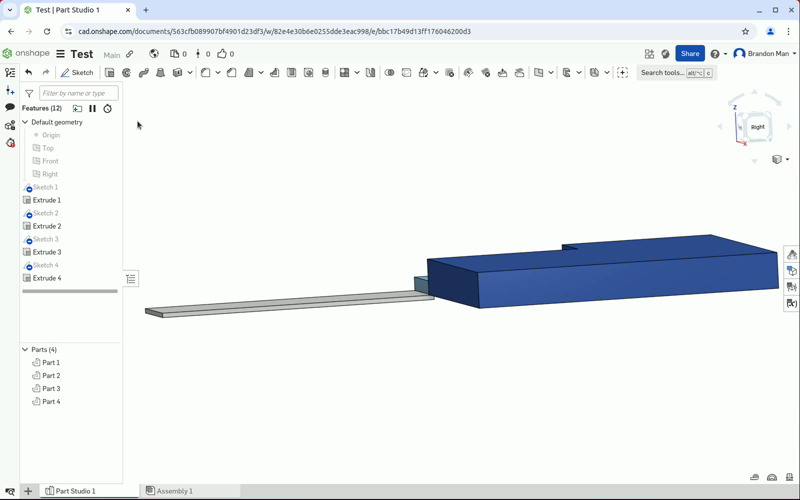
key(right, 3)
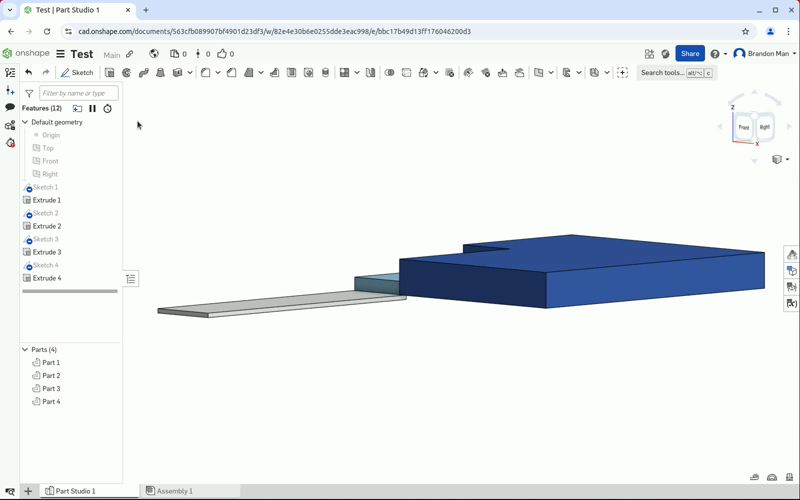
key(down, 3)
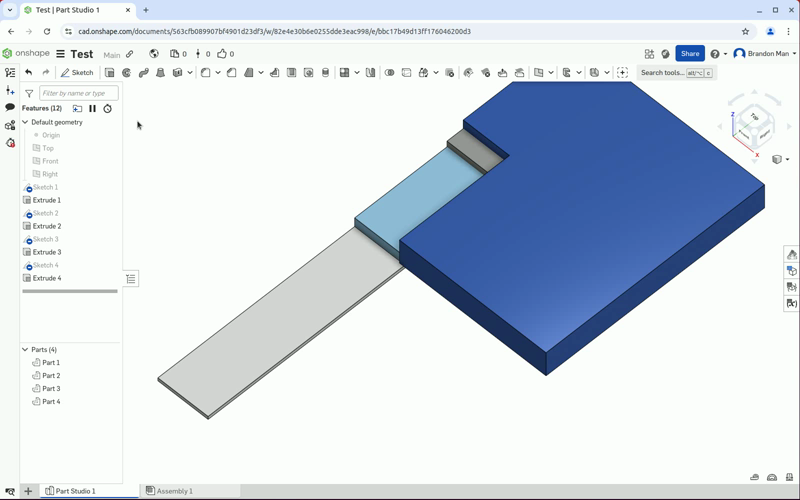
mouse_move(73, 189)
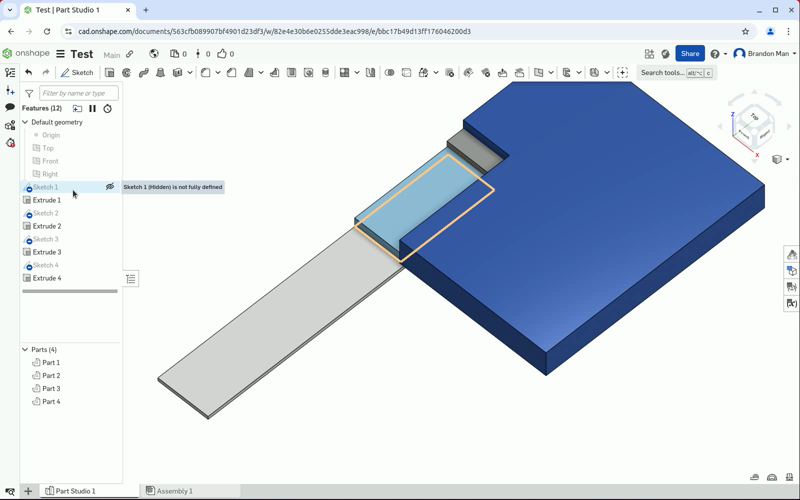
click(73, 189)